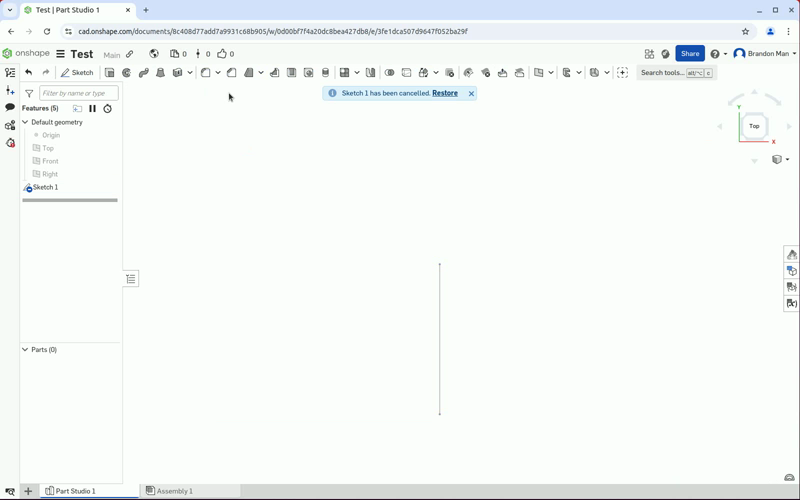
key(shift+h)
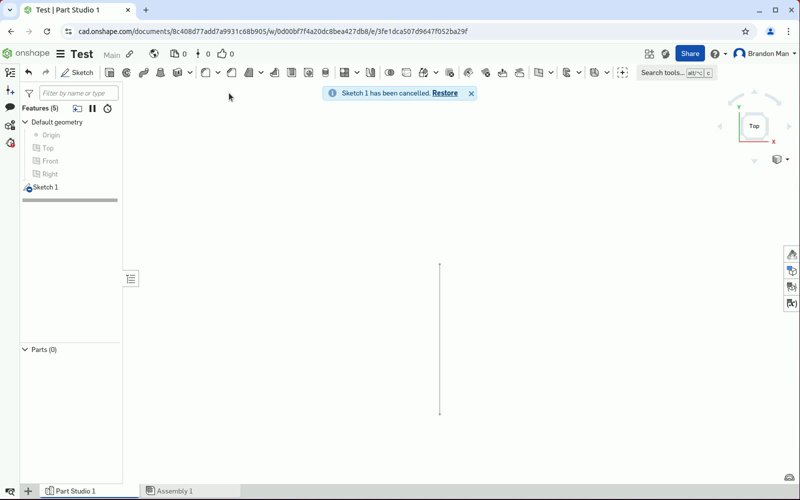
key(shift+s)
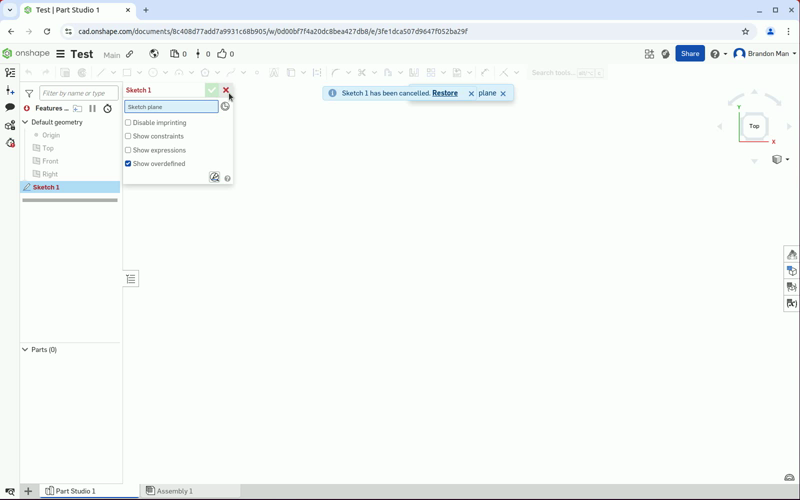
mouse_move(73, 150)
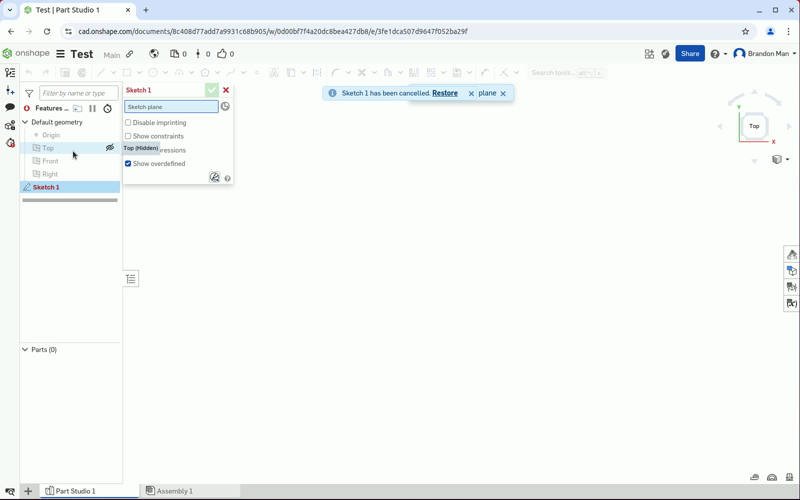
click(73, 150)
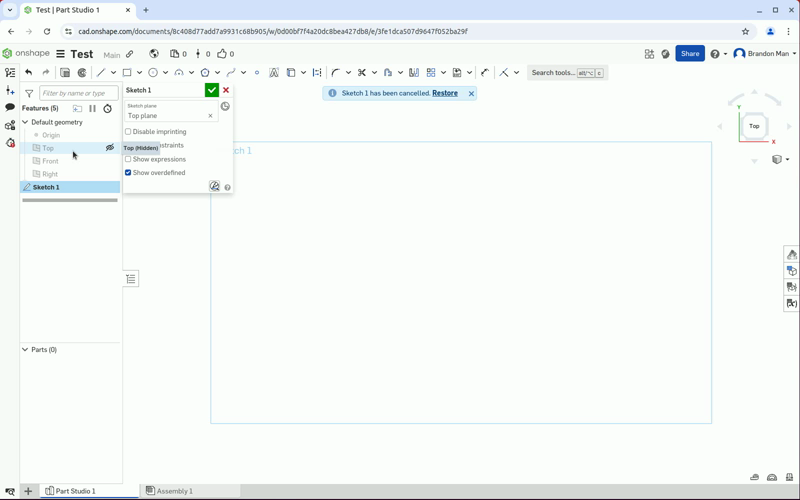
mouse_move(73, 352)
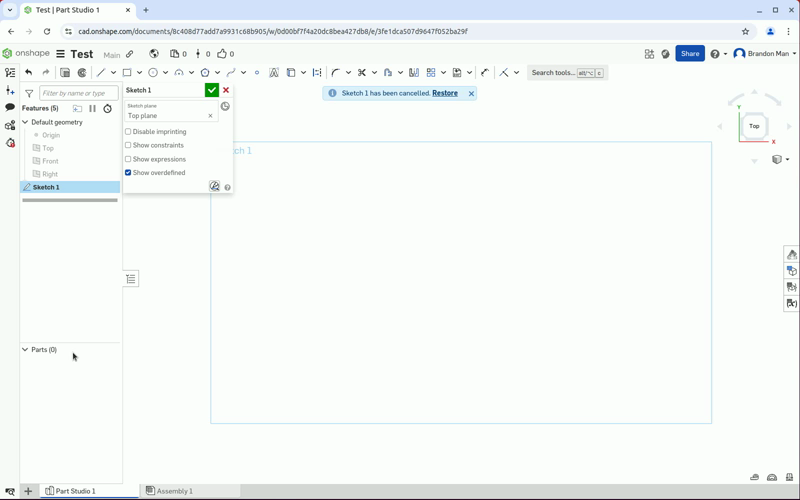
key(y)
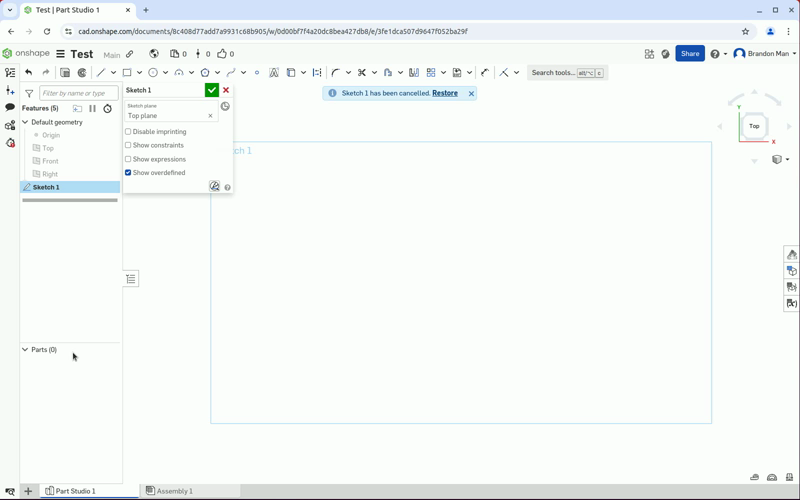
key(l)
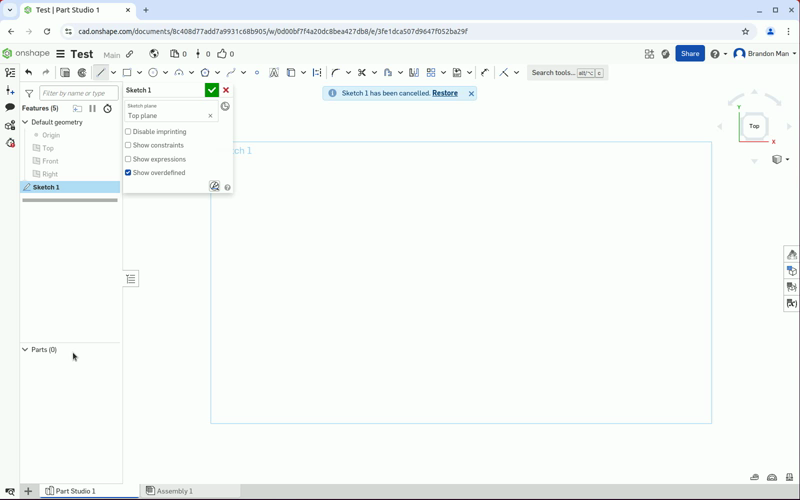
key_down(shift)
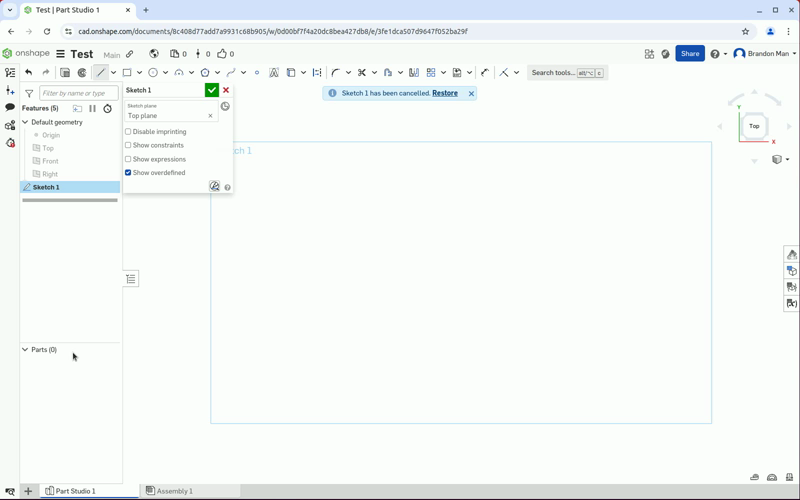
mouse_move(359, 361)
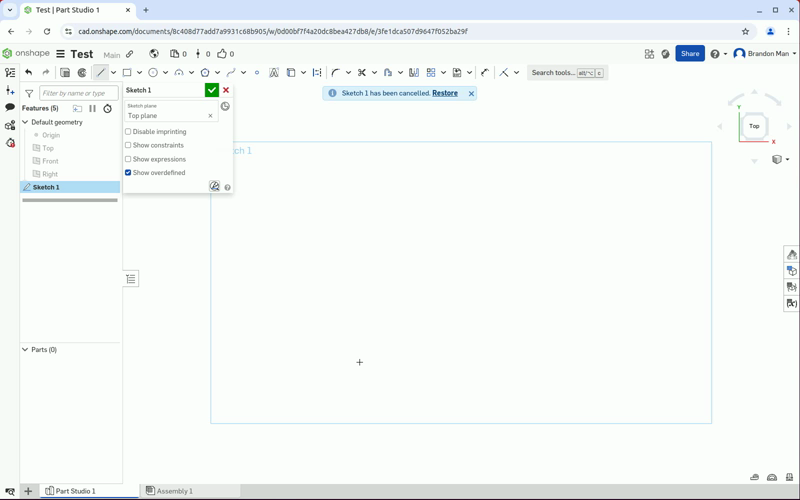
click(359, 361)
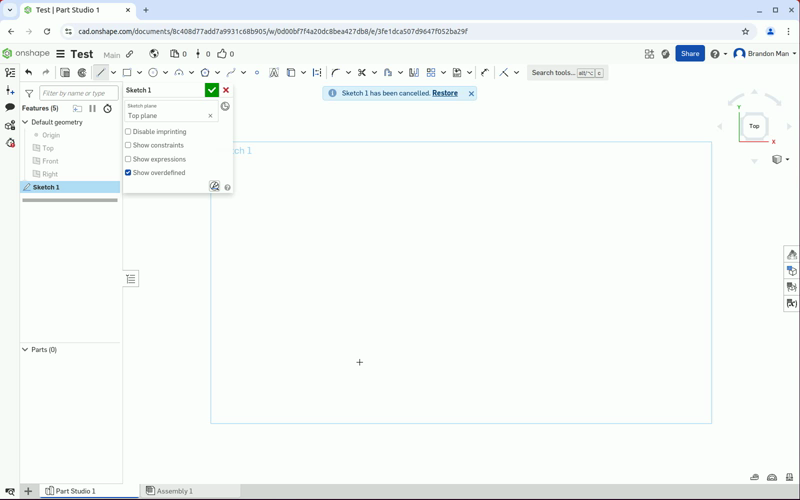
key_up(shift)
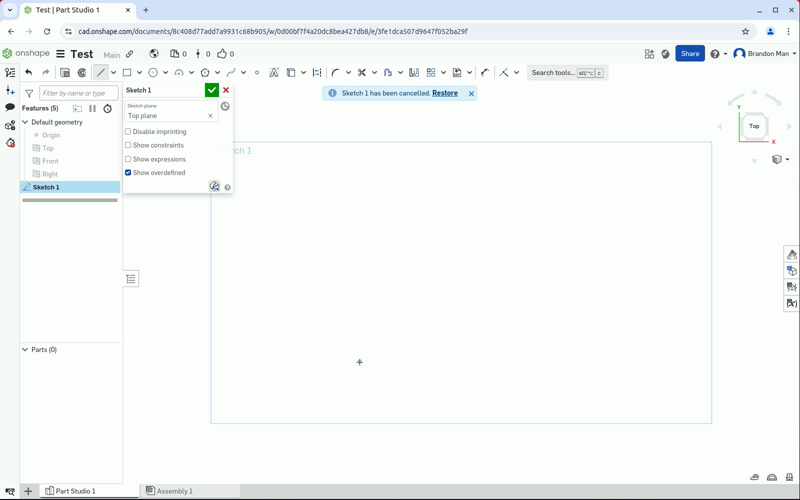
key_down(shift)
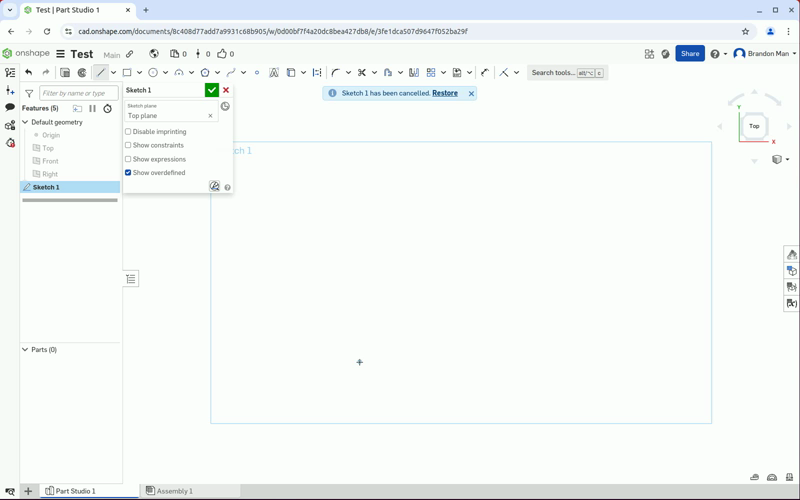
mouse_move(538, 361)
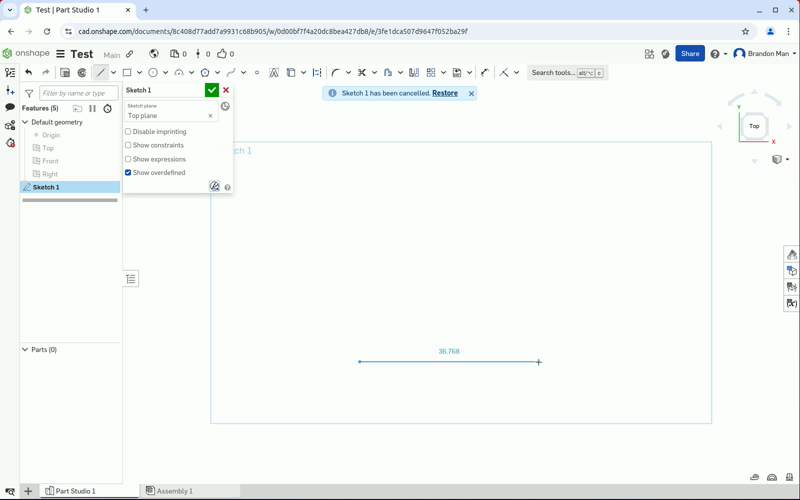
click(538, 361)
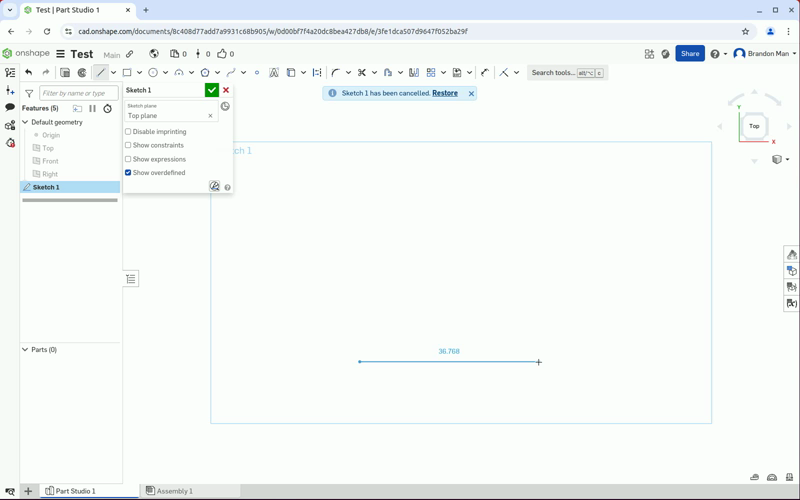
key_up(shift)
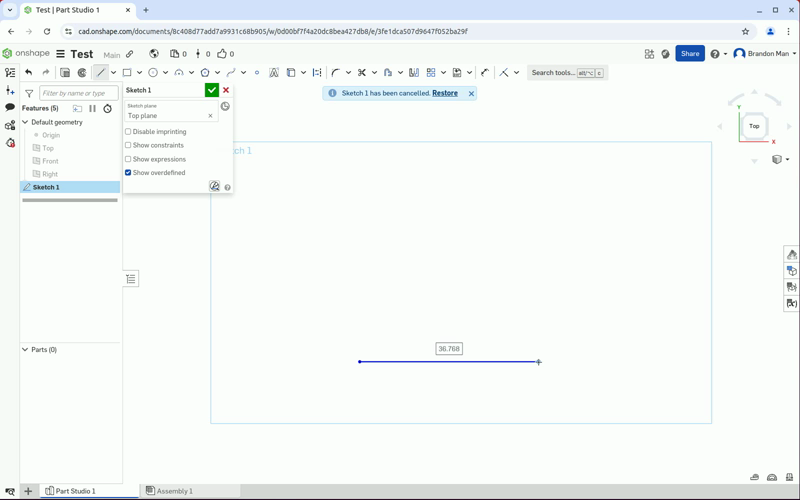
key_down(shift)
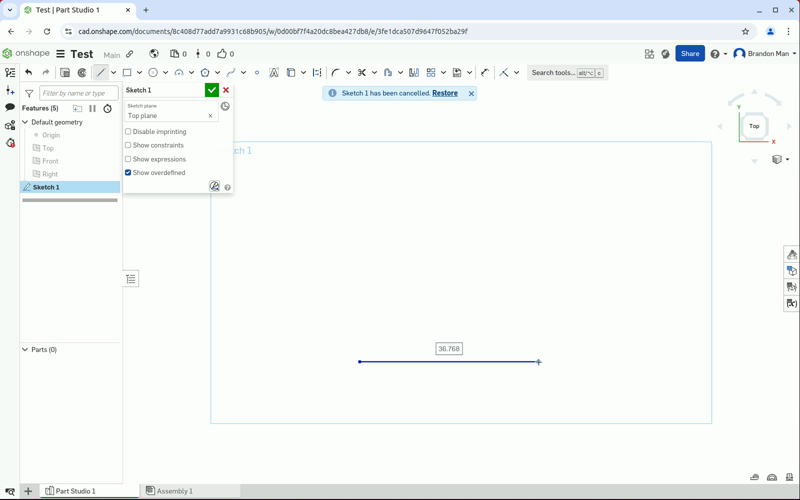
mouse_move(568, 361)
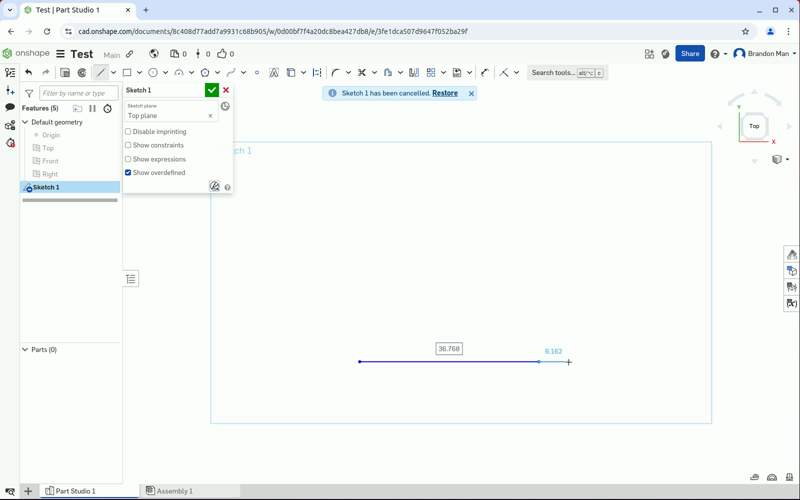
mouse_move(538, 316)
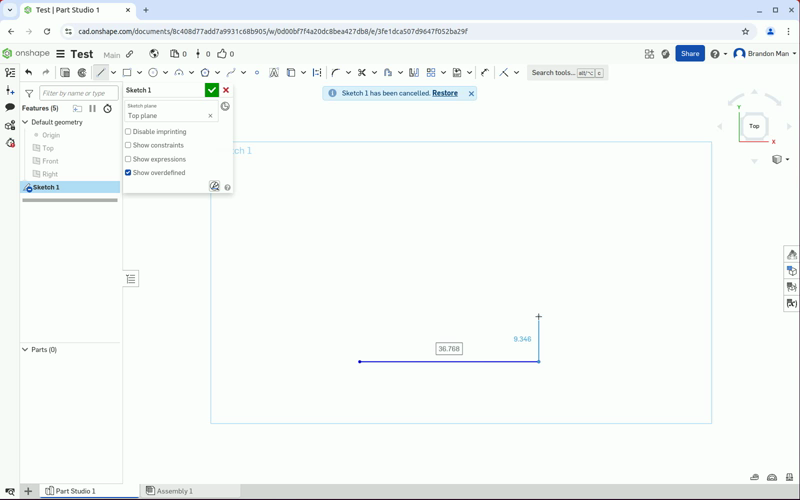
click(538, 316)
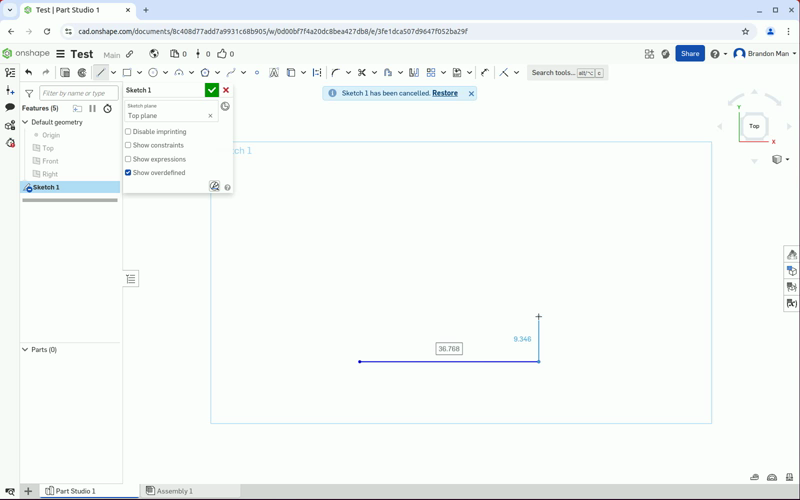
key_up(shift)
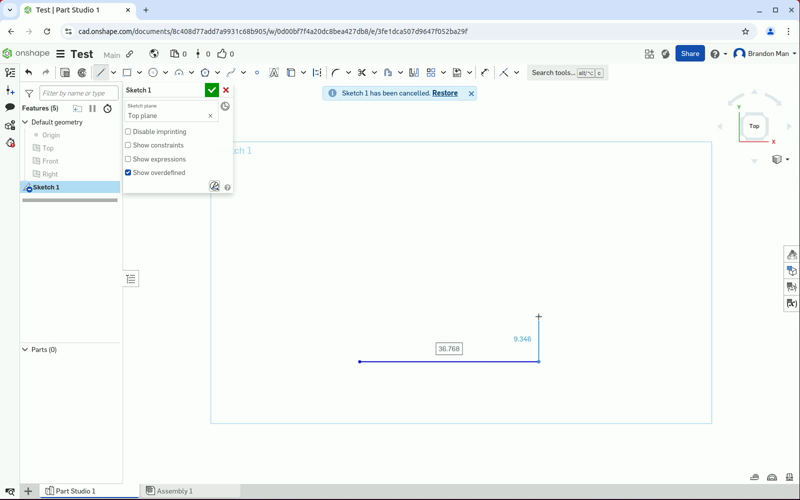
key_down(shift)
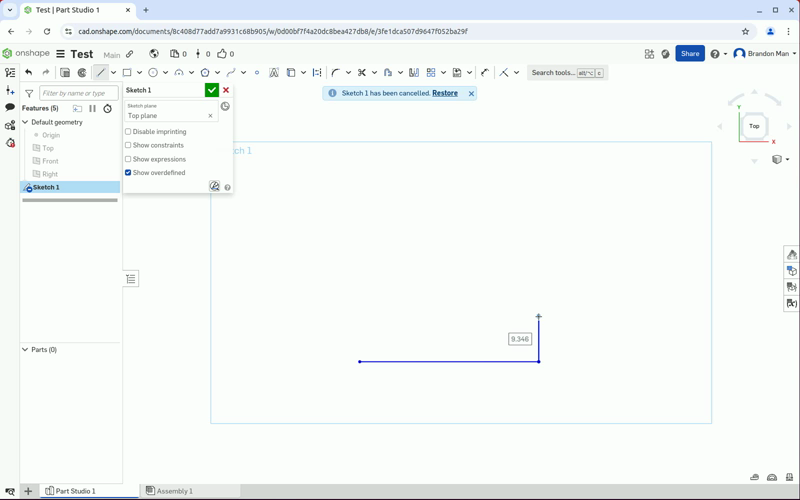
mouse_move(359, 316)
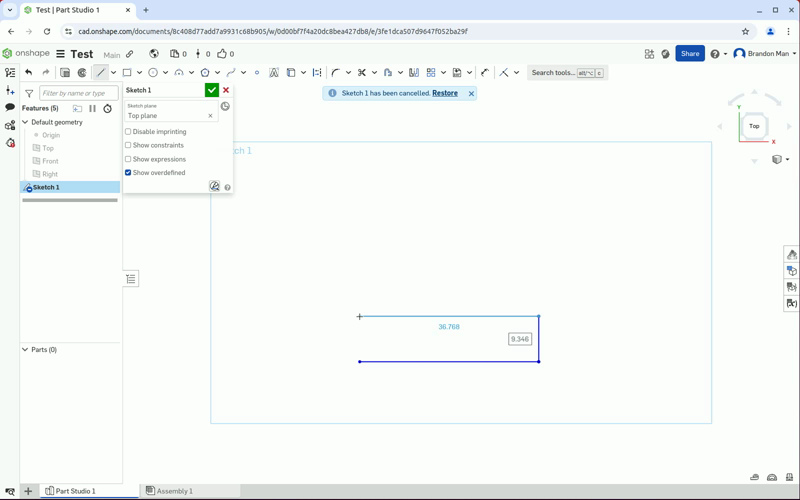
click(359, 316)
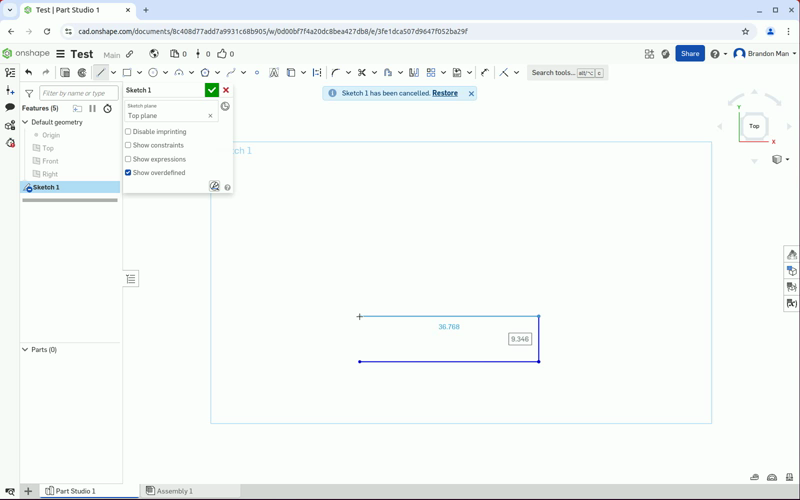
key_up(shift)
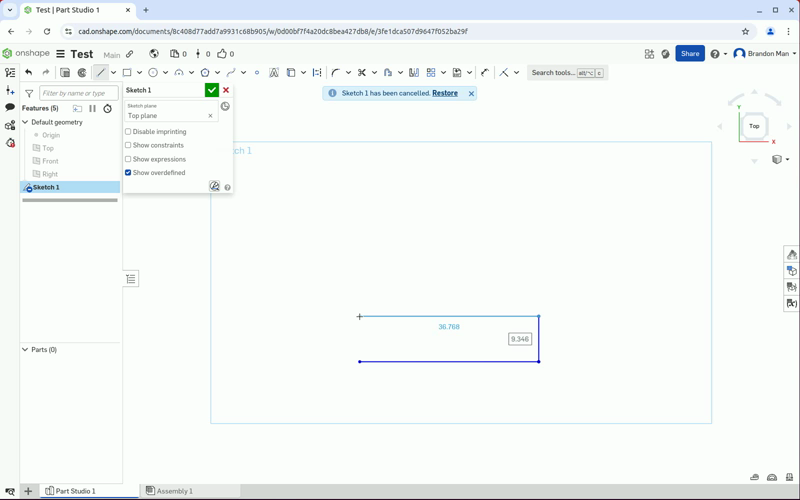
mouse_move(389, 316)
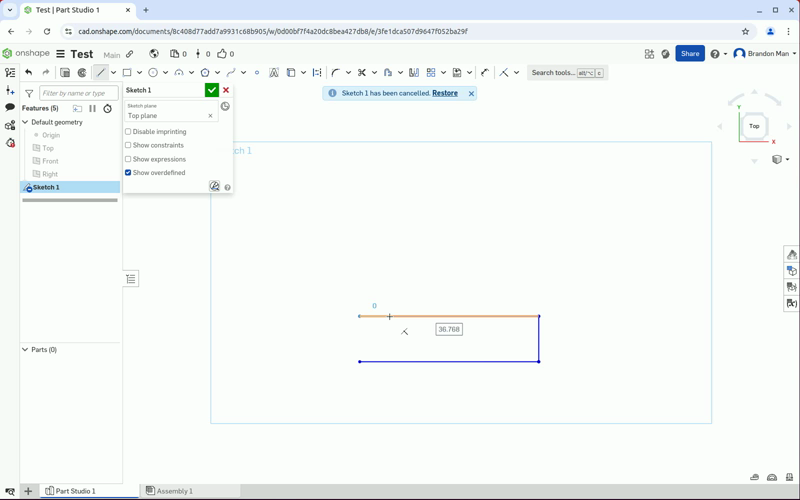
key_down(shift)
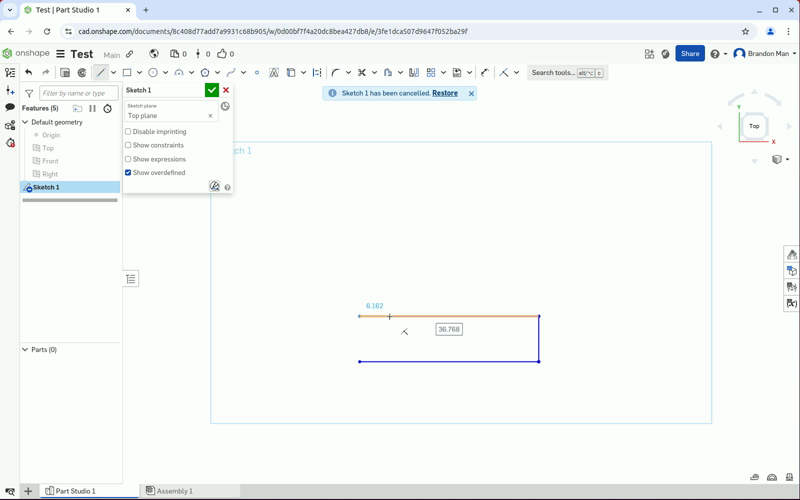
mouse_move(359, 361)
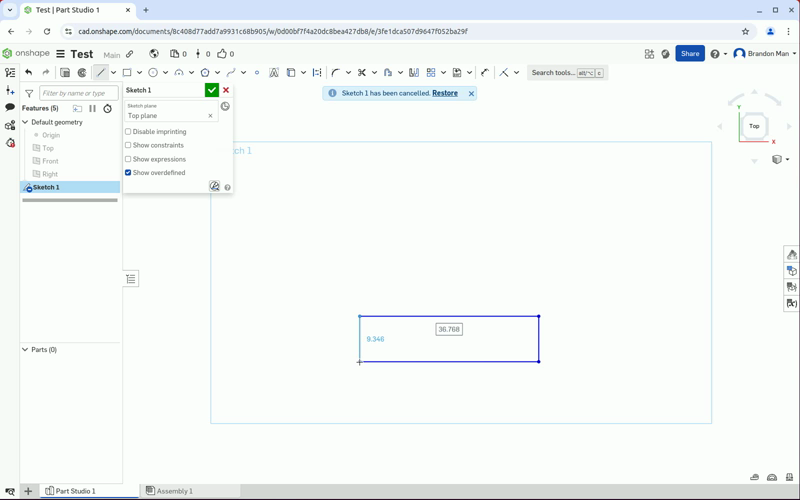
key_up(shift)
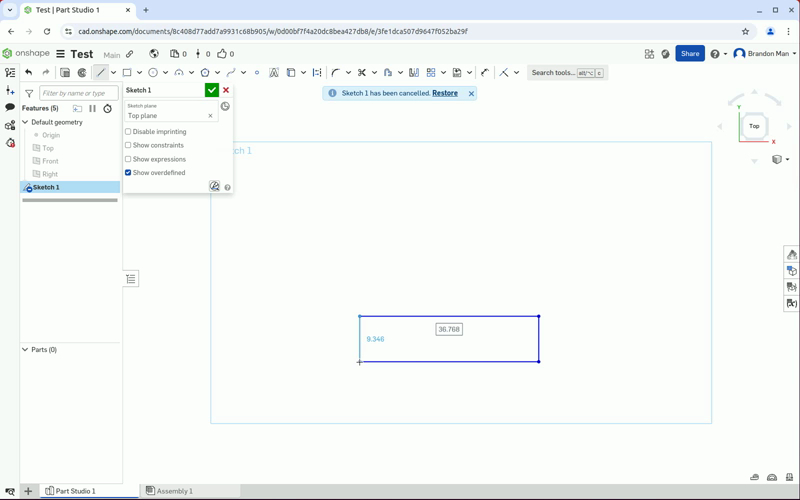
click(359, 361)
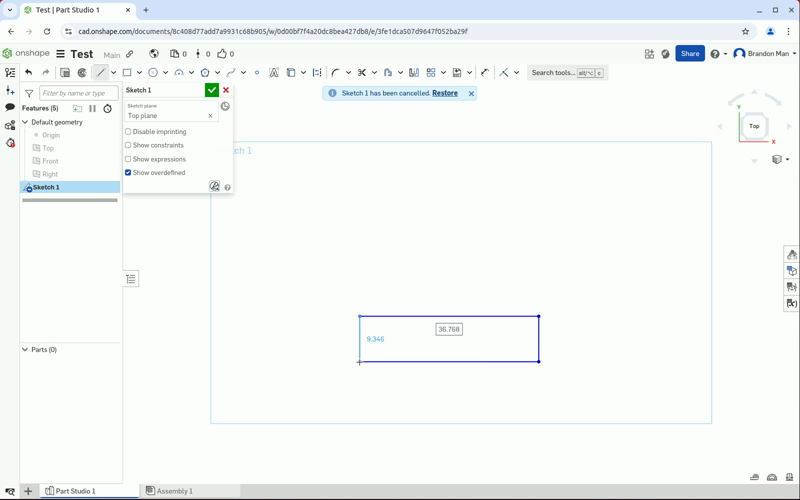
key(esc)
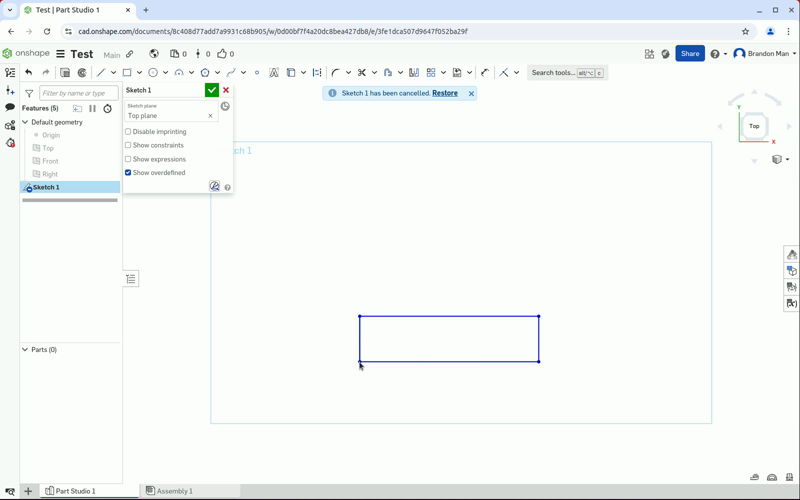
mouse_move(511, 355)
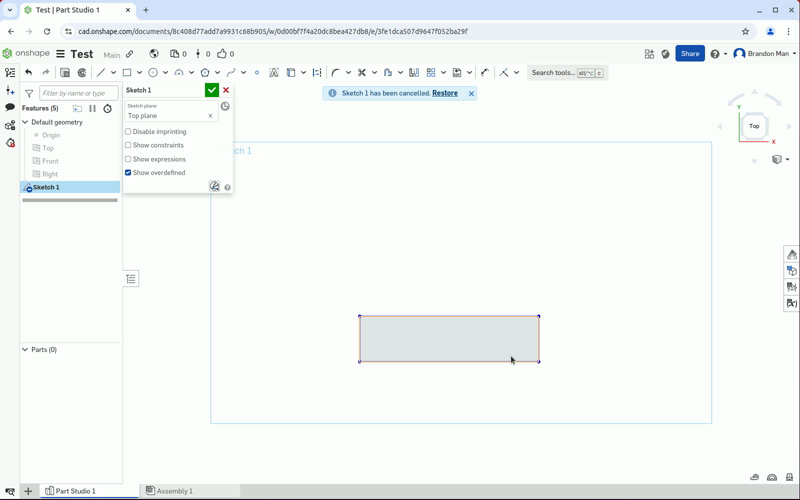
click(511, 355)
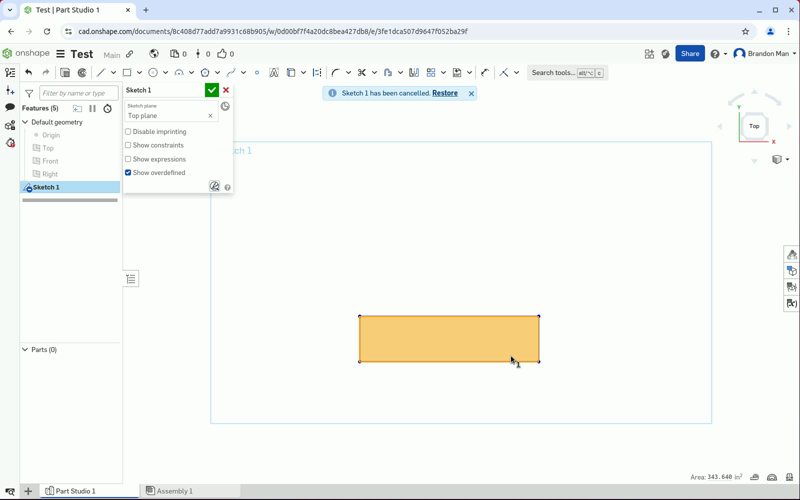
mouse_move(73, 352)
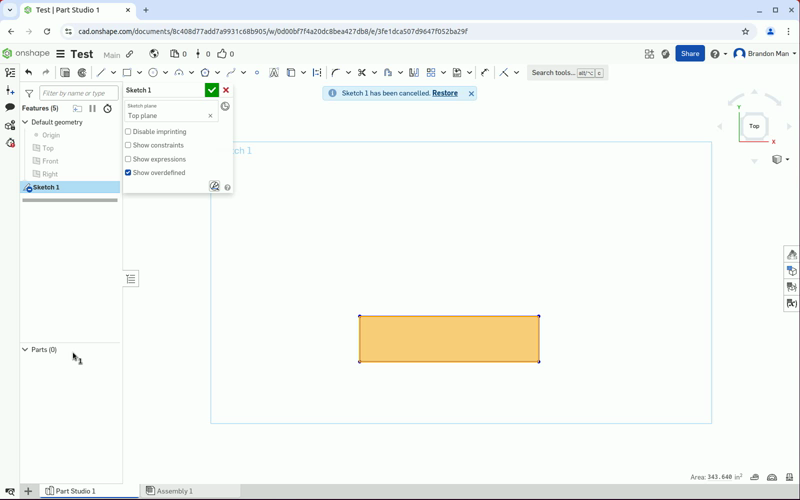
key(shift+y)
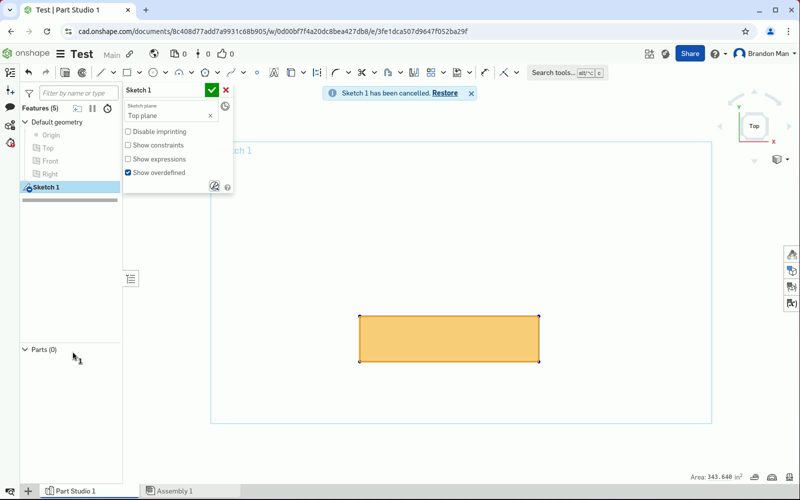
key(shift+e)
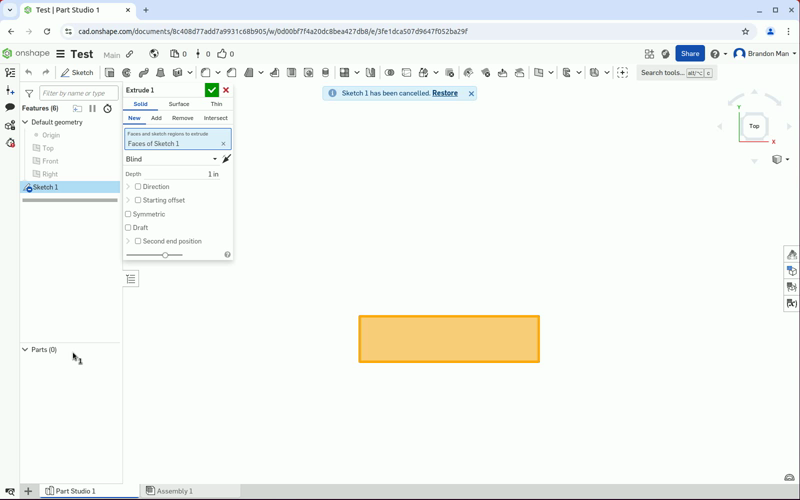
mouse_move(143, 106)
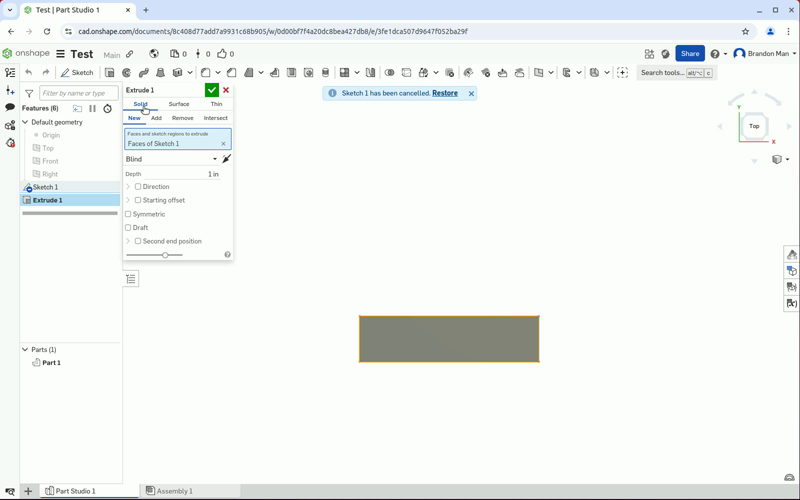
click(143, 106)
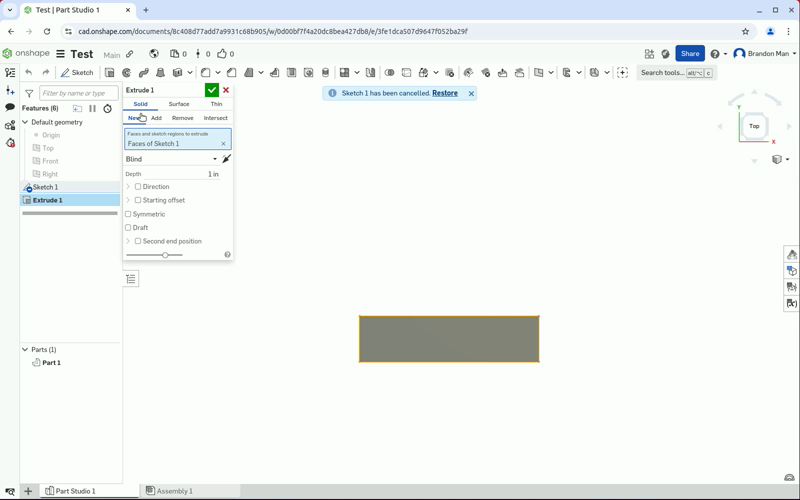
mouse_move(137, 120)
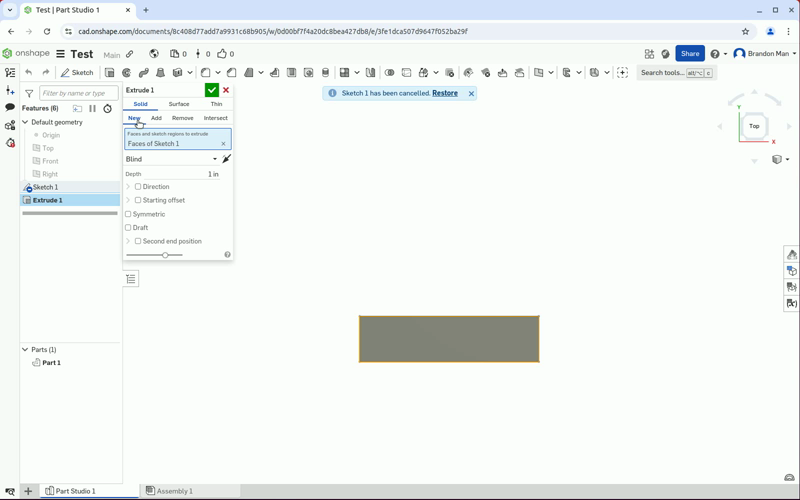
click(137, 120)
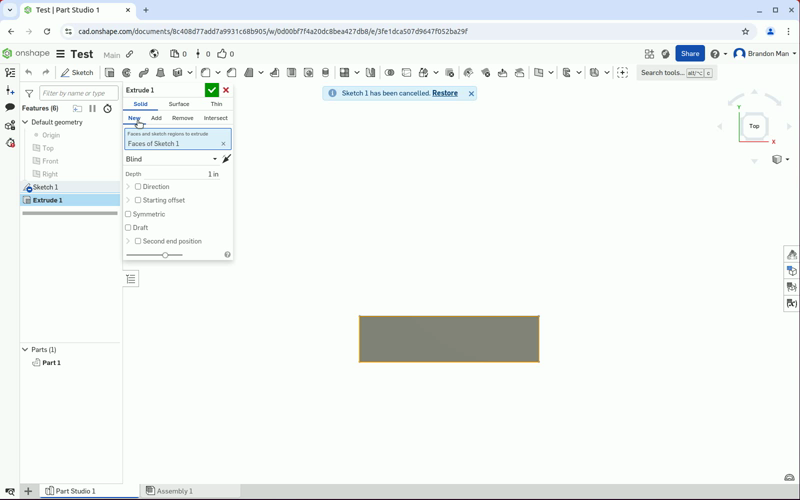
key(tab, 4)
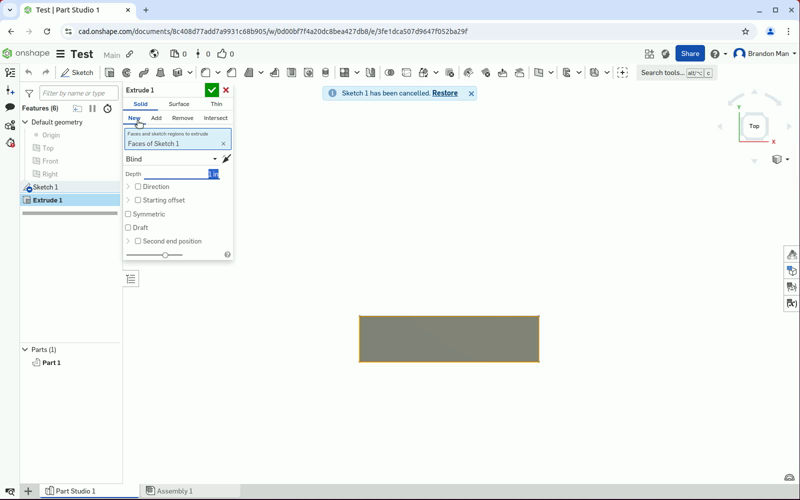
text(18.294)
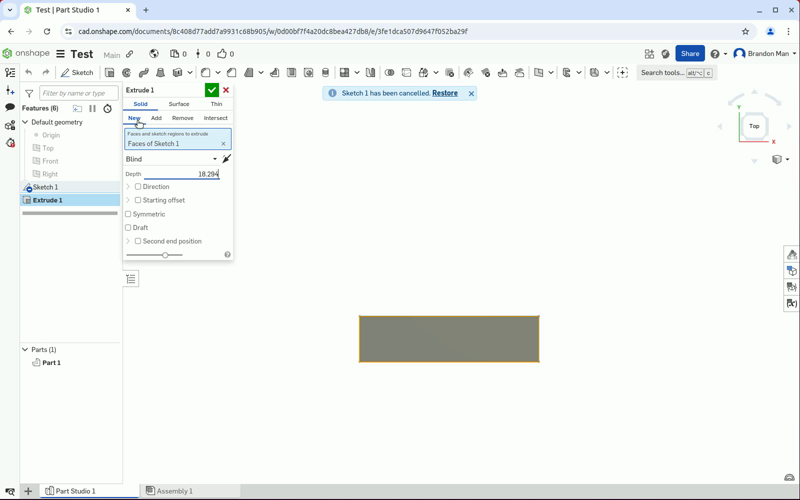
key(enter)
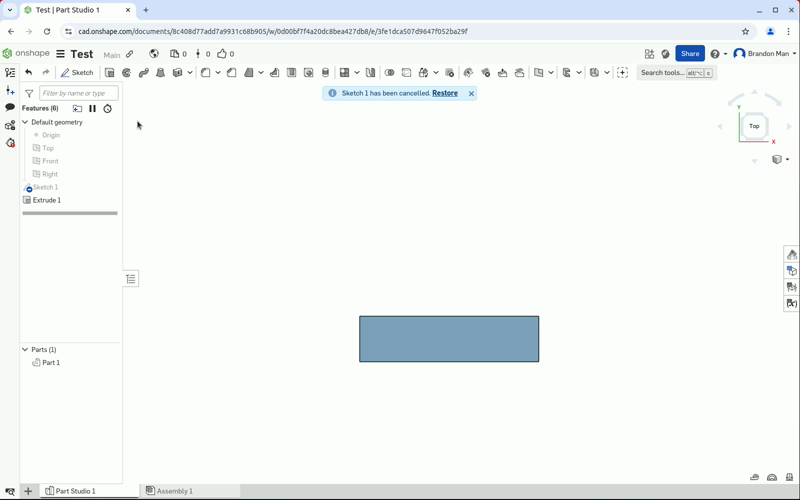
key(shift+h)
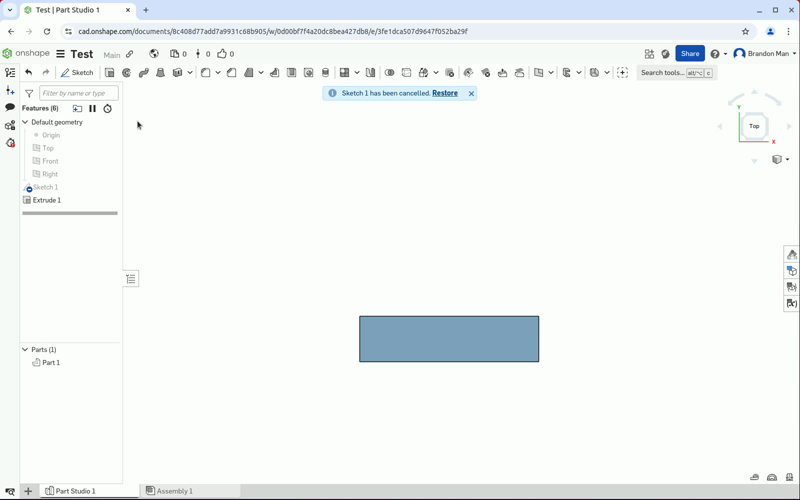
key(shift+h)
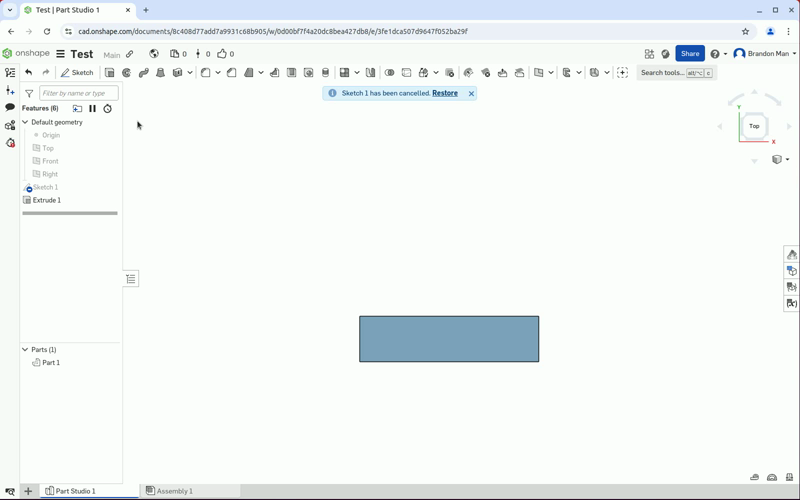
mouse_move(73, 189)
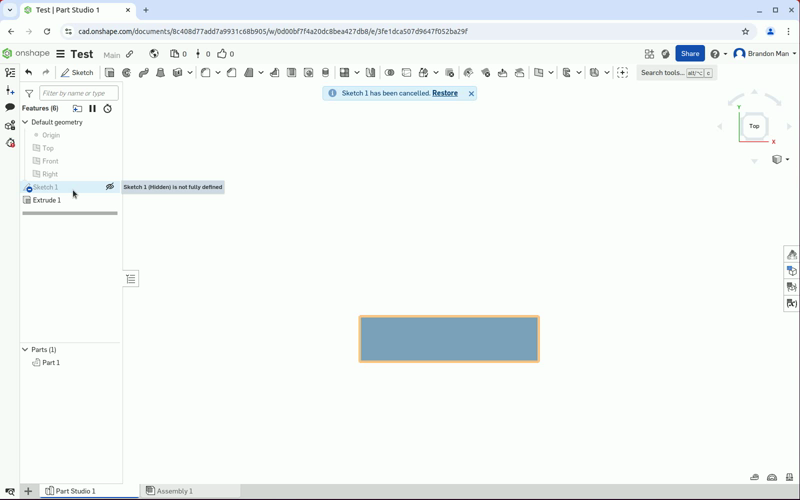
click(73, 189)
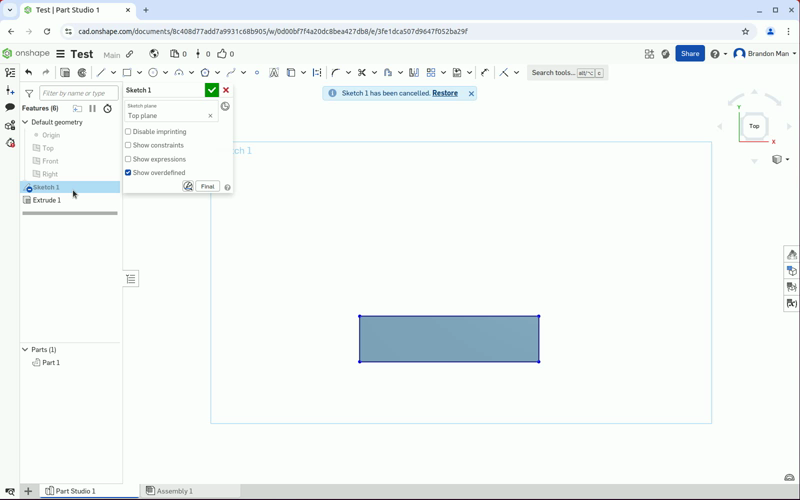
mouse_move(229, 92)
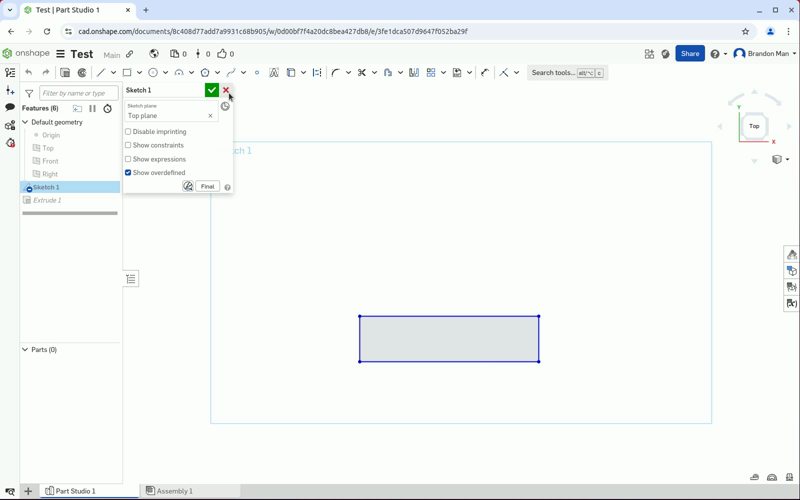
click(229, 92)
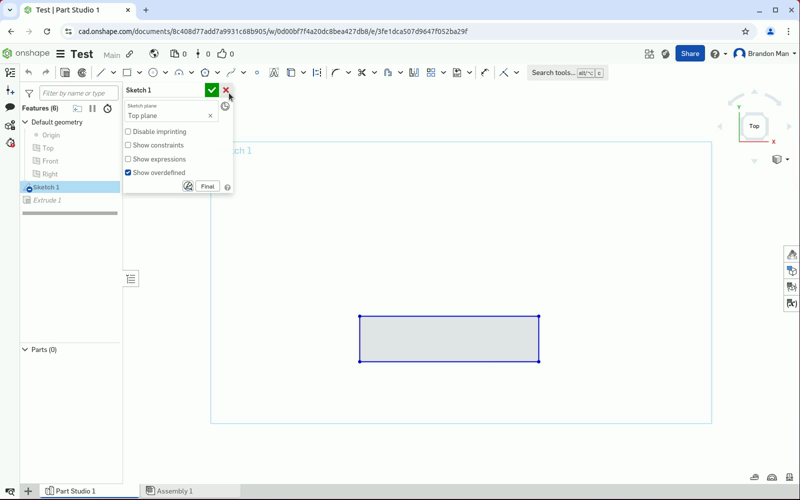
key(shift+s)
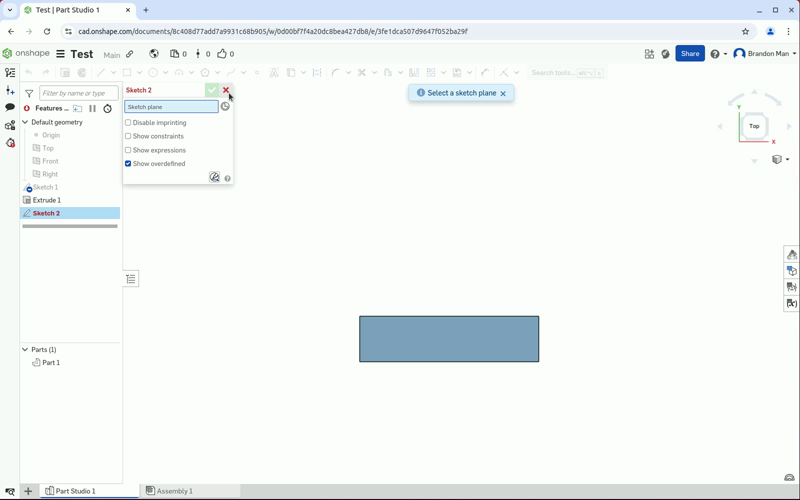
mouse_move(73, 150)
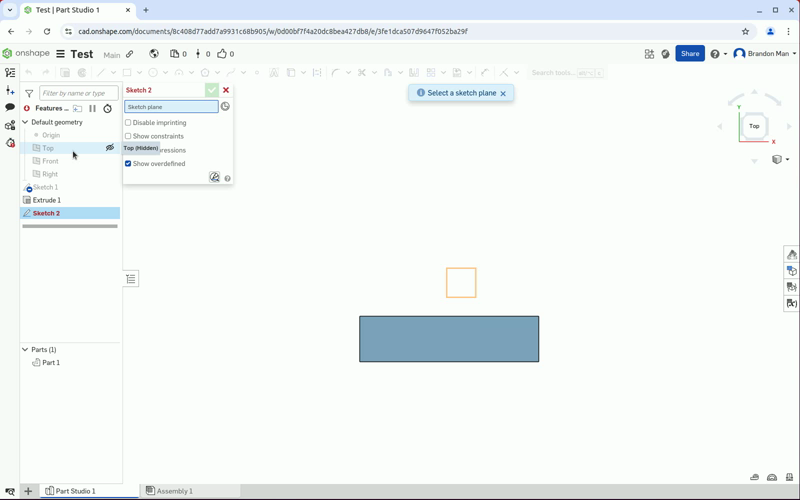
click(73, 150)
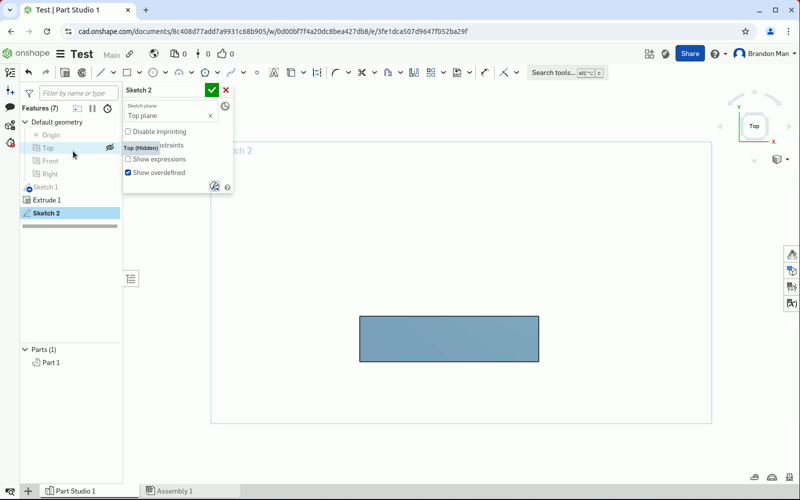
mouse_move(73, 352)
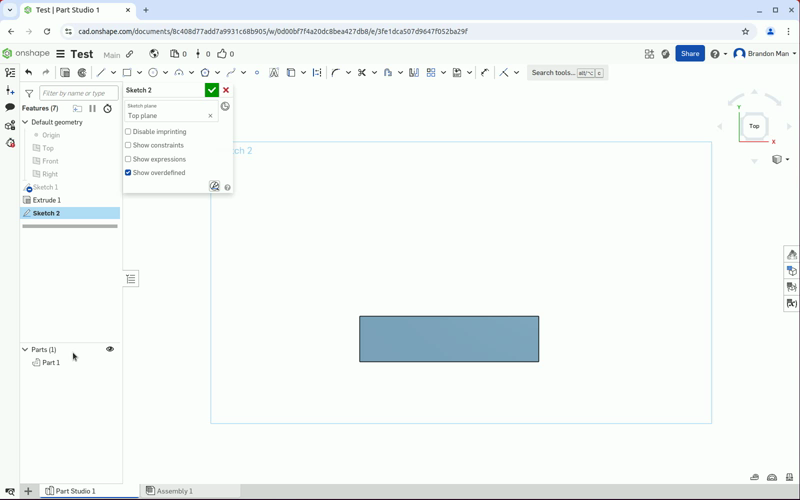
key(y)
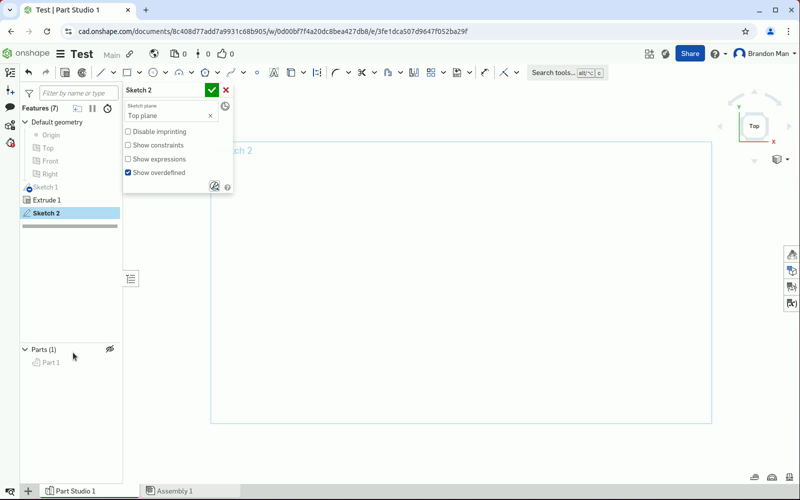
key(l)
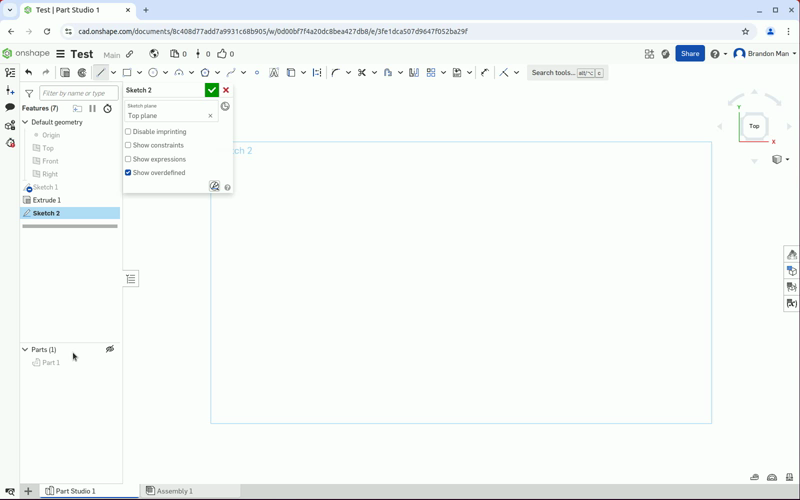
key_down(shift)
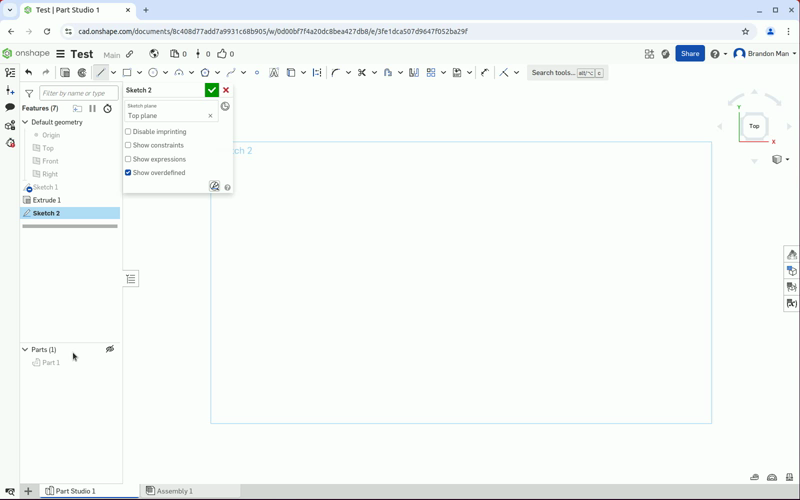
mouse_move(359, 361)
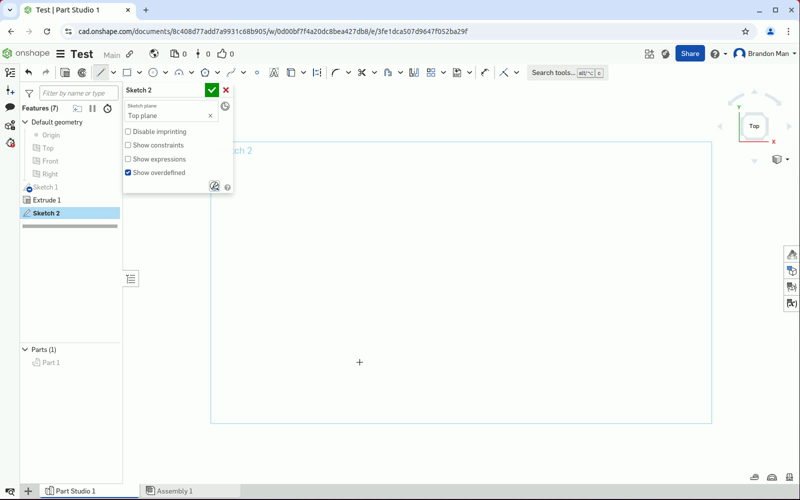
click(359, 361)
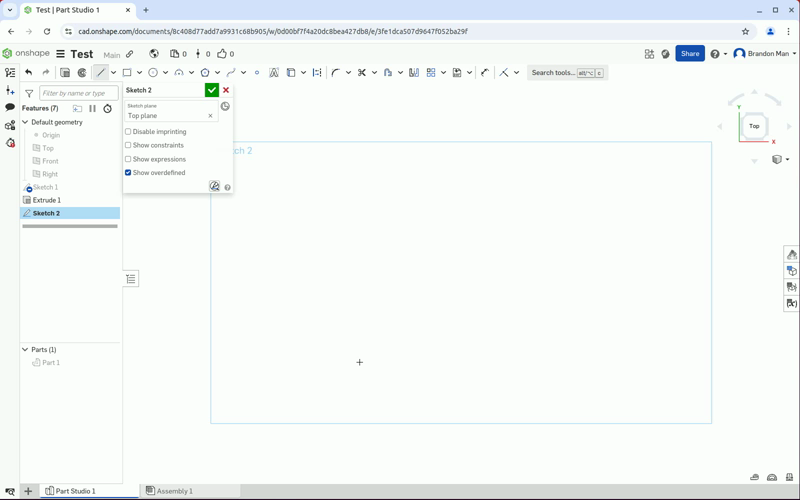
key_up(shift)
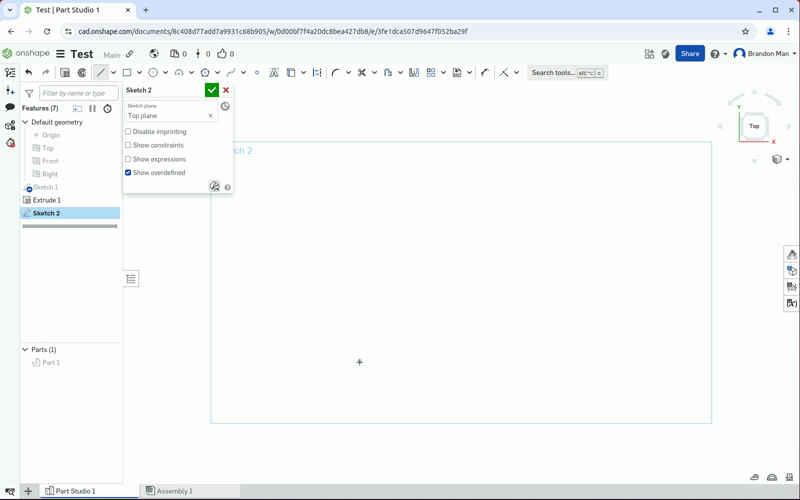
key_down(shift)
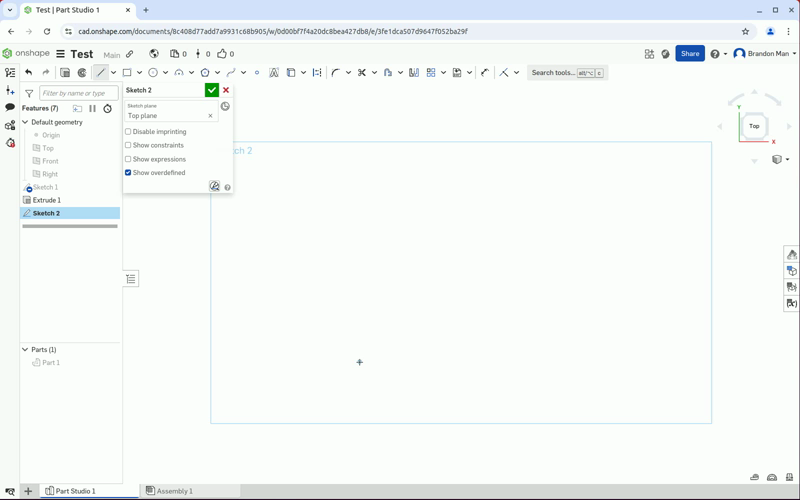
mouse_move(538, 361)
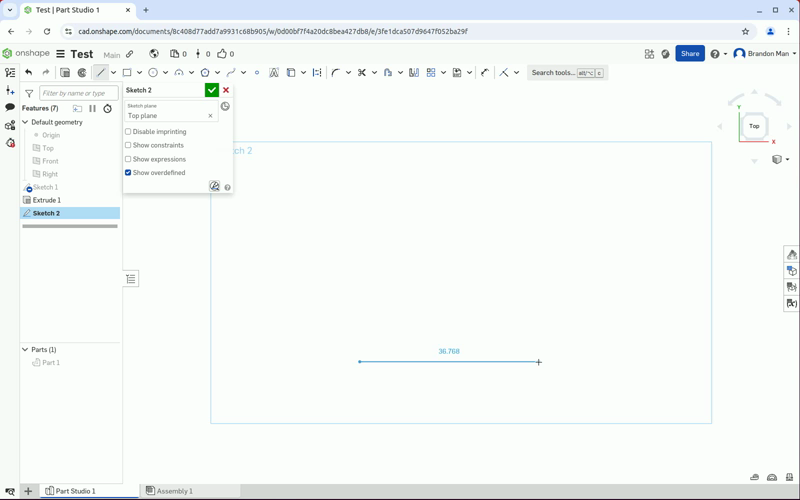
click(538, 361)
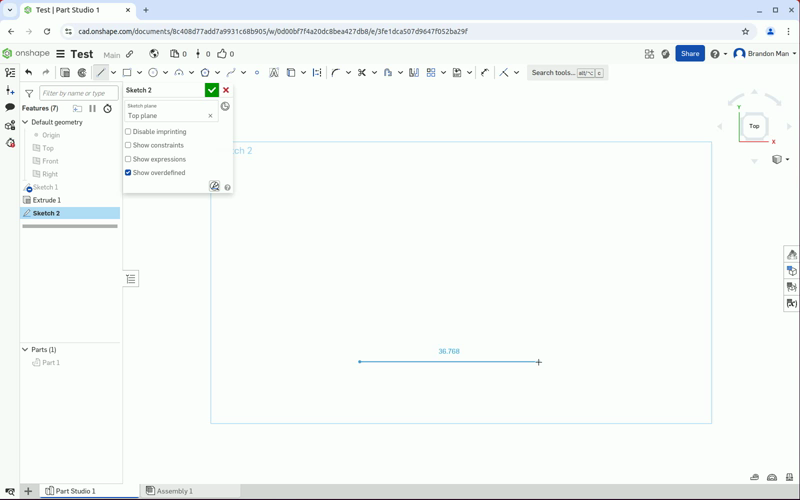
key_up(shift)
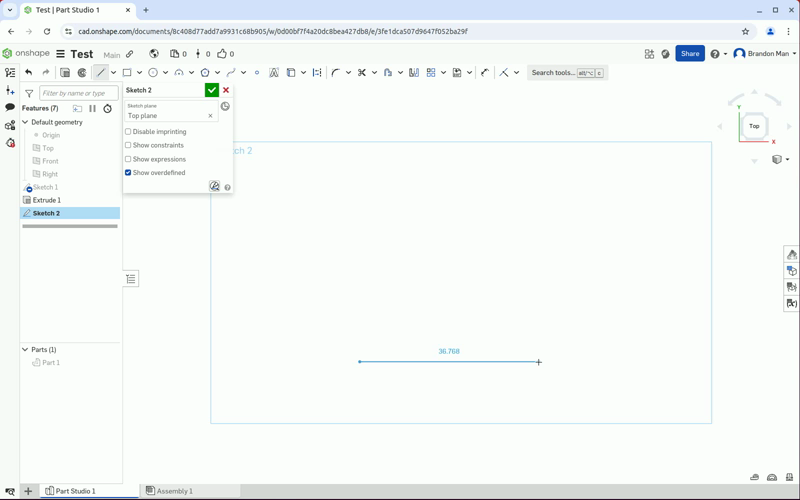
key_down(shift)
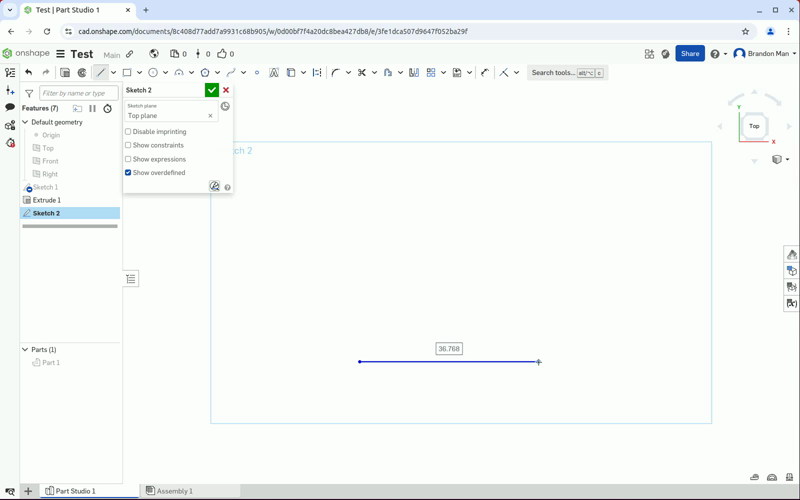
mouse_move(568, 361)
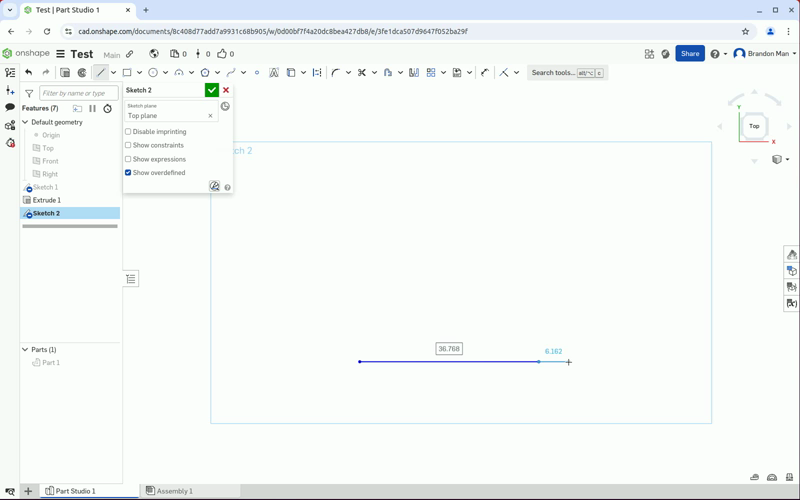
mouse_move(538, 316)
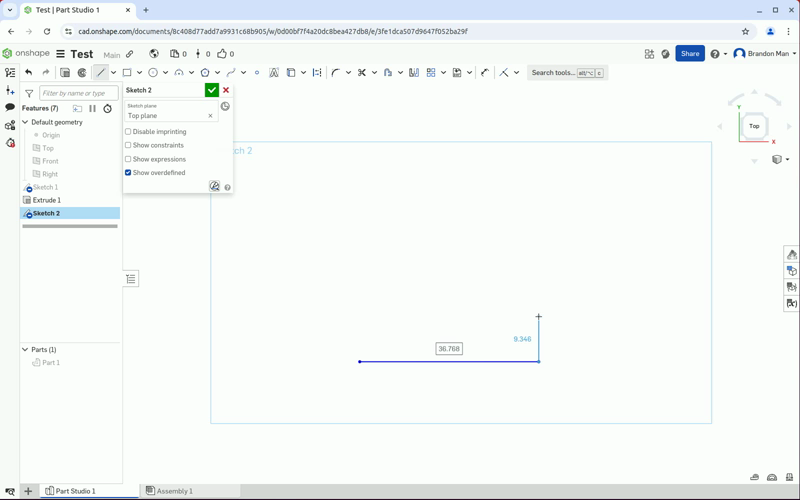
click(538, 316)
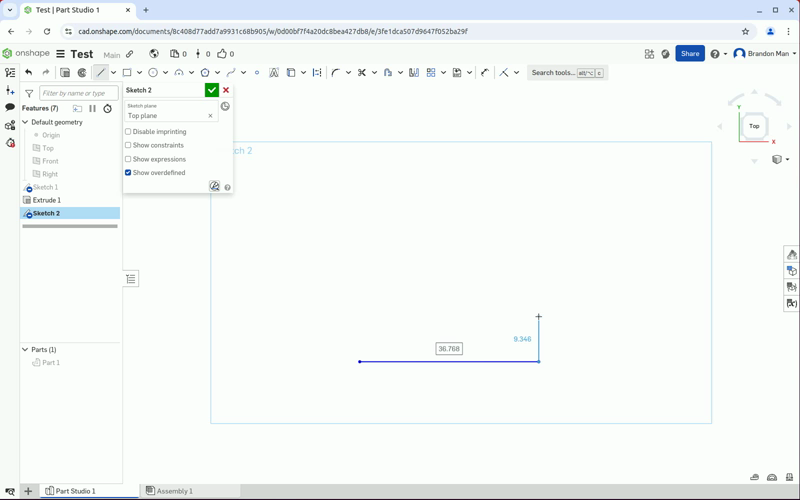
key_up(shift)
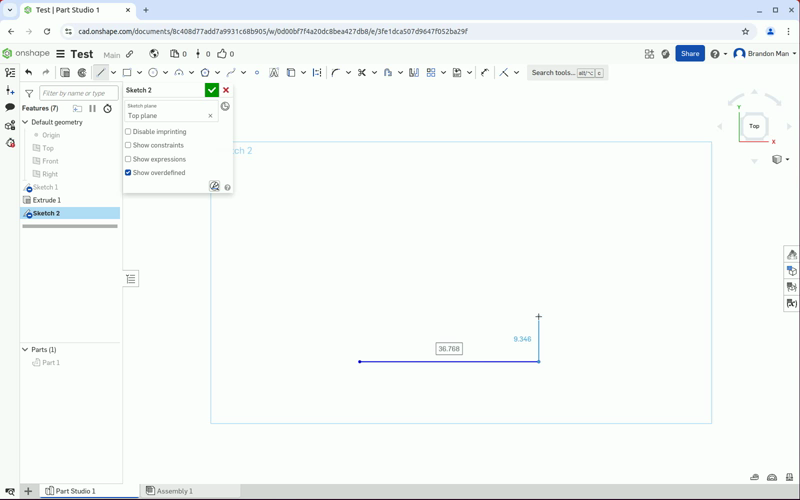
key_down(shift)
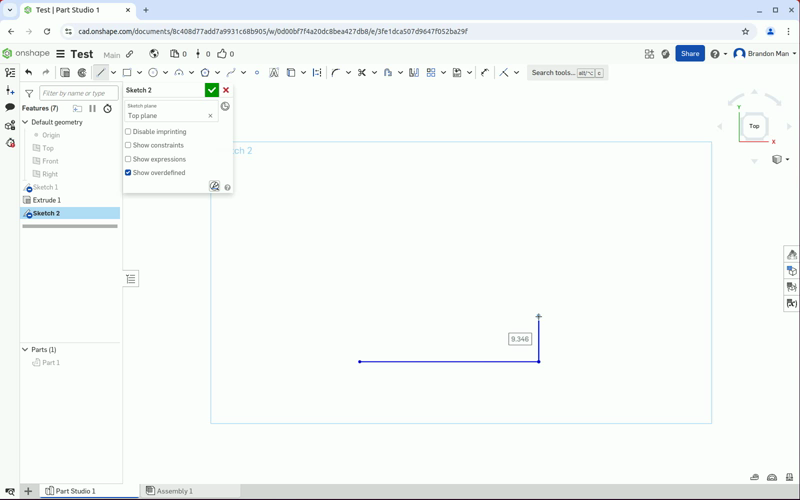
mouse_move(359, 316)
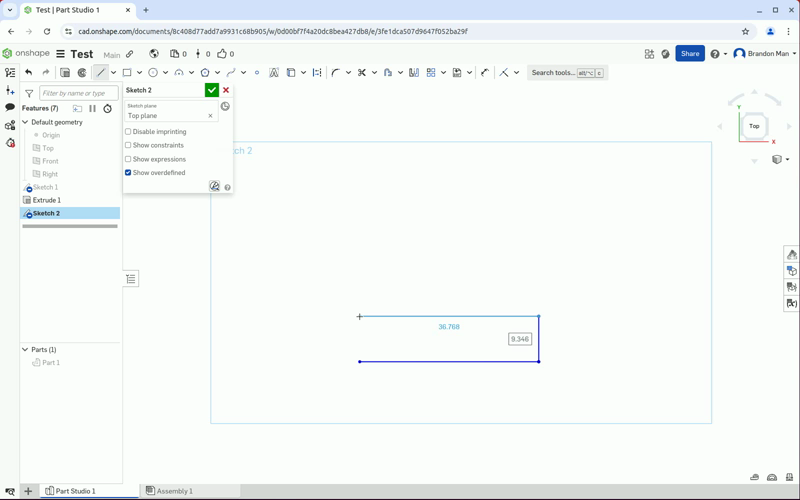
click(359, 316)
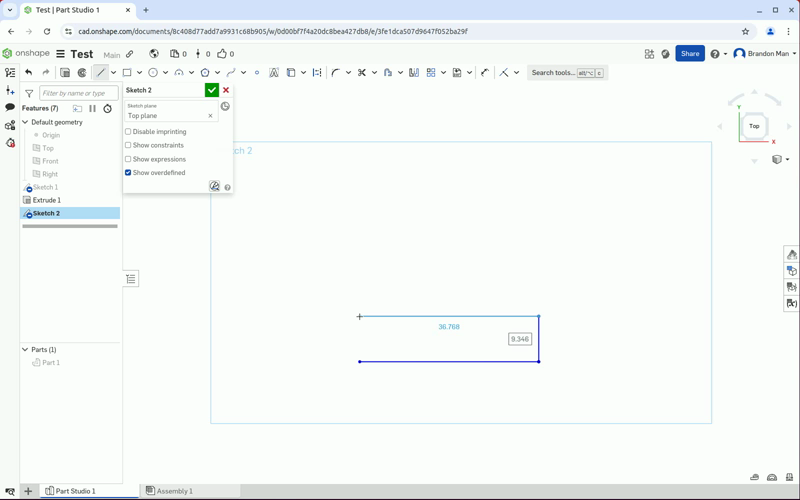
key_up(shift)
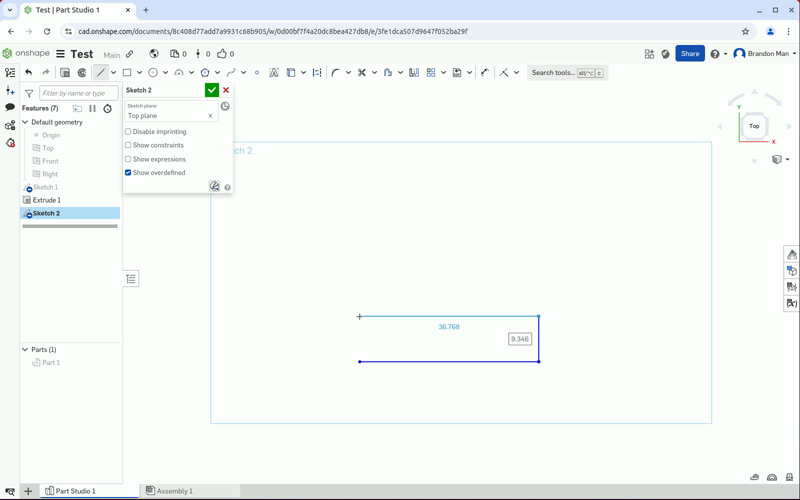
mouse_move(389, 316)
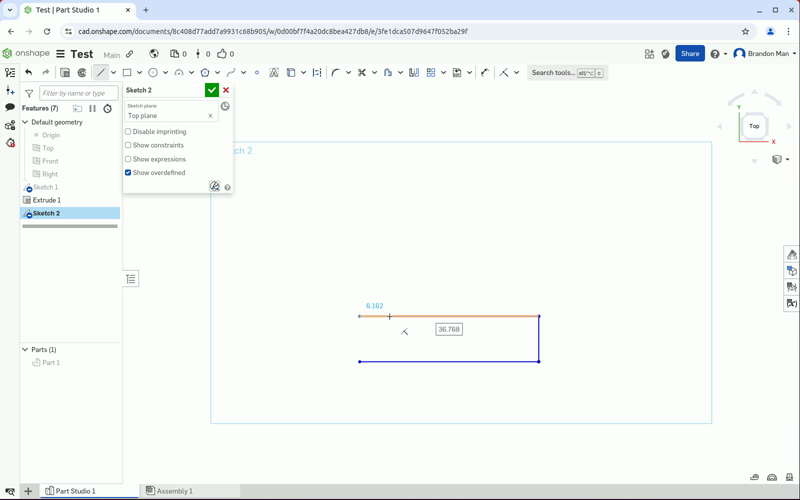
key_down(shift)
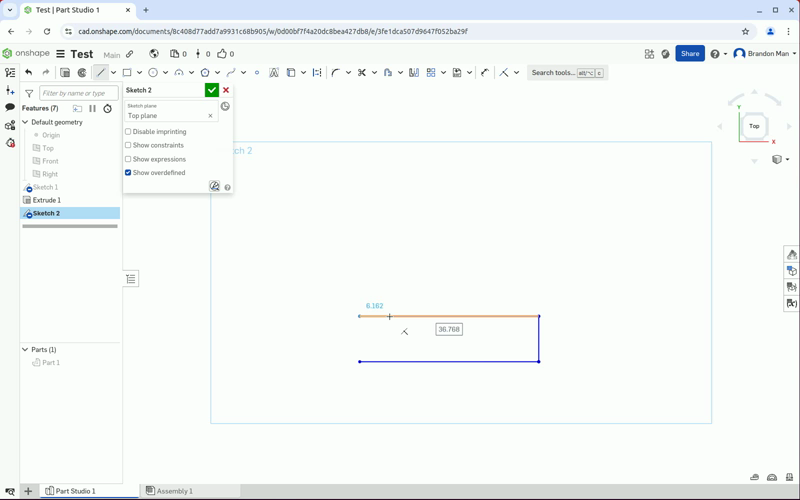
mouse_move(359, 361)
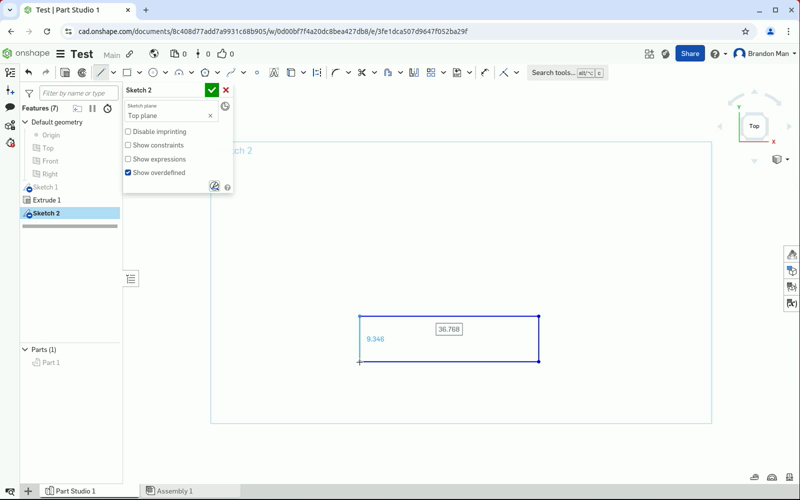
key_up(shift)
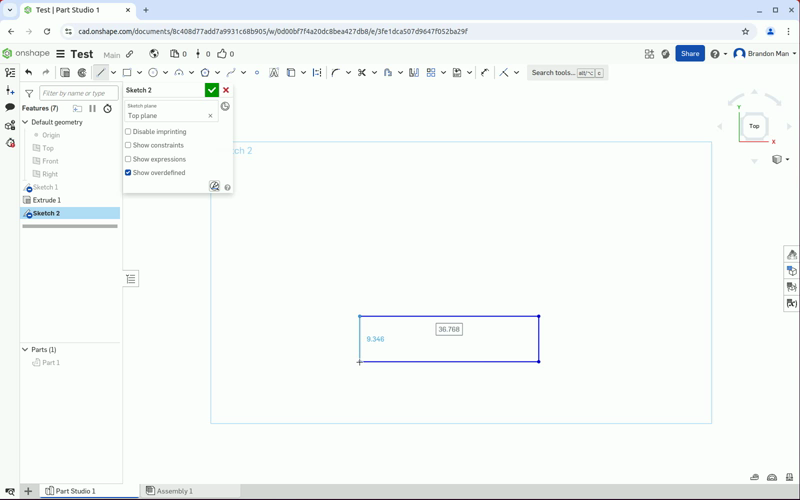
click(359, 361)
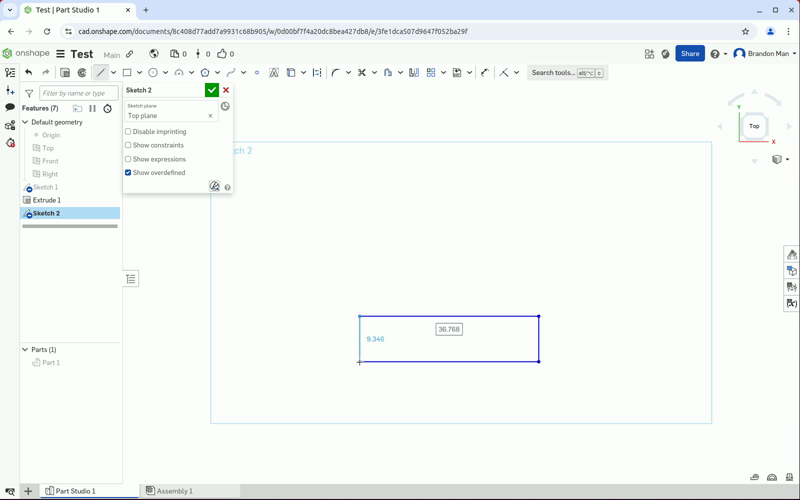
key(esc)
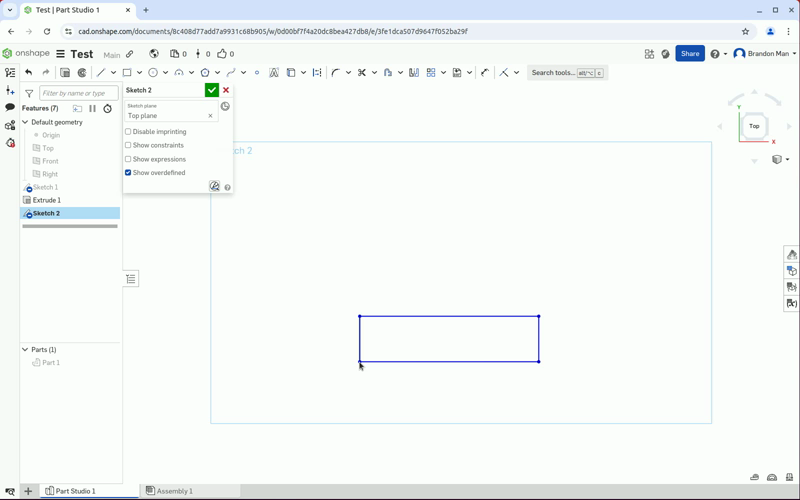
mouse_move(493, 342)
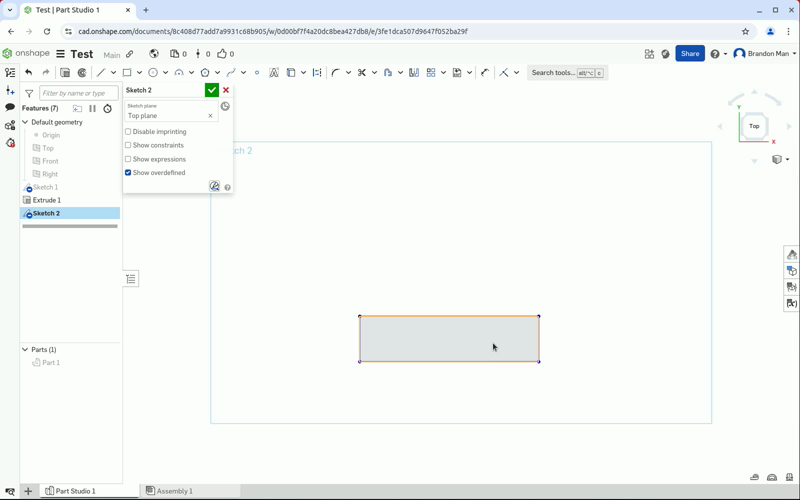
click(493, 342)
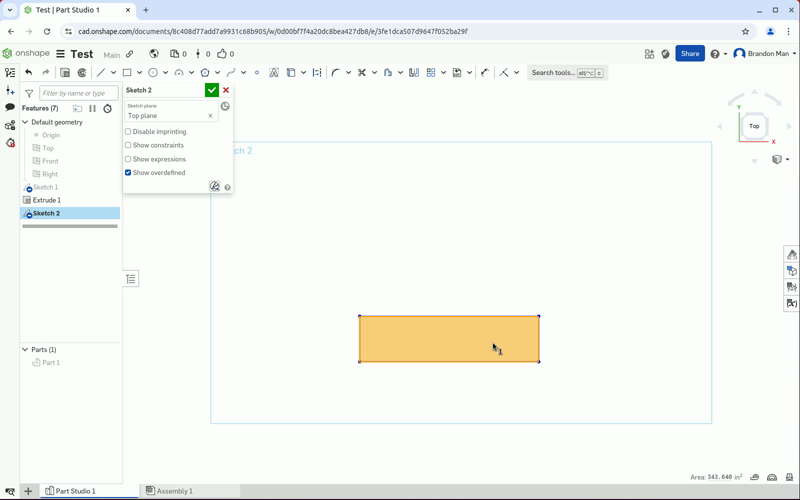
mouse_move(73, 352)
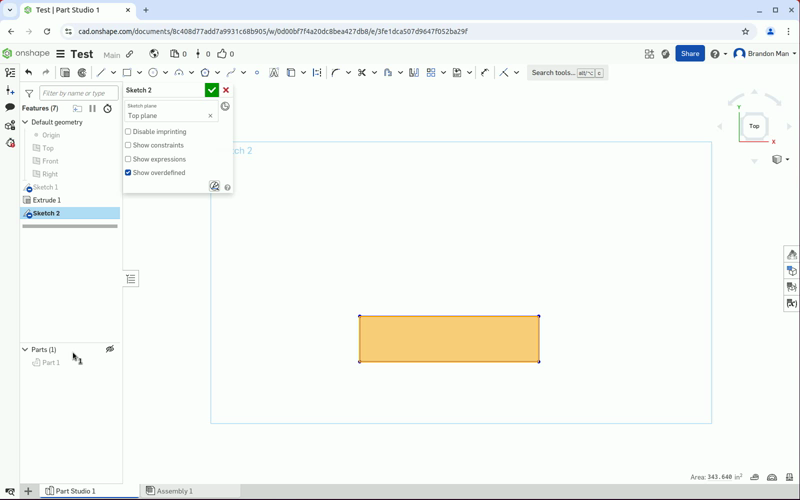
key(shift+y)
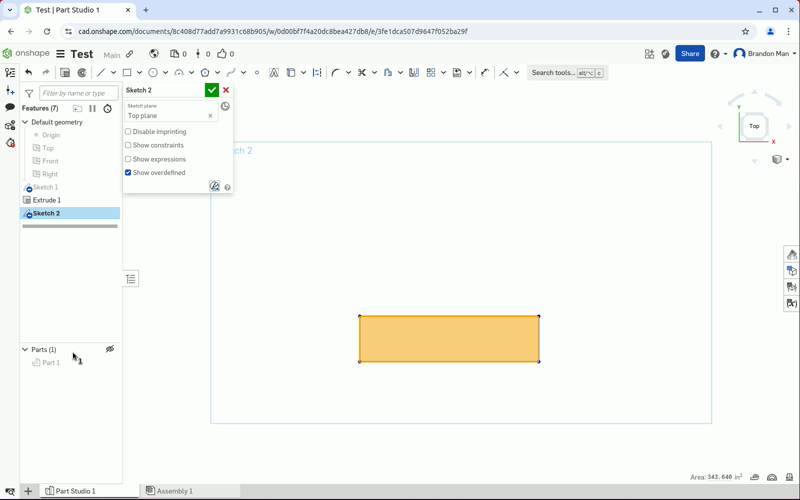
key(shift+e)
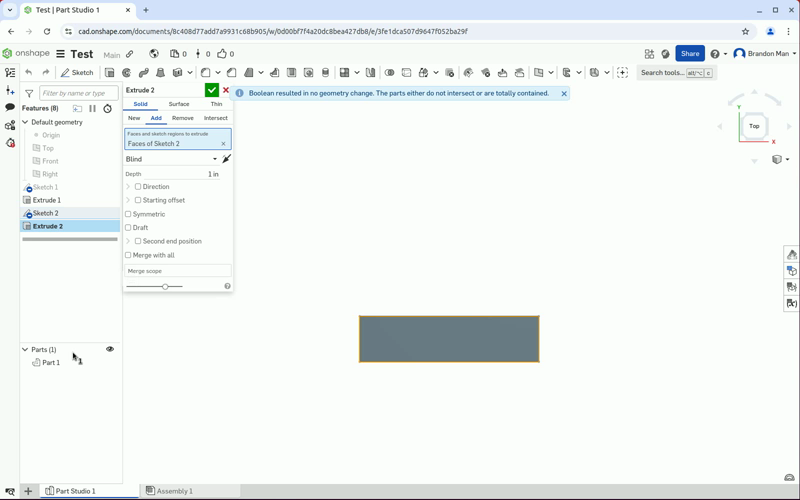
mouse_move(143, 106)
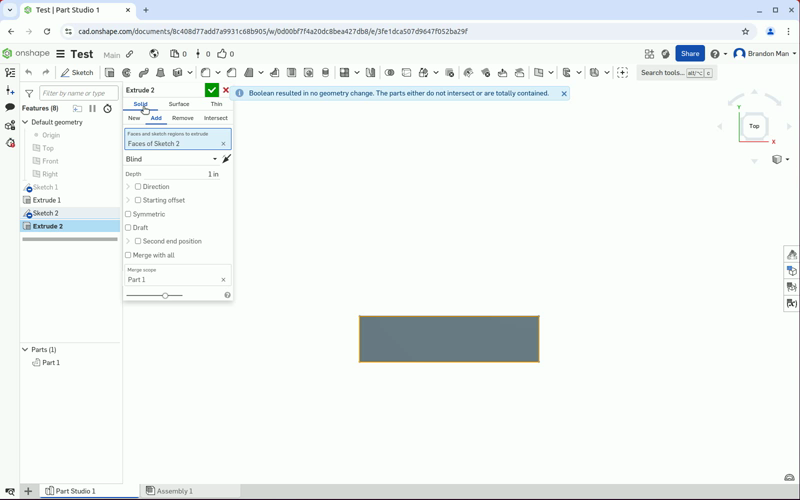
click(143, 106)
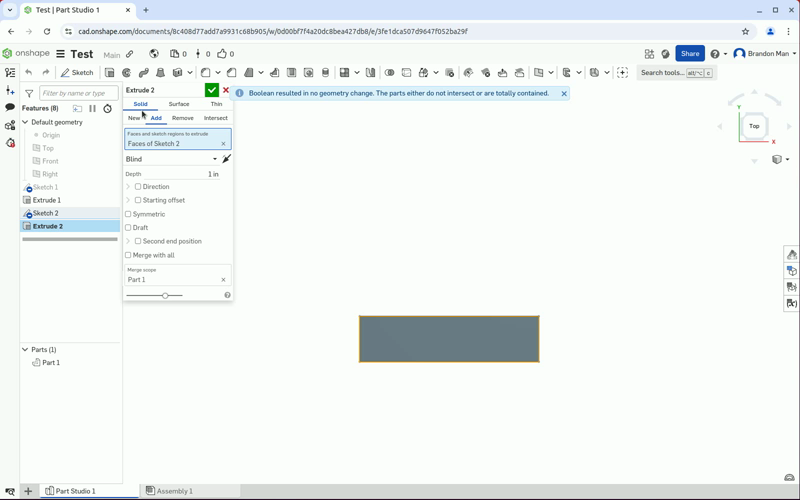
mouse_move(137, 120)
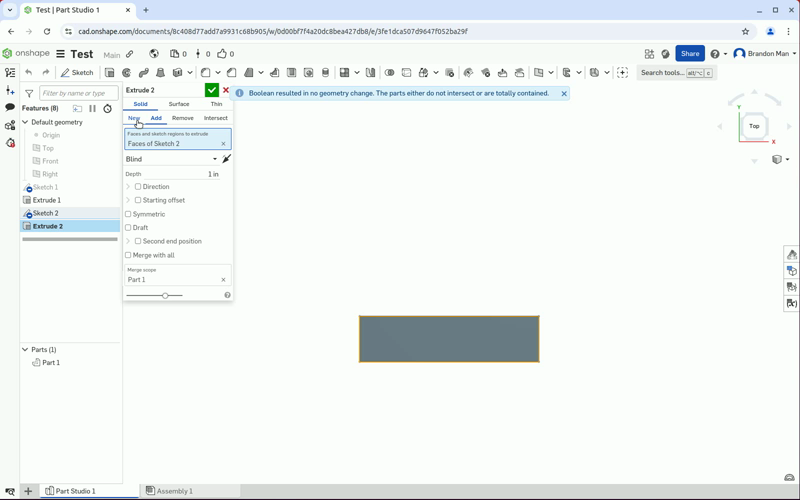
click(137, 120)
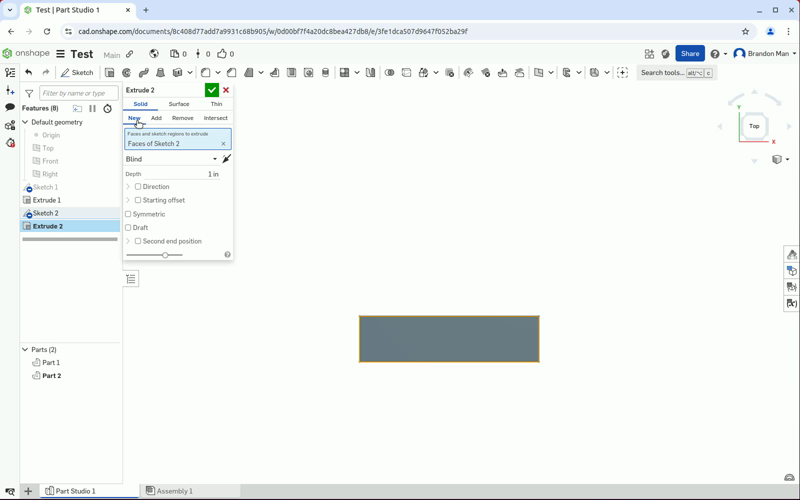
key(tab, 4)
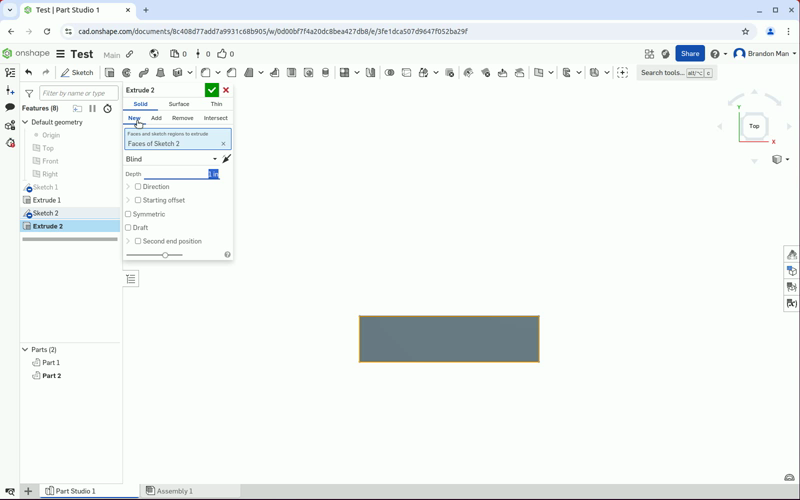
text(18.294)
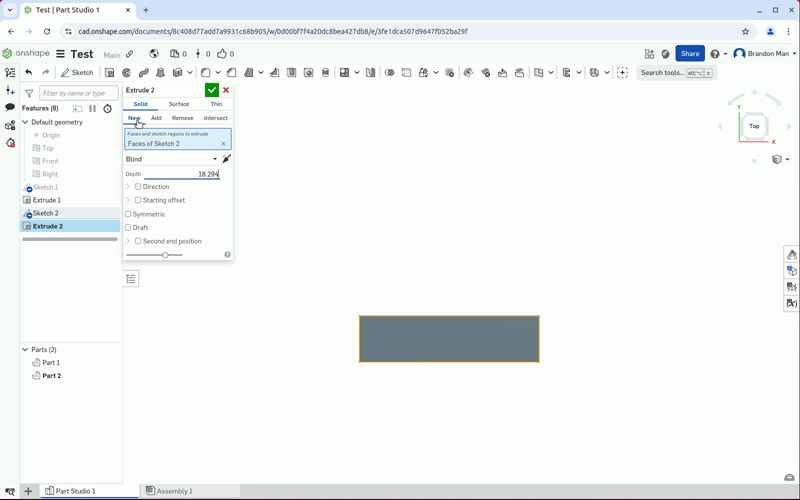
key(enter)
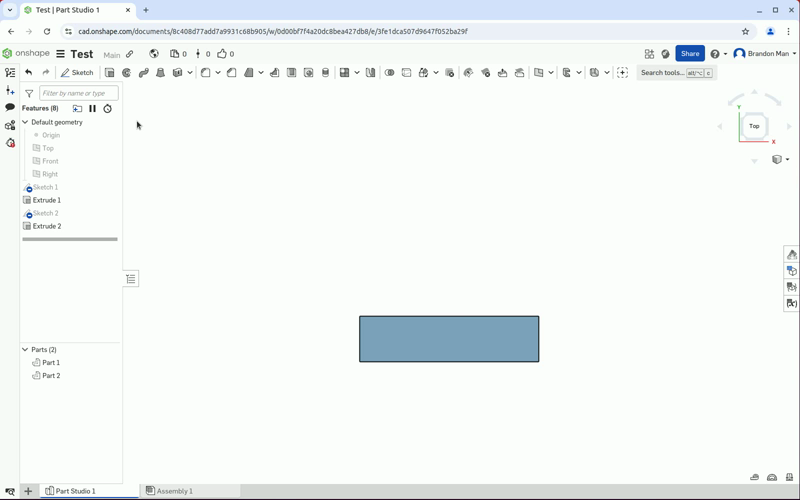
key(shift+h)
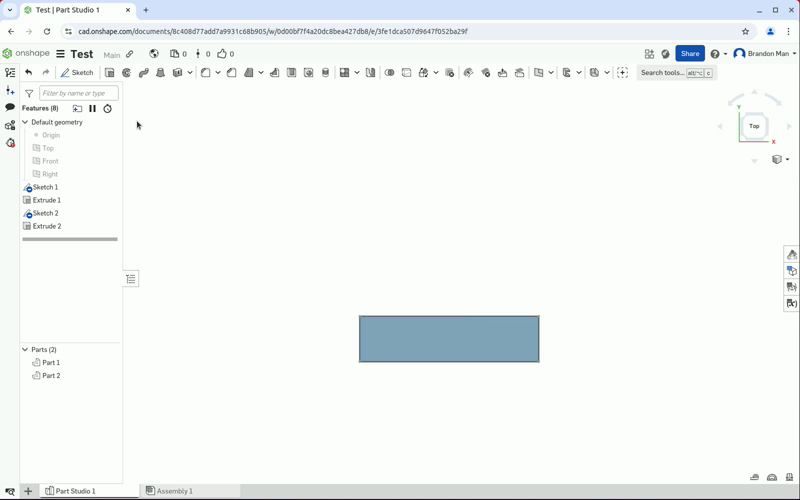
key(shift+h)
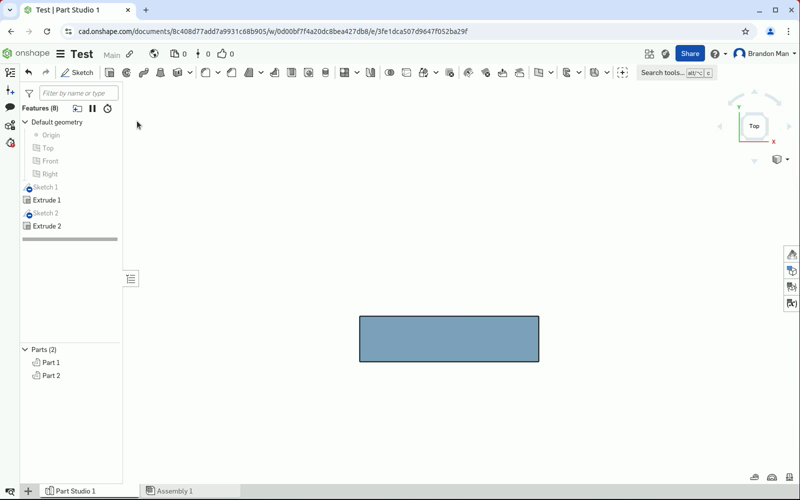
mouse_move(73, 189)
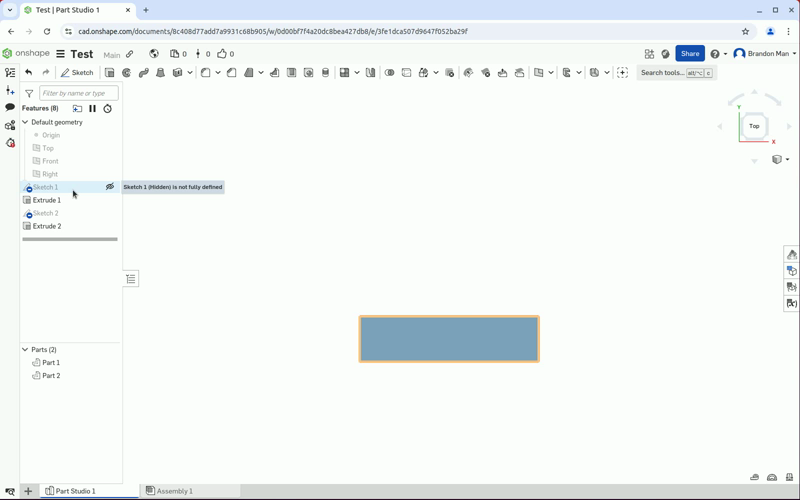
click(73, 189)
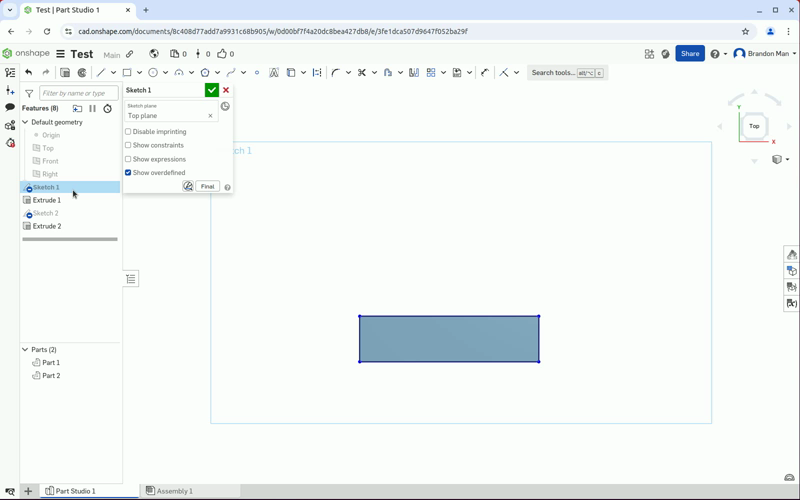
mouse_move(229, 92)
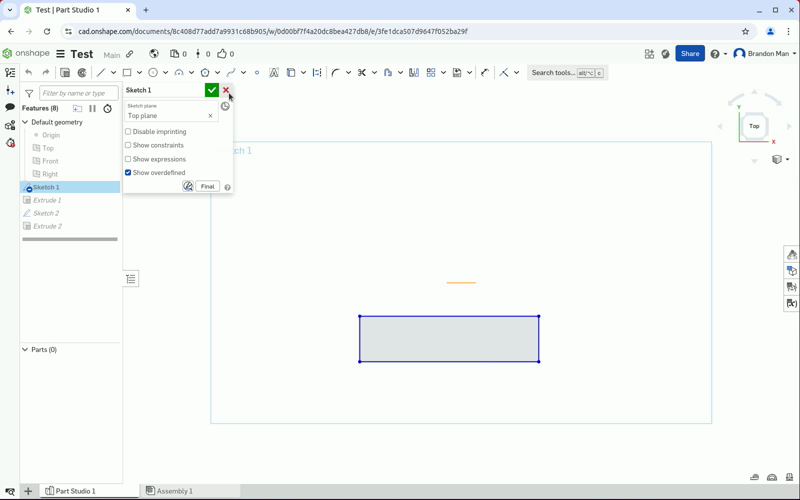
click(229, 92)
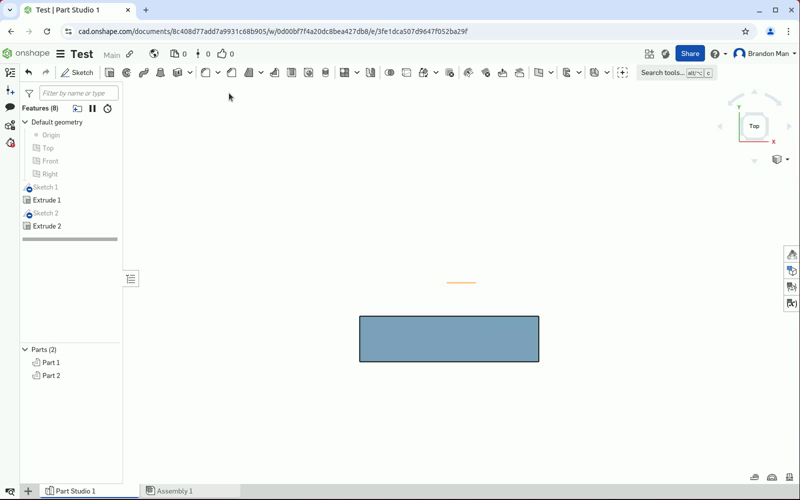
mouse_move(73, 352)
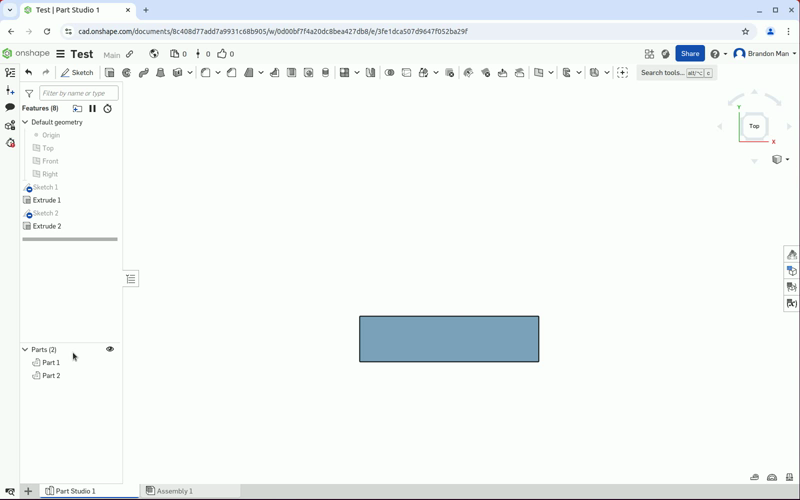
key(y)
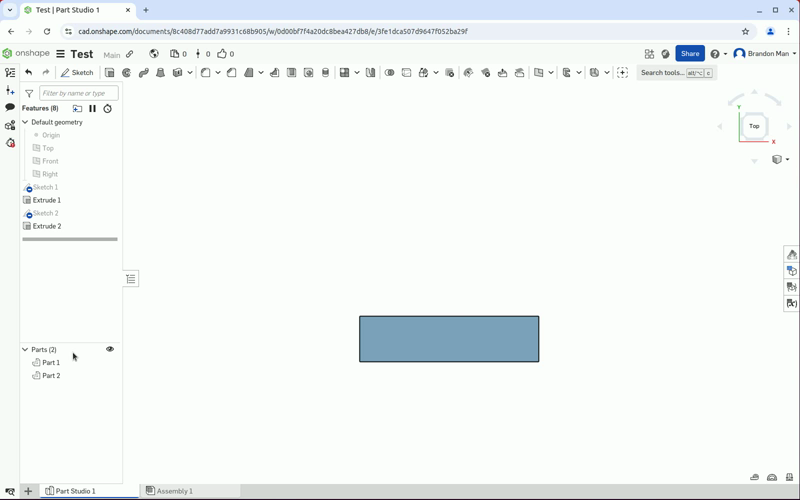
key(shift+p)
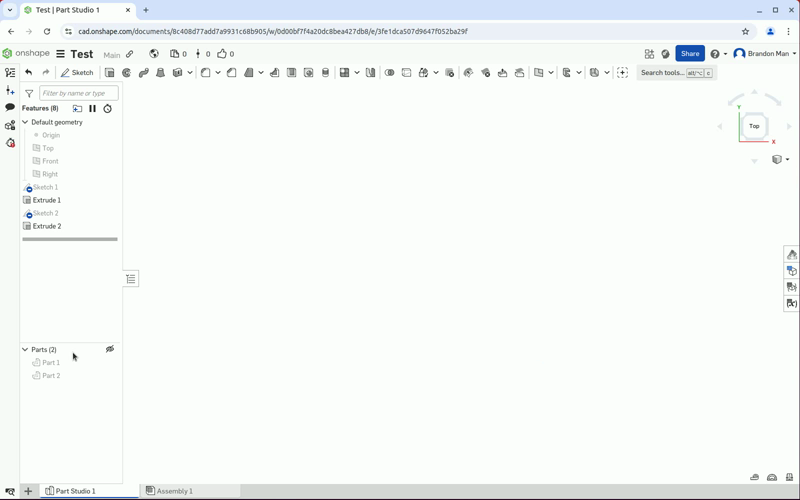
key(space)
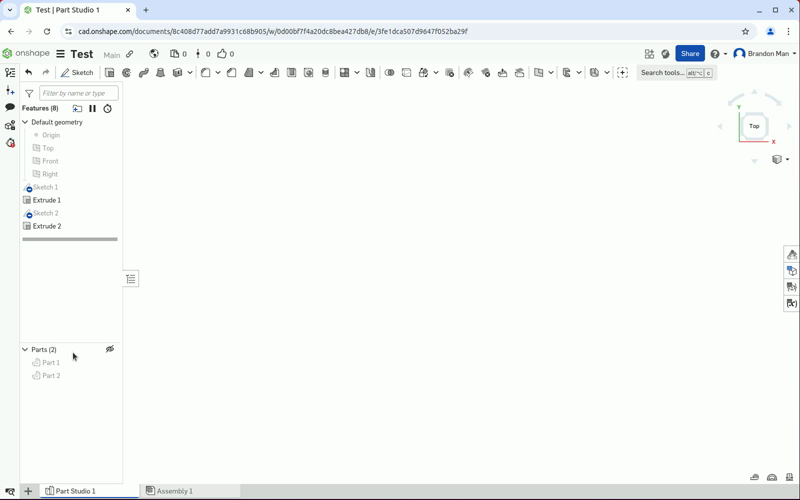
key_down(shift)
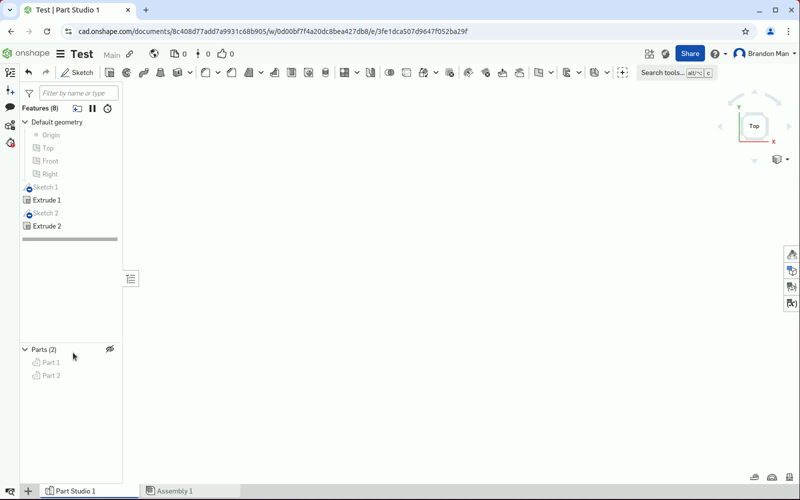
key(up)
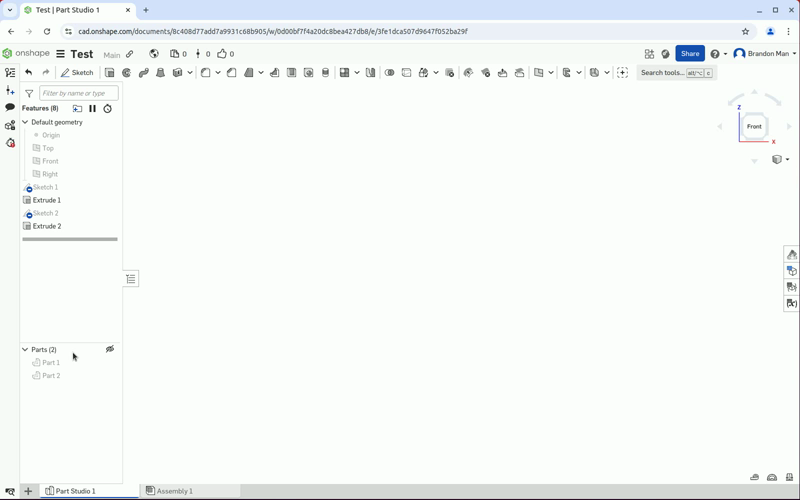
key_up(shift)
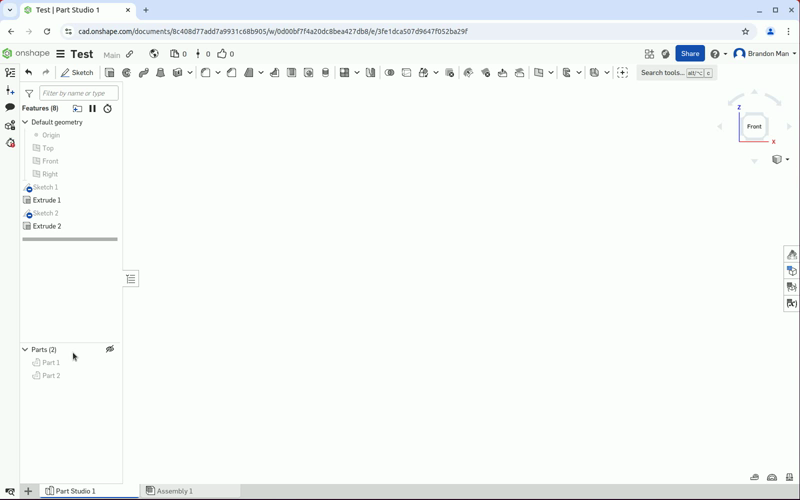
mouse_move(73, 352)
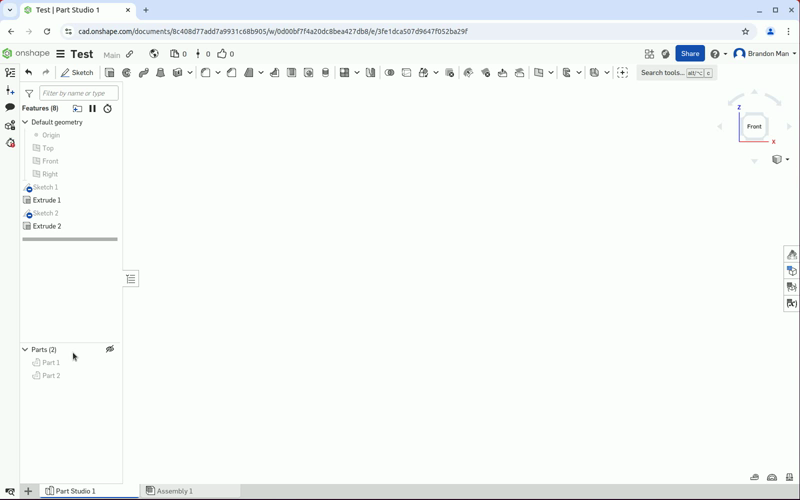
key(shift+y)
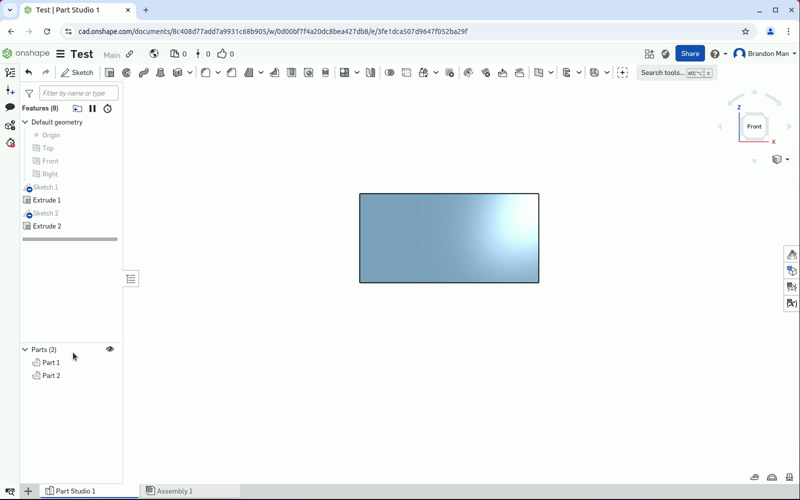
mouse_move(541, 75)
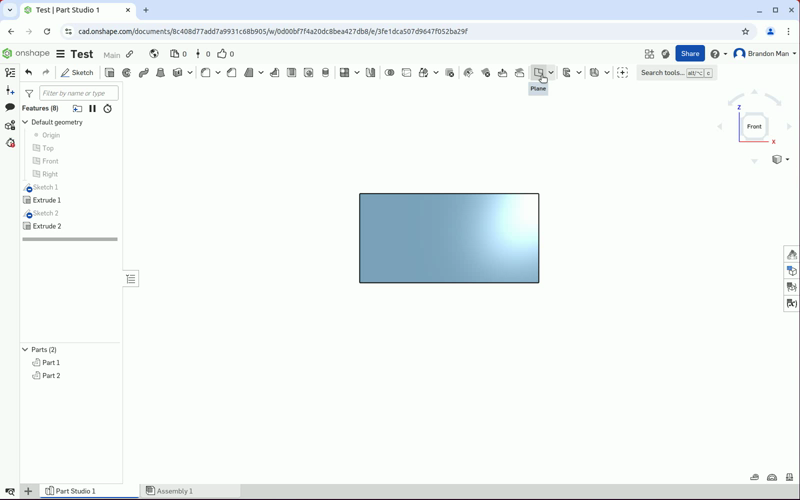
click(541, 75)
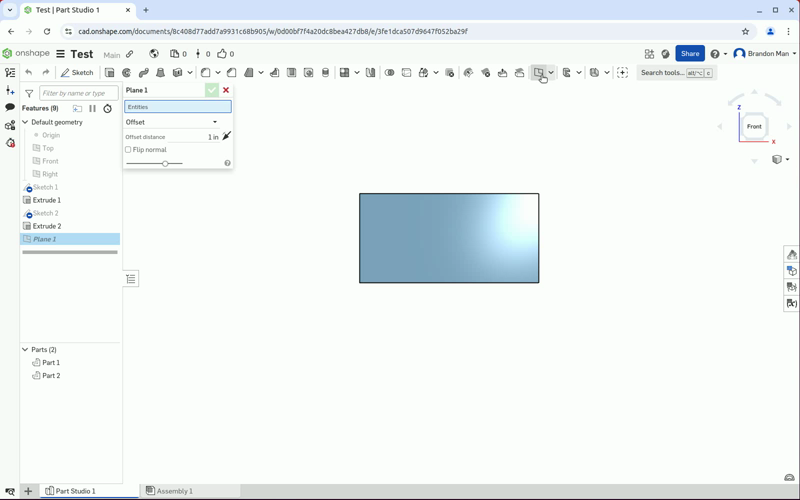
mouse_move(73, 163)
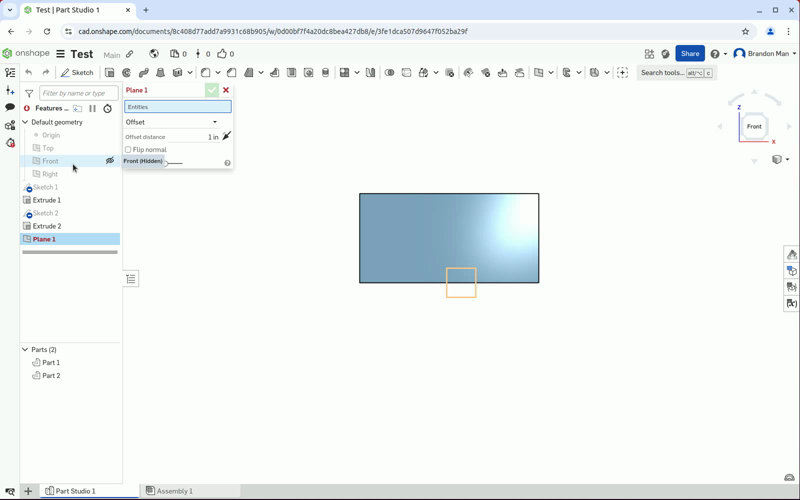
click(73, 163)
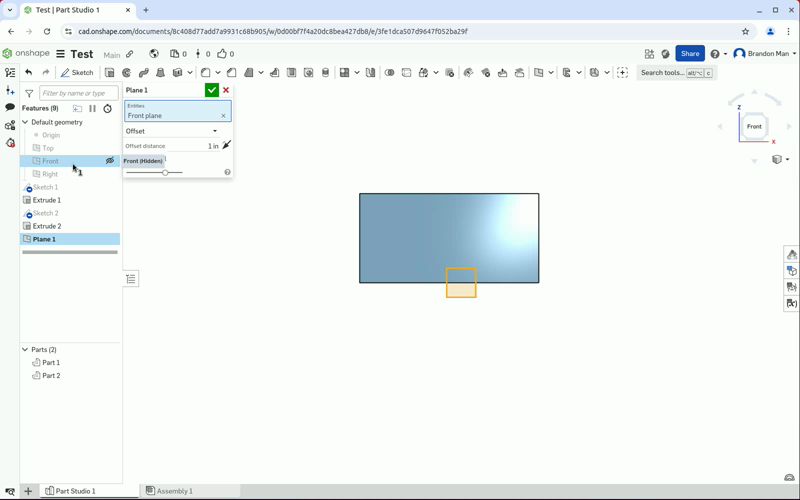
key(tab, 2)
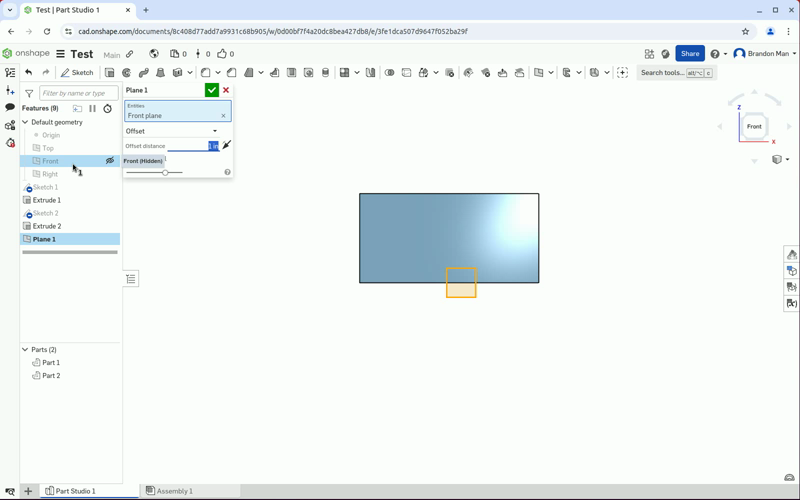
text(16.114)
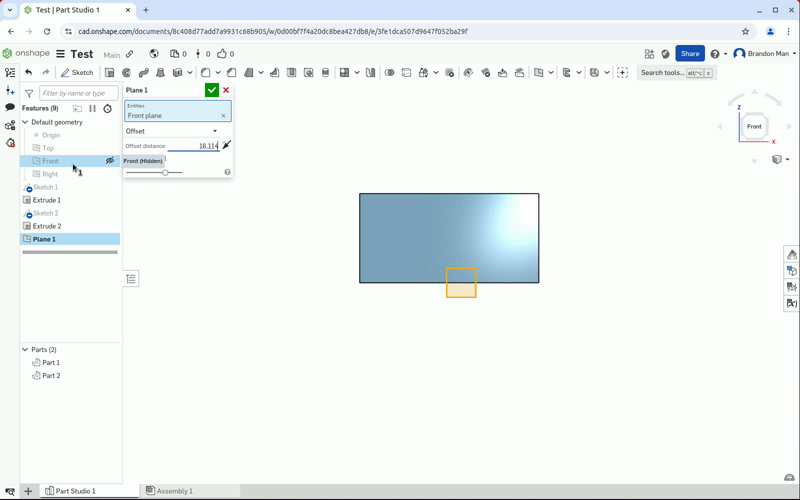
key(enter, 2)
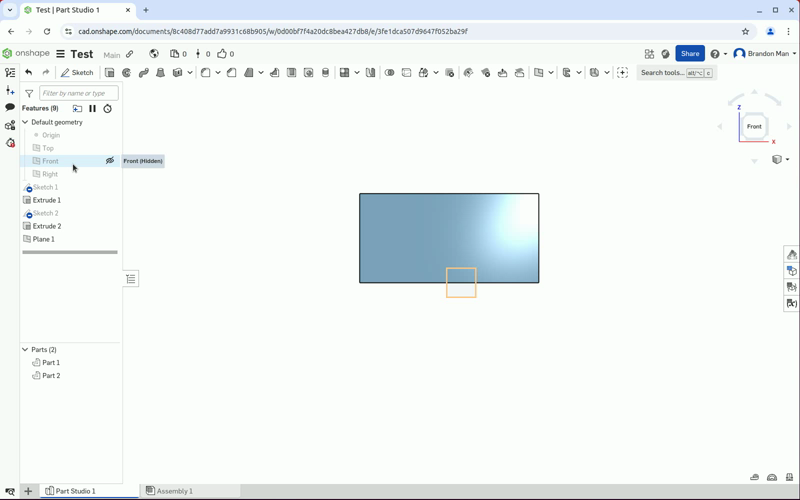
key(shift+s)
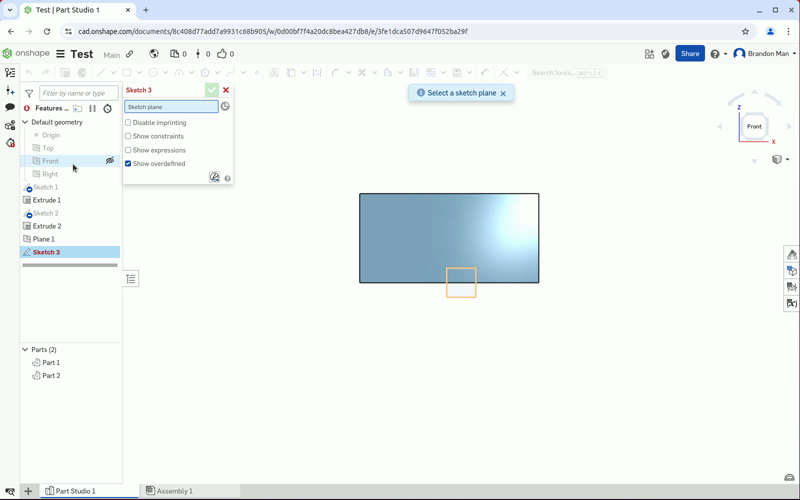
mouse_move(73, 241)
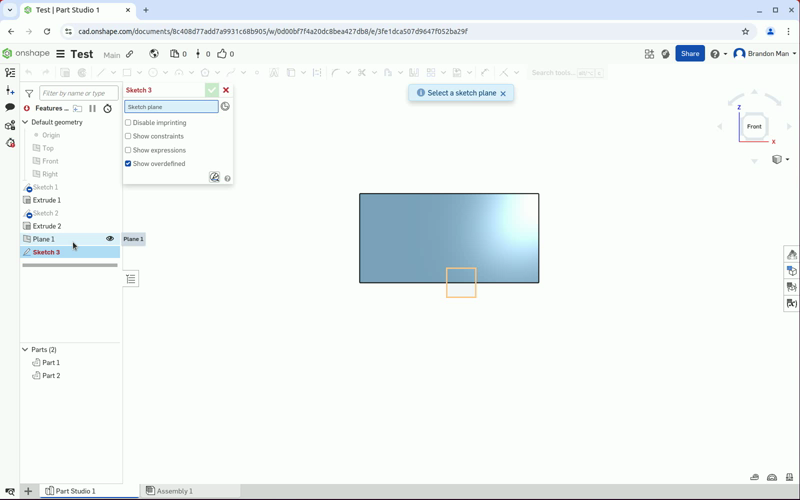
click(73, 241)
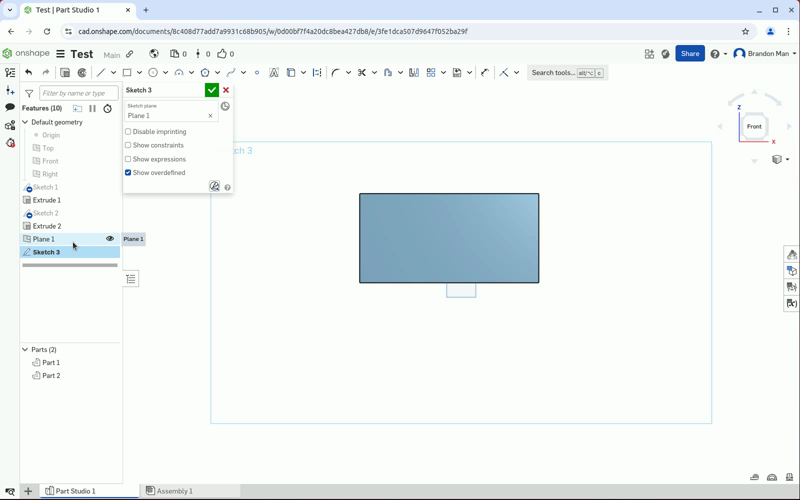
mouse_move(73, 352)
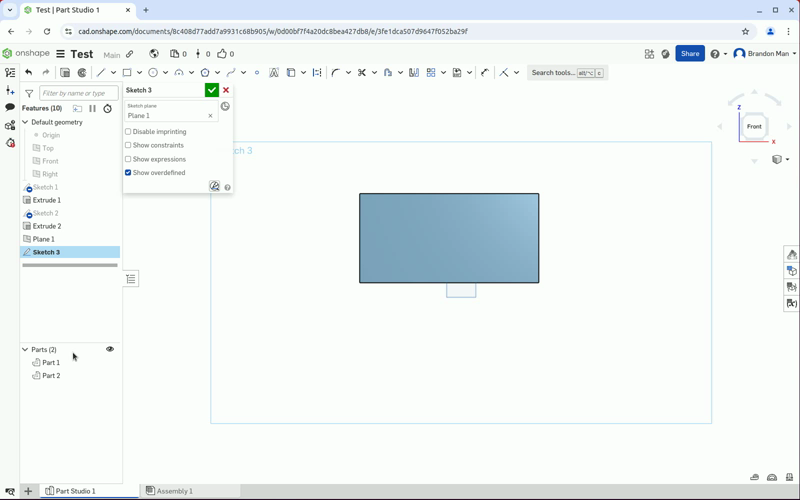
key(y)
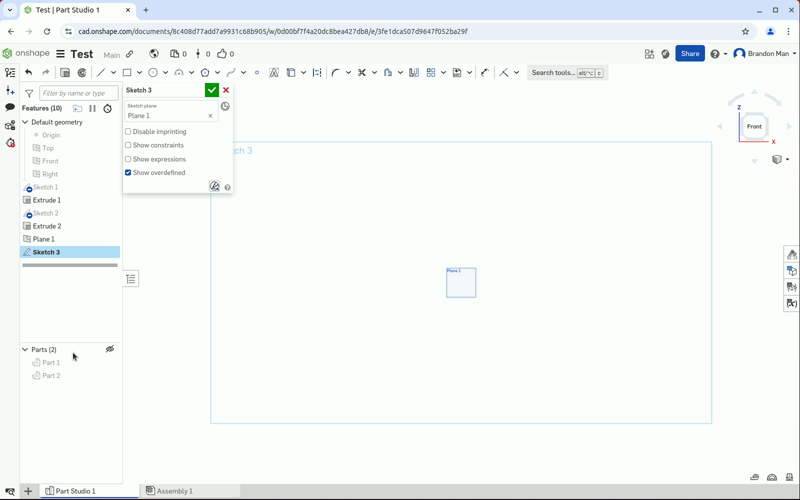
key(c)
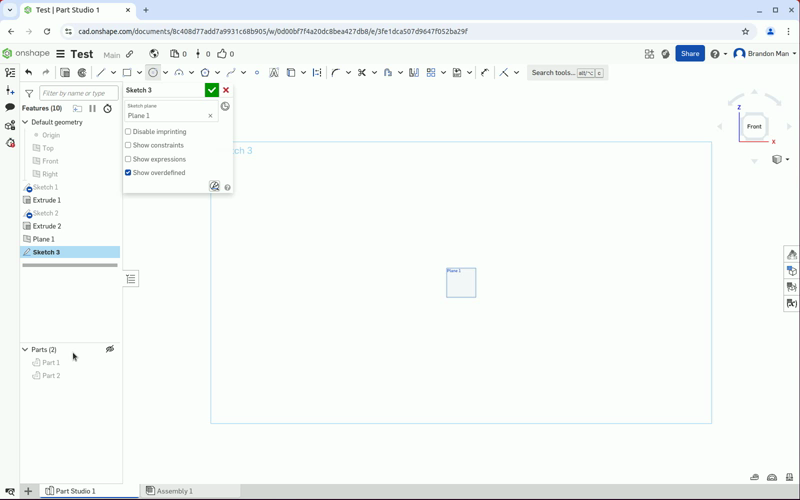
key_down(shift)
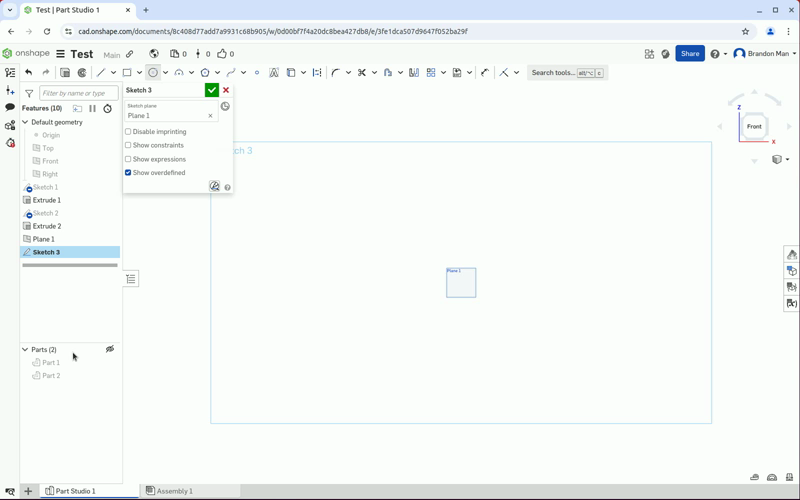
mouse_move(450, 238)
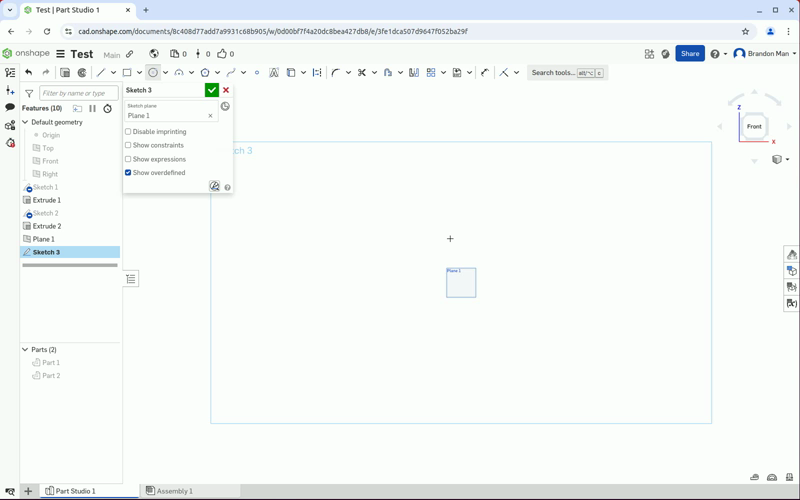
click(450, 238)
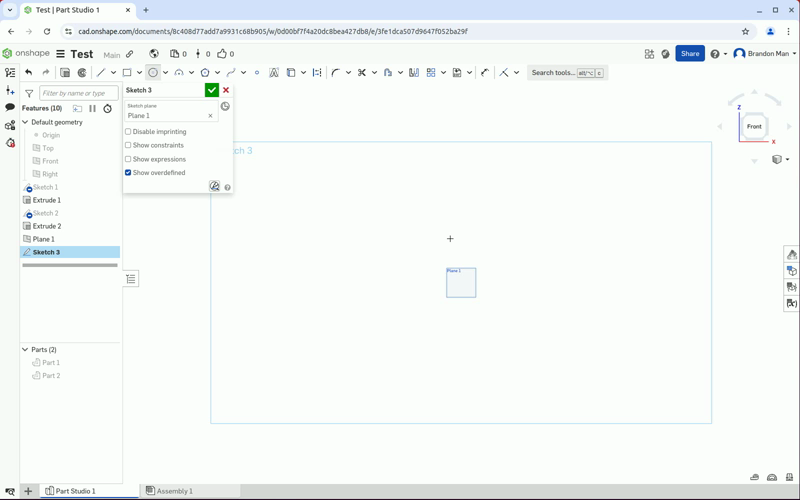
key_up(shift)
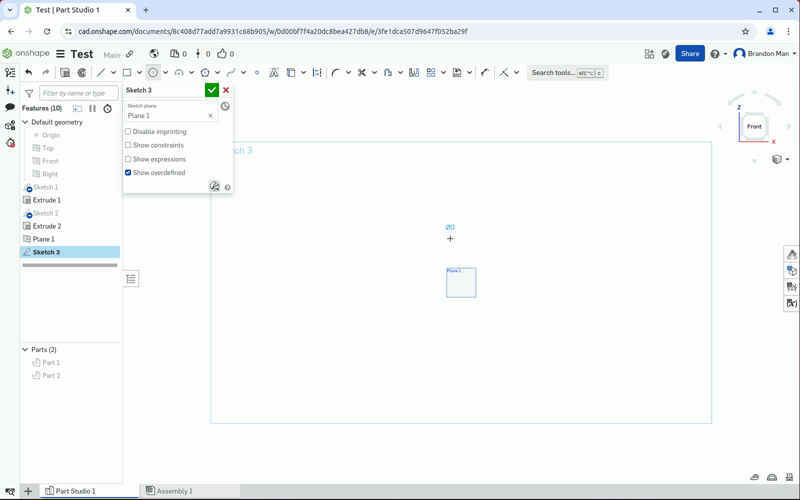
mouse_move(489, 238)
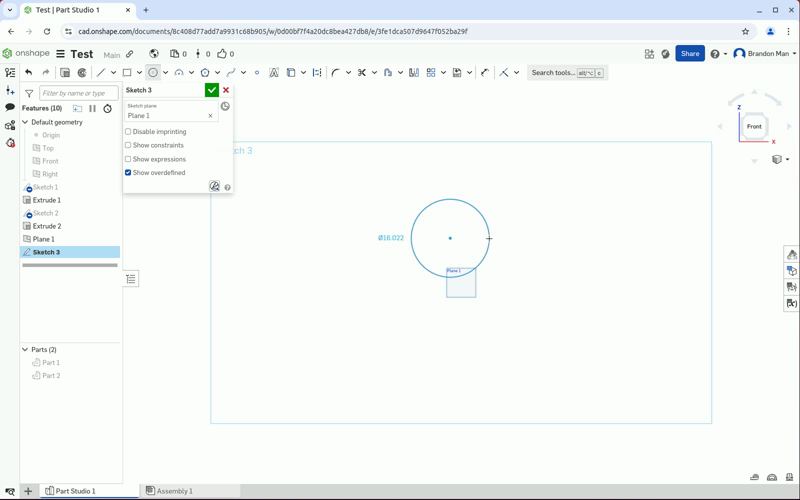
click(489, 238)
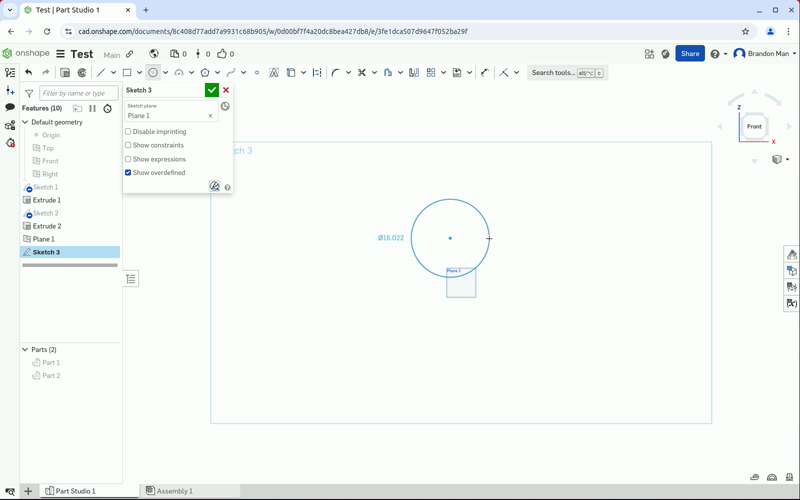
key(esc)
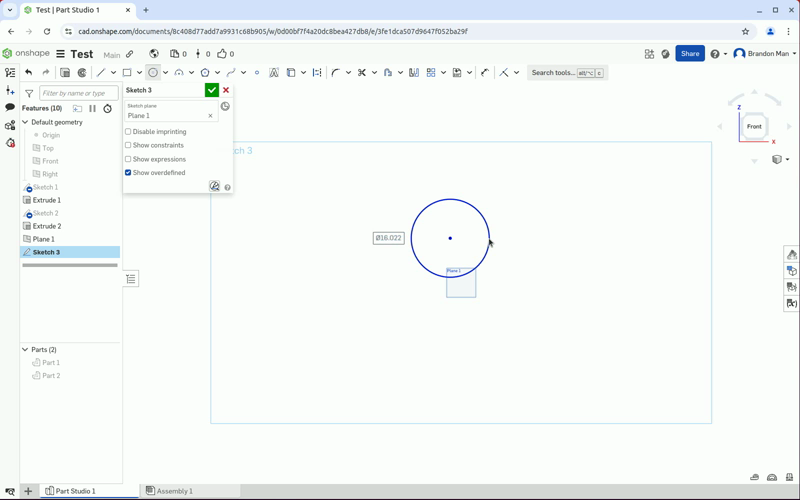
mouse_move(480, 234)
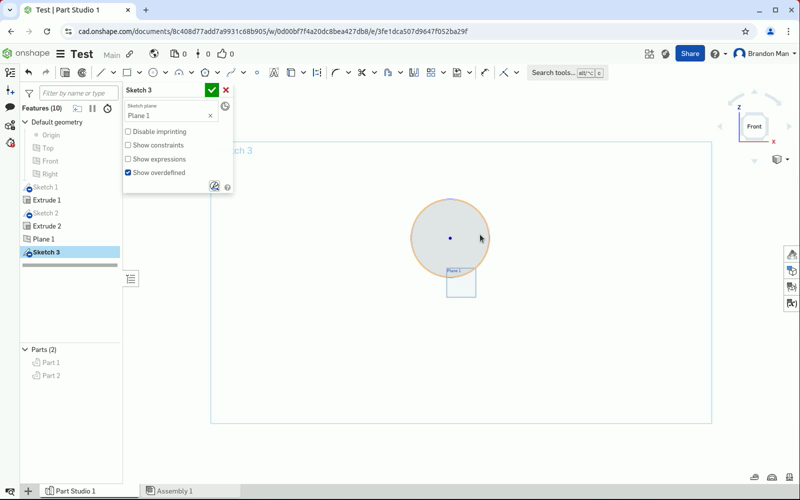
click(480, 234)
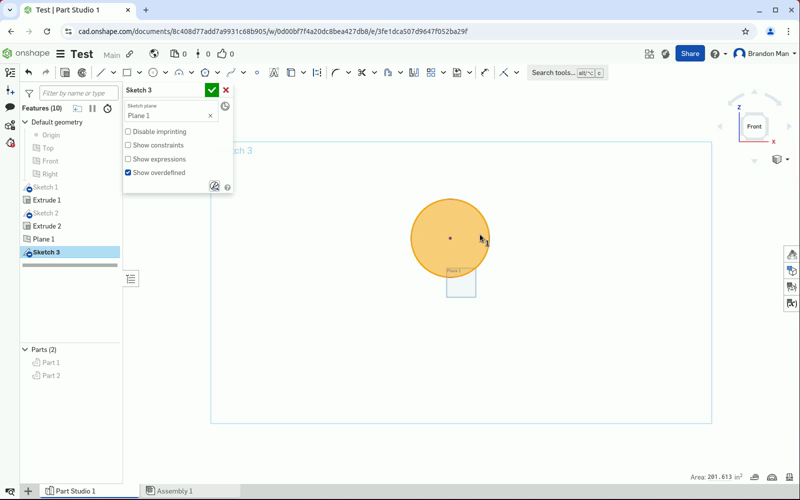
mouse_move(73, 352)
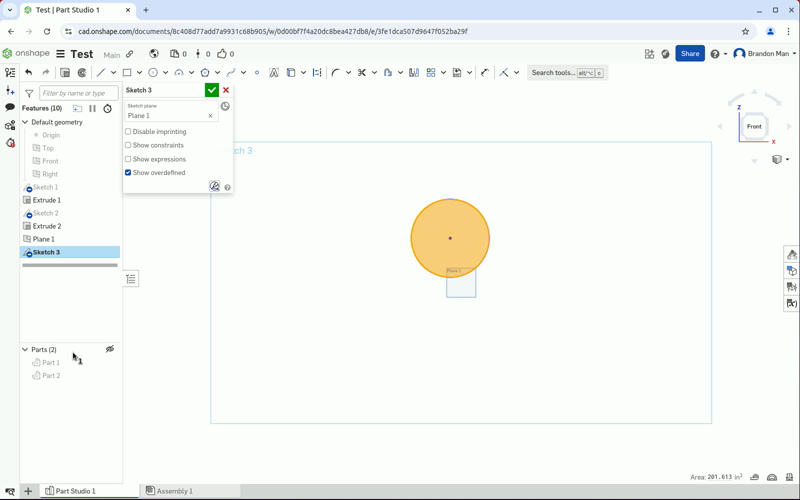
key(shift+y)
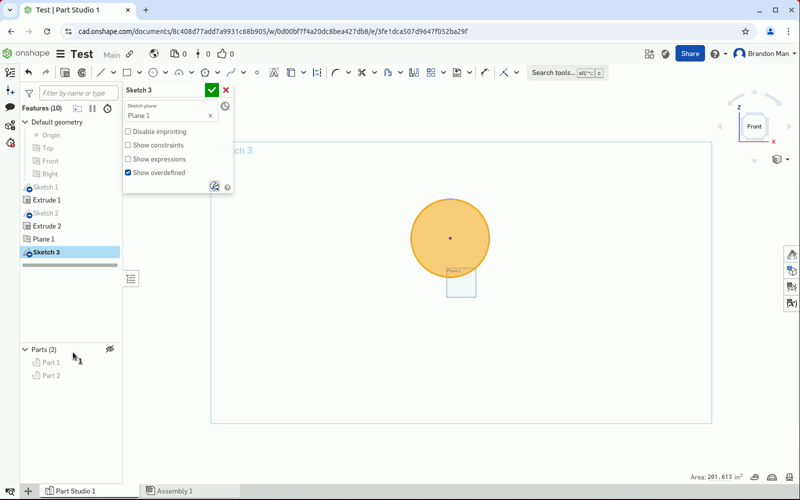
key(shift+e)
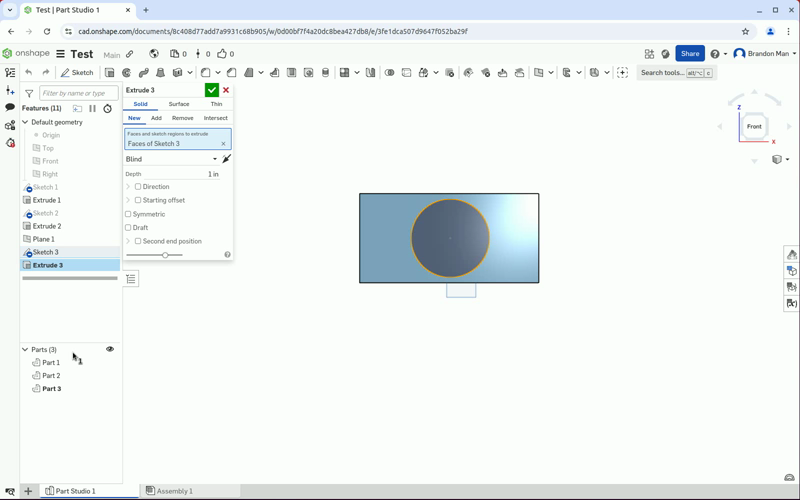
mouse_move(143, 106)
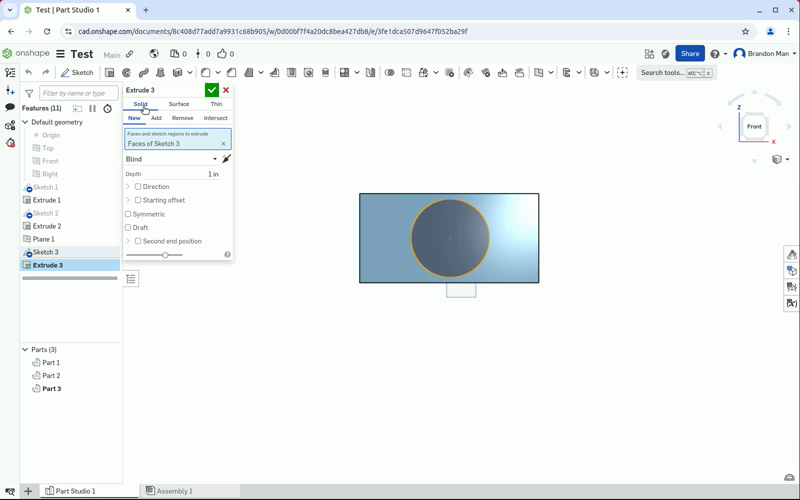
click(143, 106)
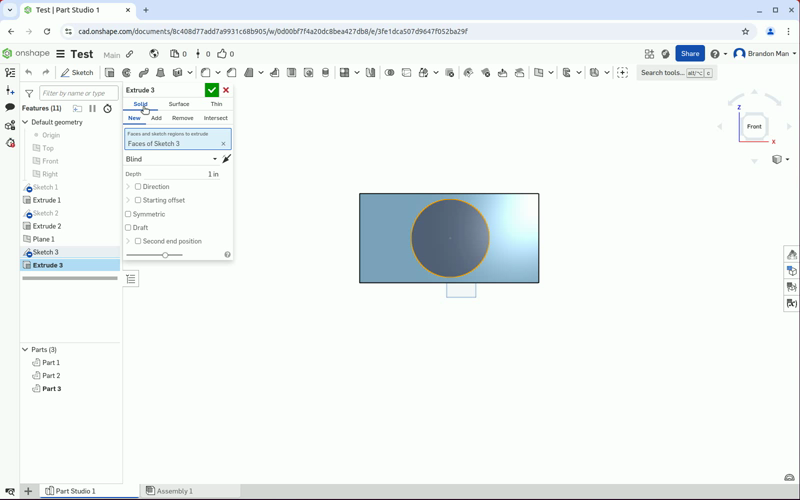
mouse_move(137, 120)
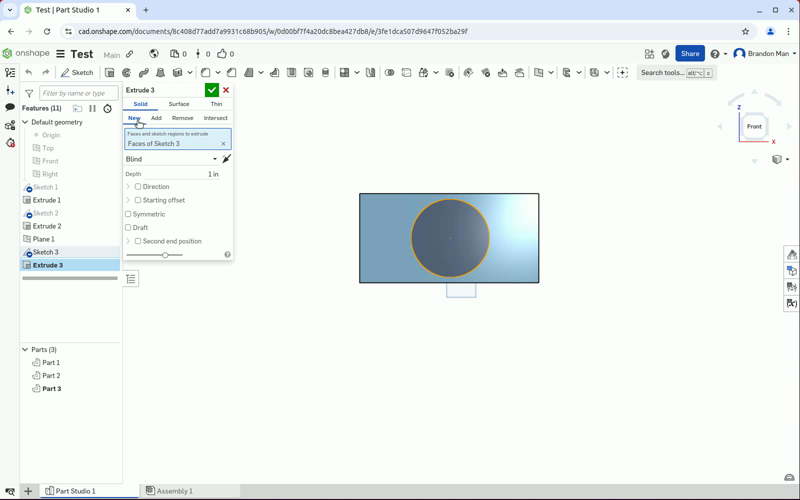
click(137, 120)
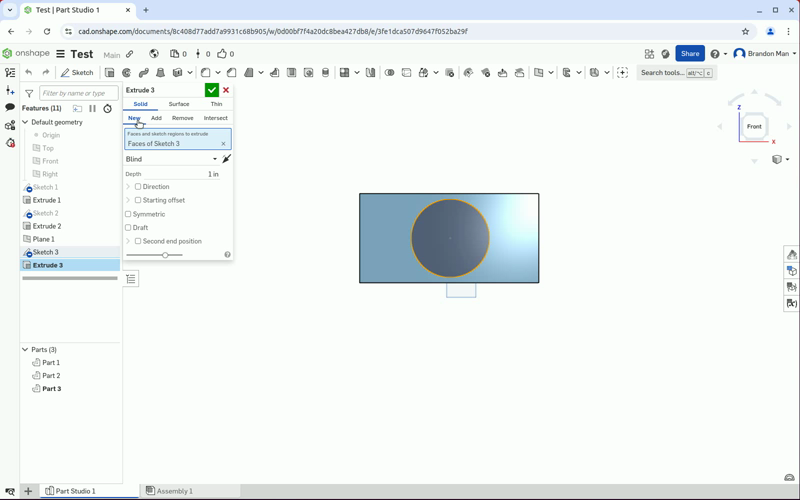
key(tab, 4)
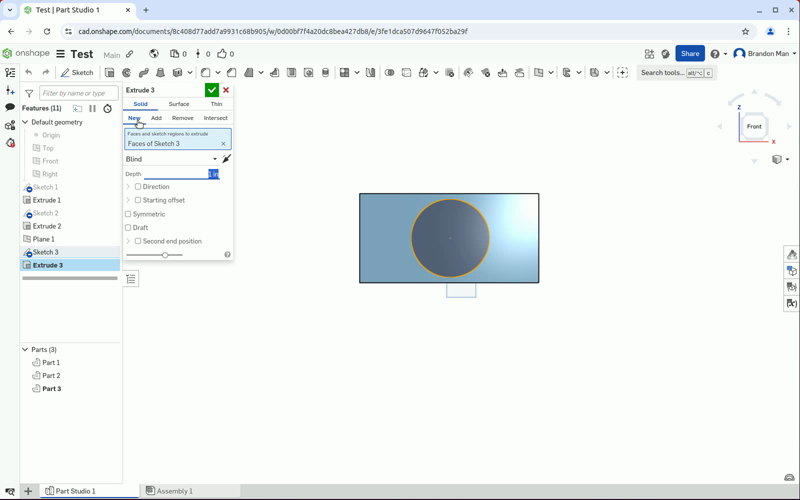
text(6.981)
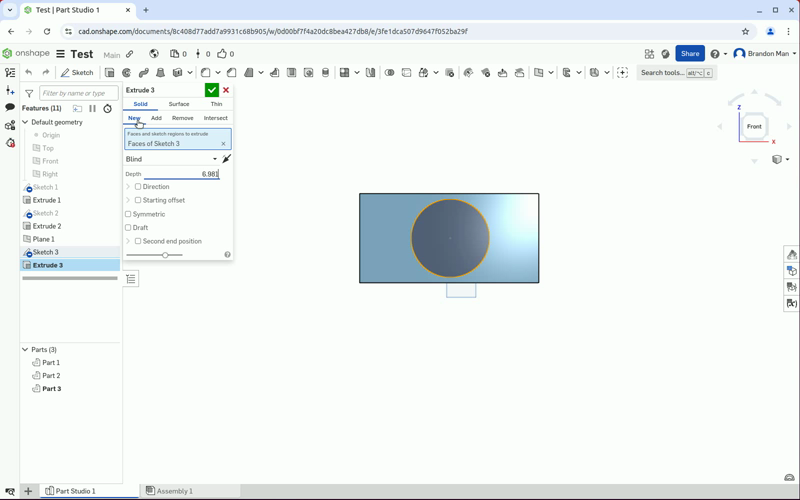
key(enter)
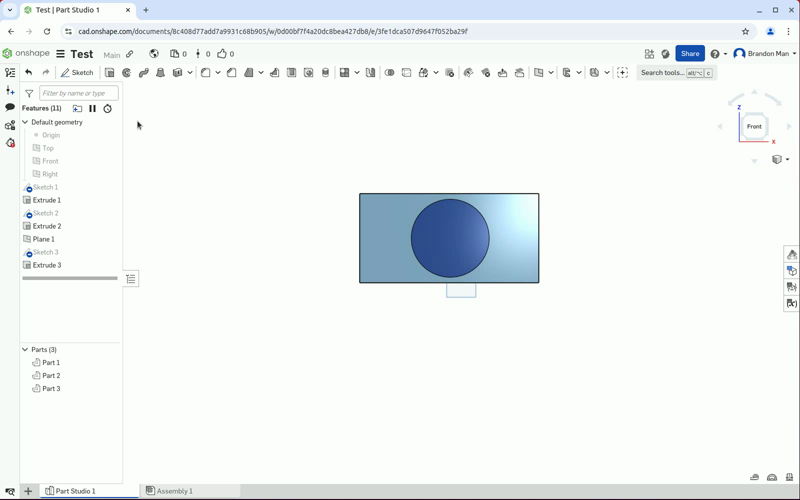
key(shift+h)
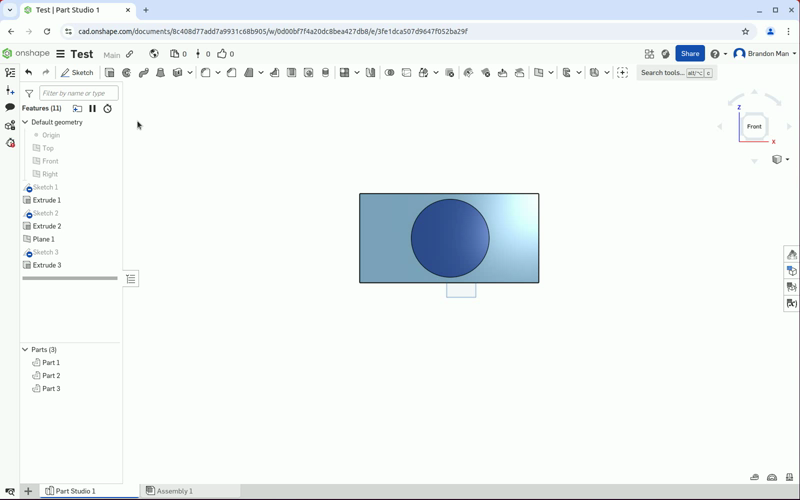
key(shift+h)
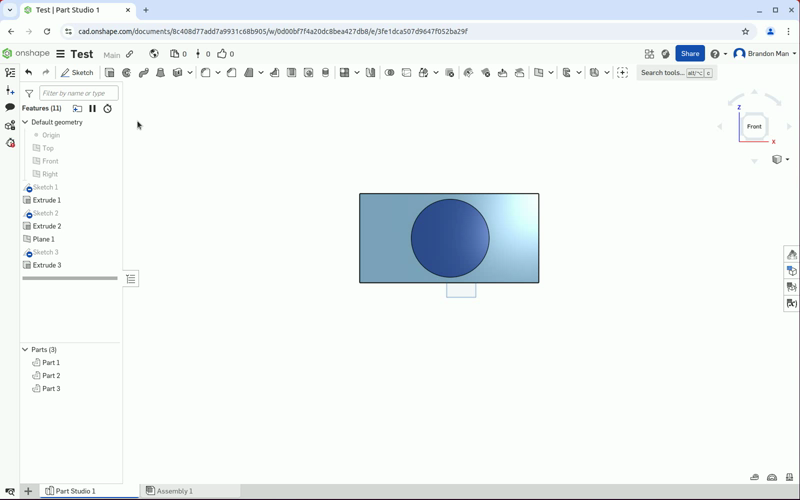
mouse_move(73, 189)
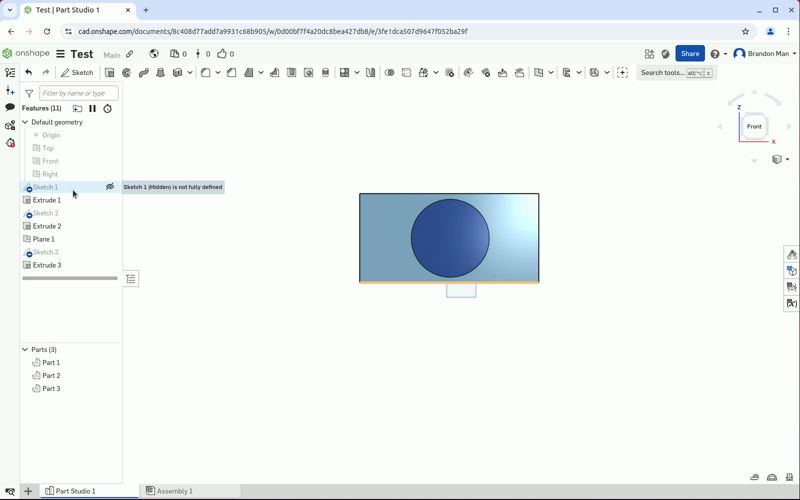
click(73, 189)
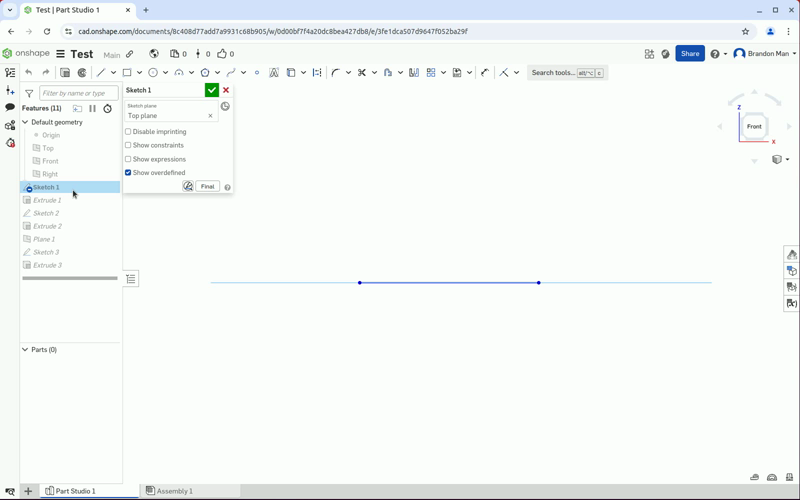
mouse_move(229, 92)
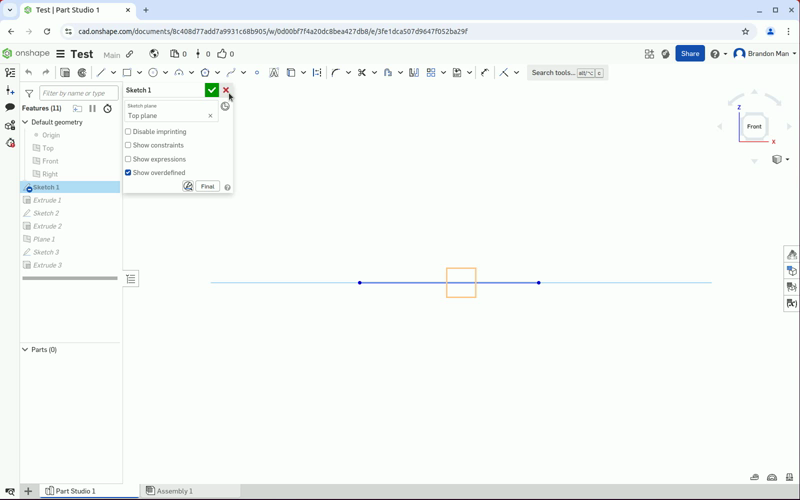
click(229, 92)
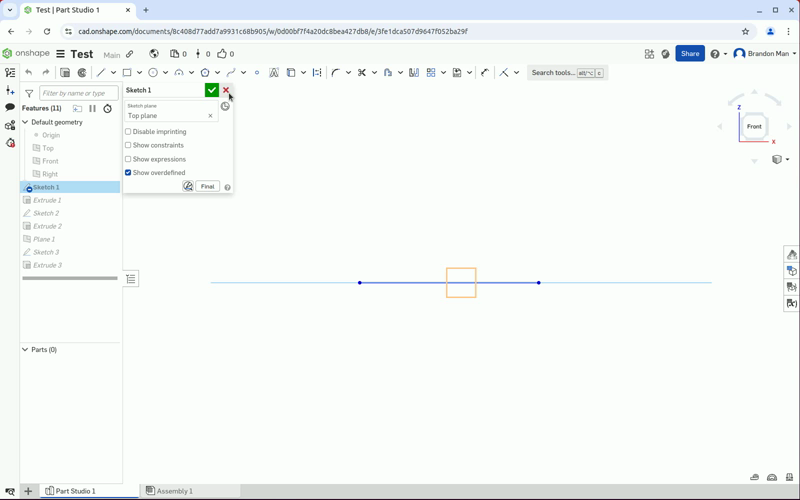
key(shift+s)
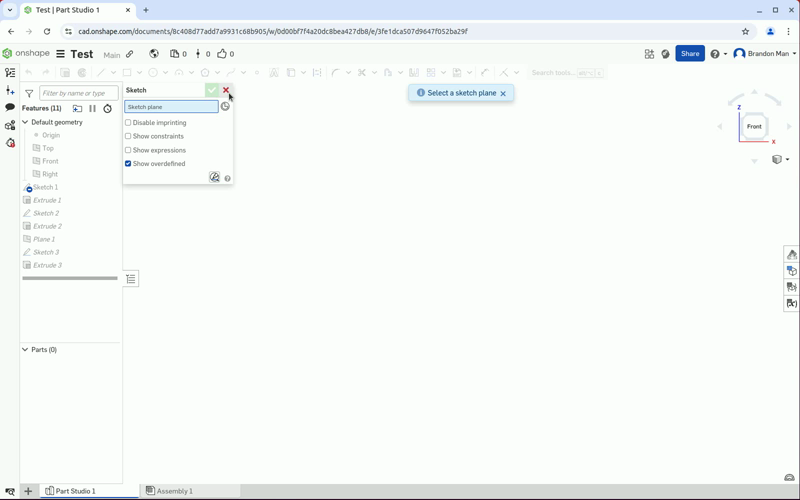
mouse_move(73, 241)
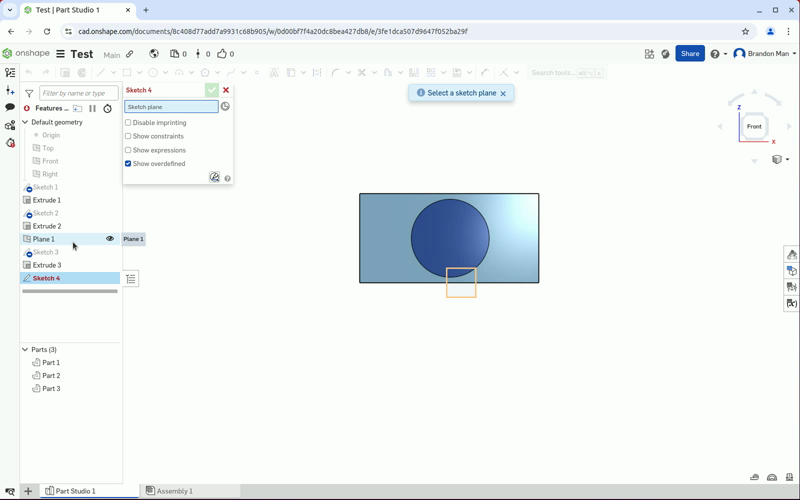
click(73, 241)
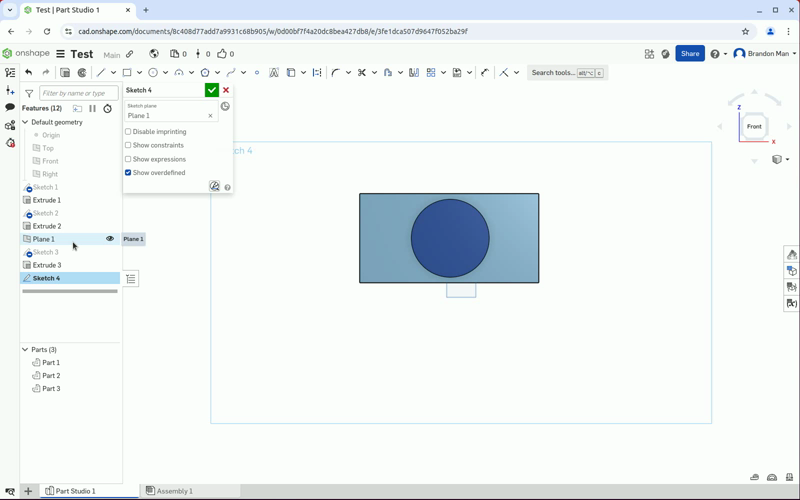
mouse_move(73, 352)
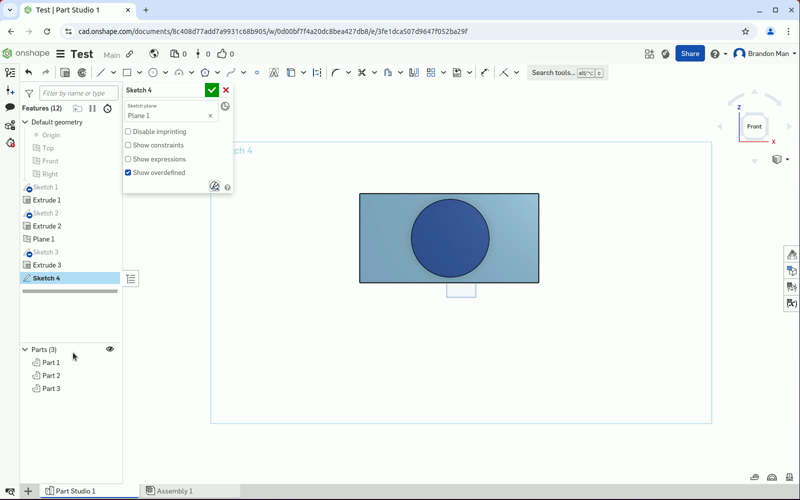
key(y)
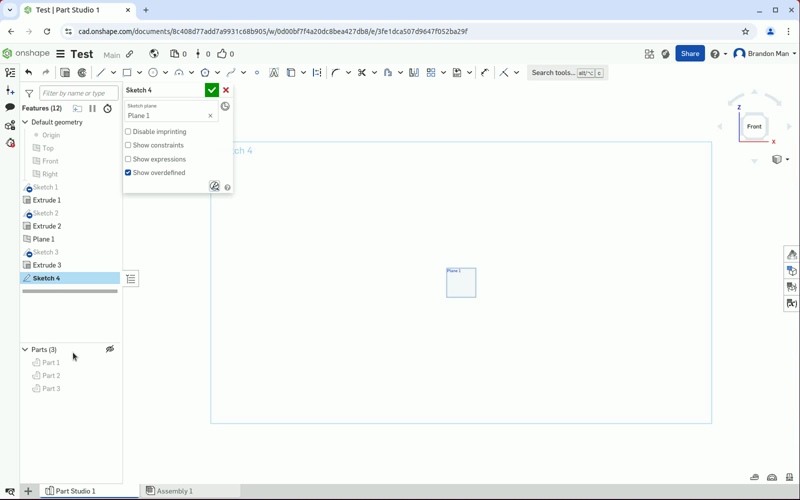
key(c)
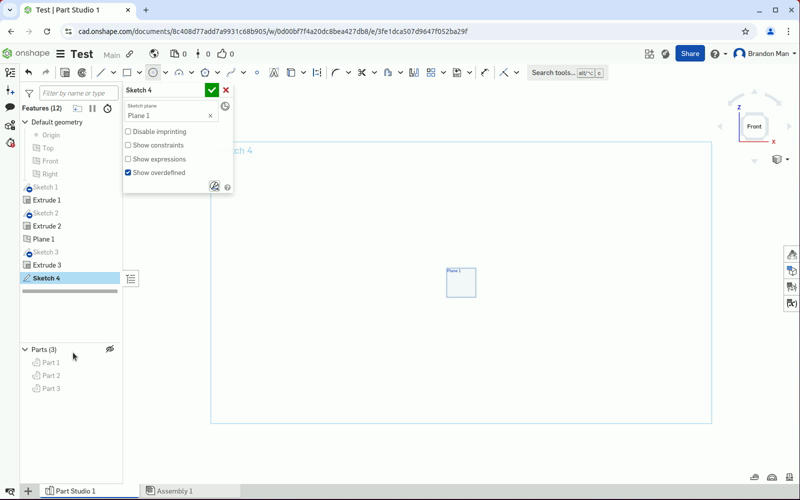
key_down(shift)
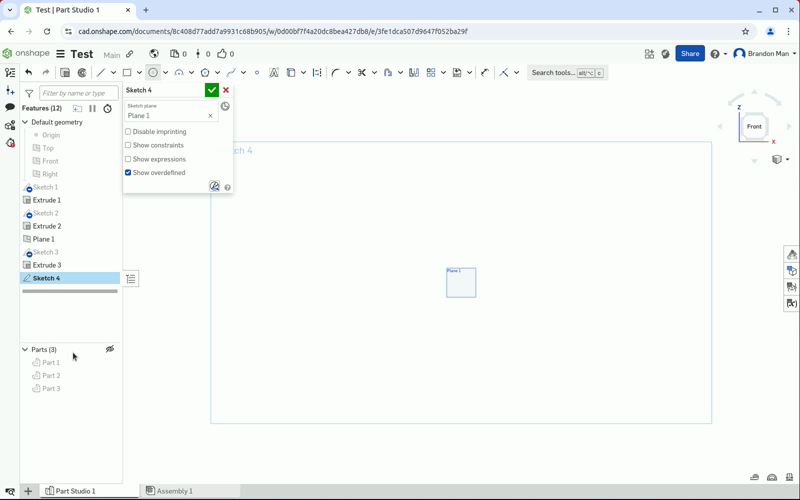
mouse_move(450, 238)
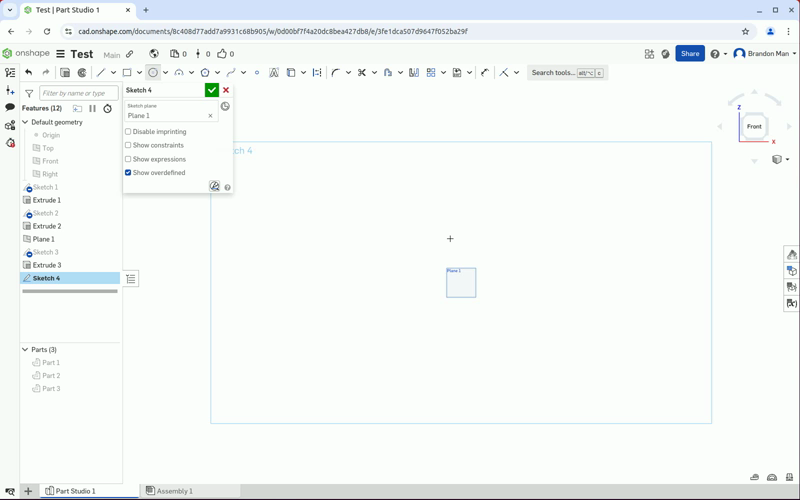
click(450, 238)
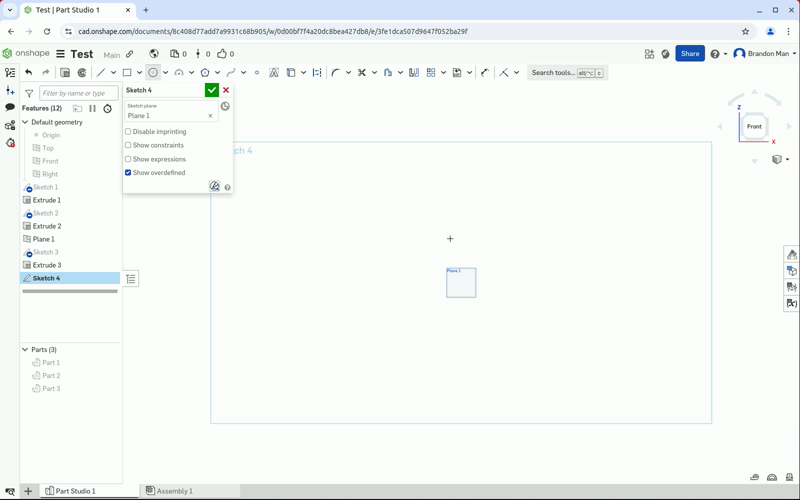
key_up(shift)
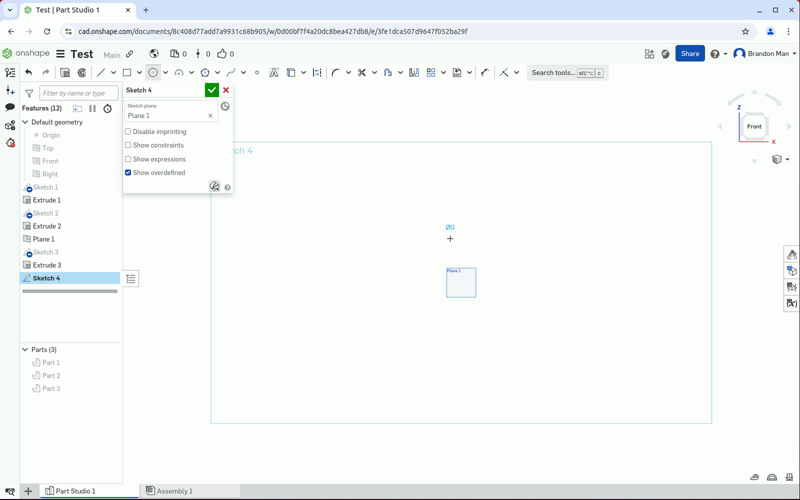
mouse_move(489, 238)
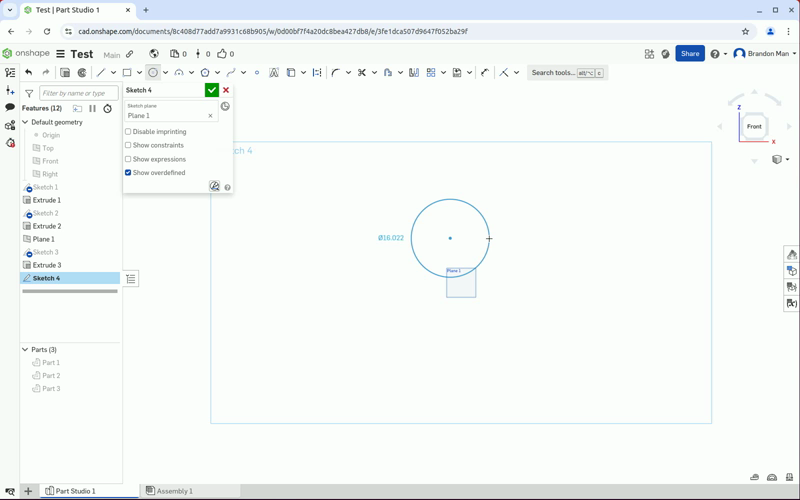
click(489, 238)
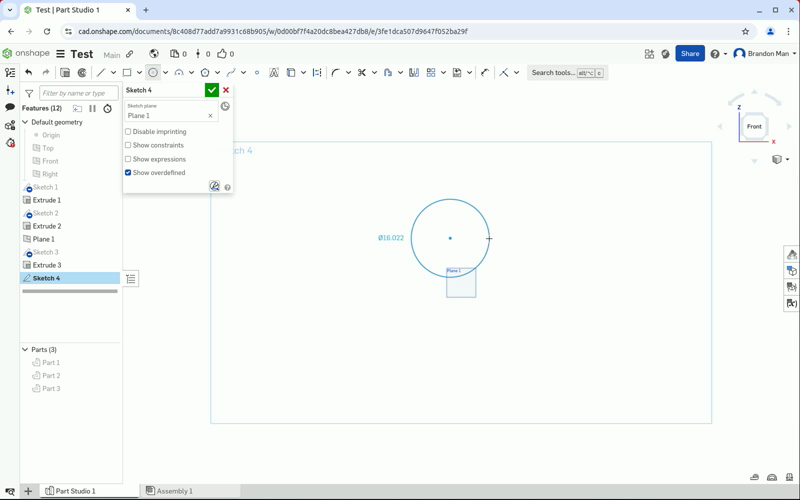
key(esc)
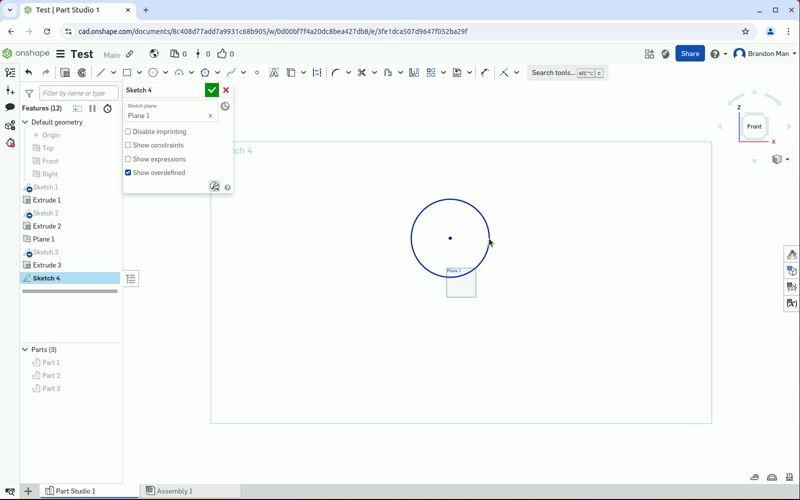
mouse_move(437, 220)
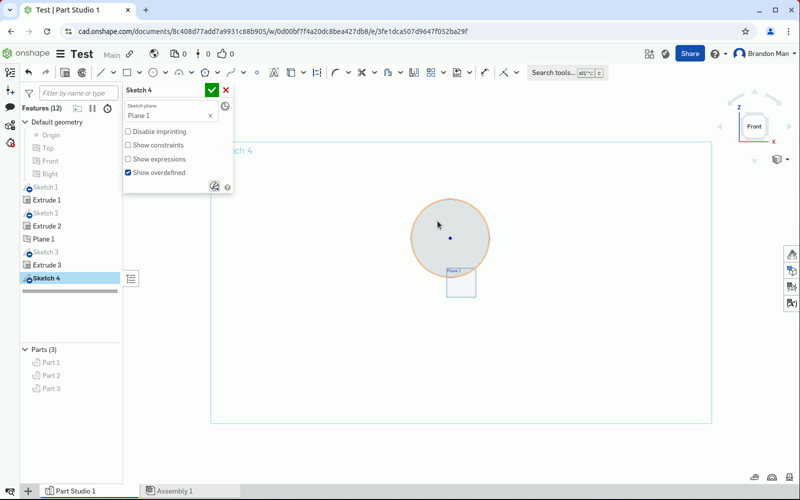
click(437, 220)
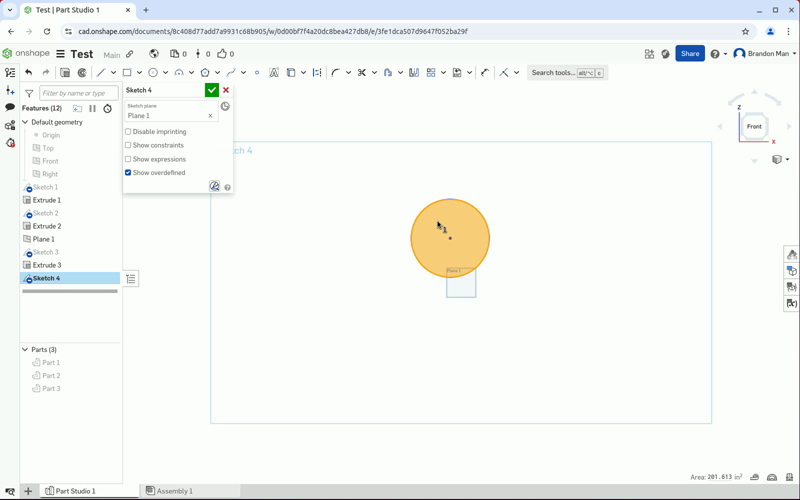
mouse_move(73, 352)
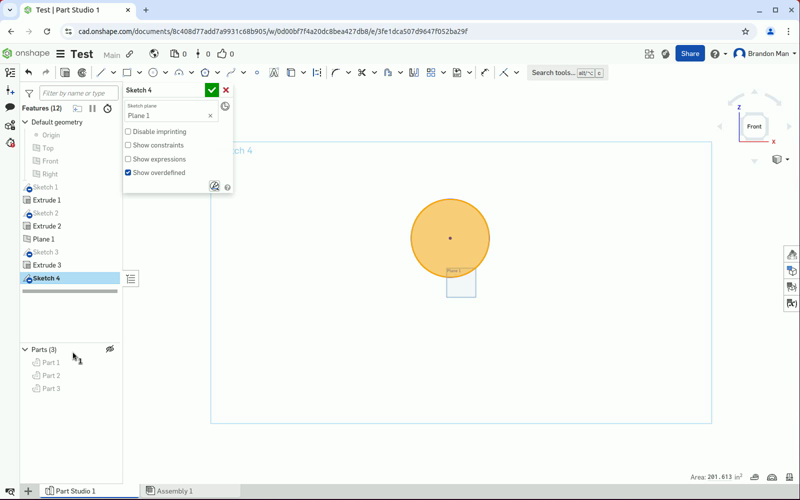
key(shift+y)
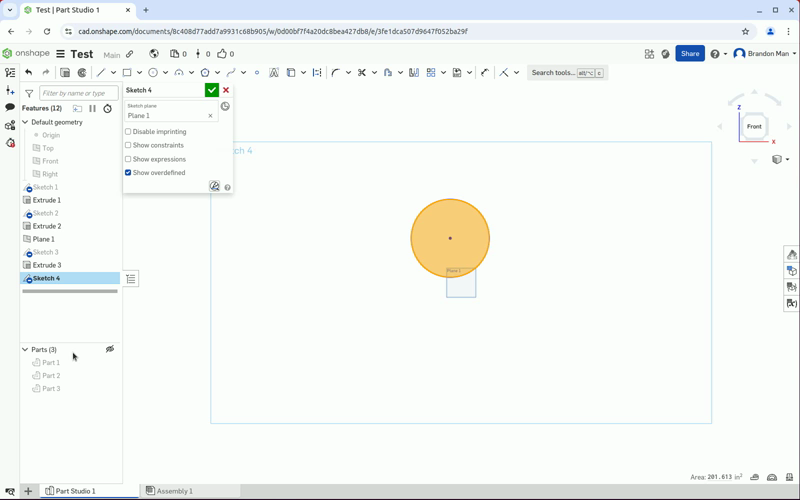
key(shift+e)
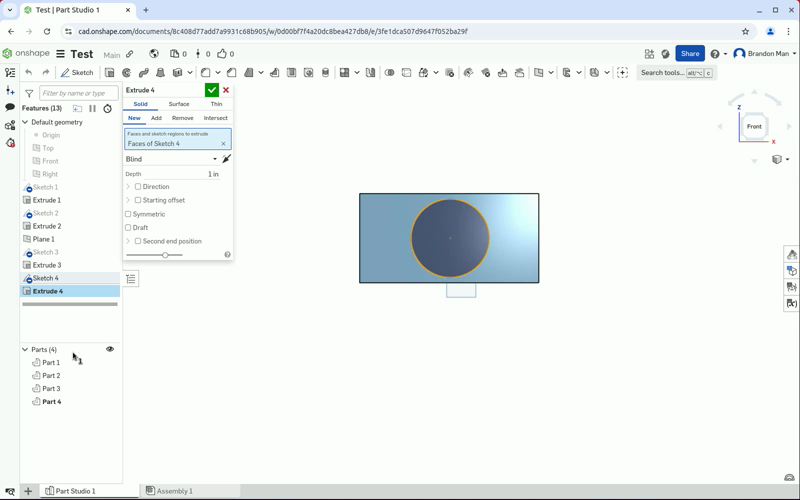
mouse_move(143, 106)
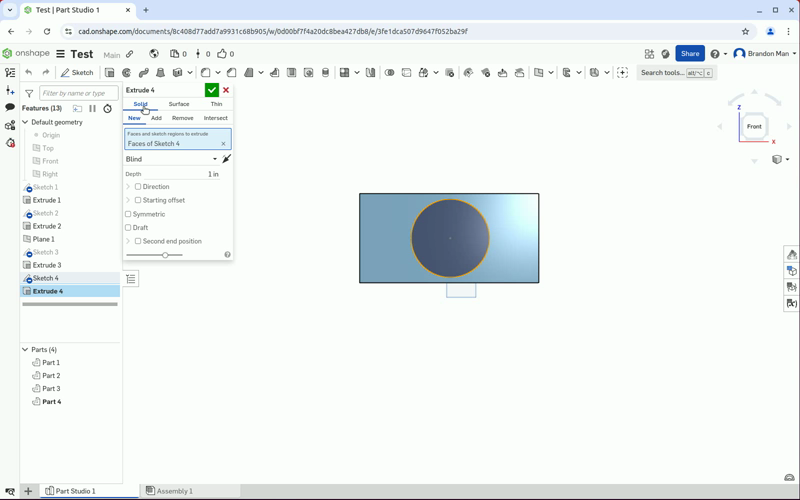
click(143, 106)
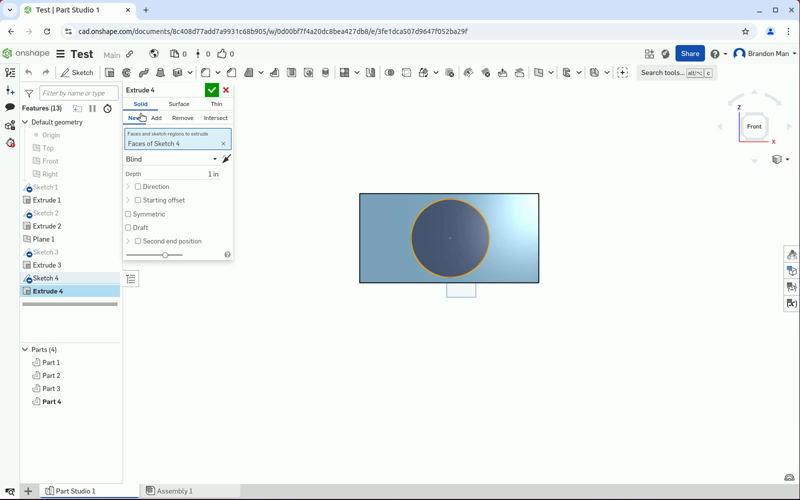
mouse_move(137, 120)
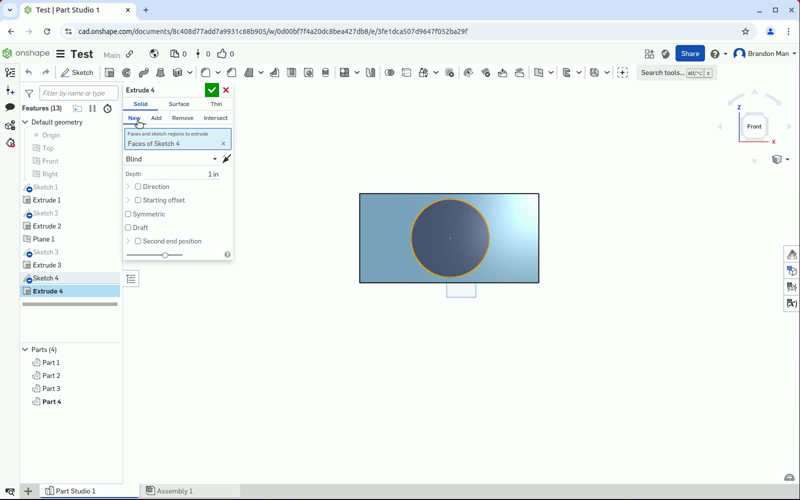
click(137, 120)
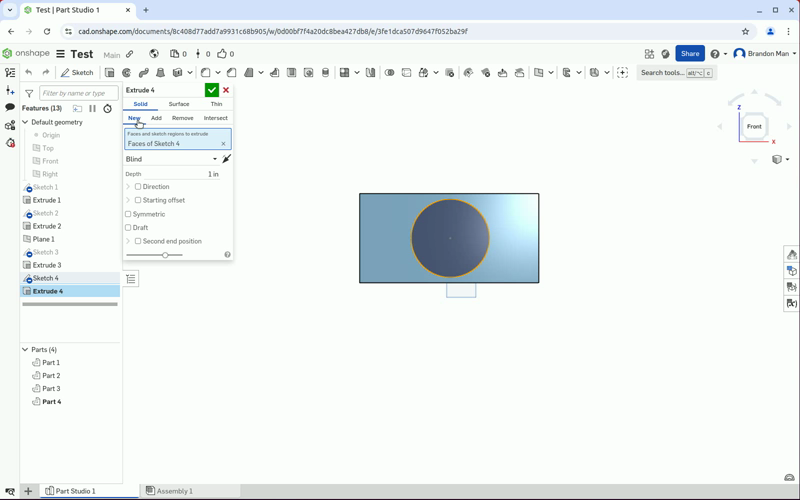
key(tab, 4)
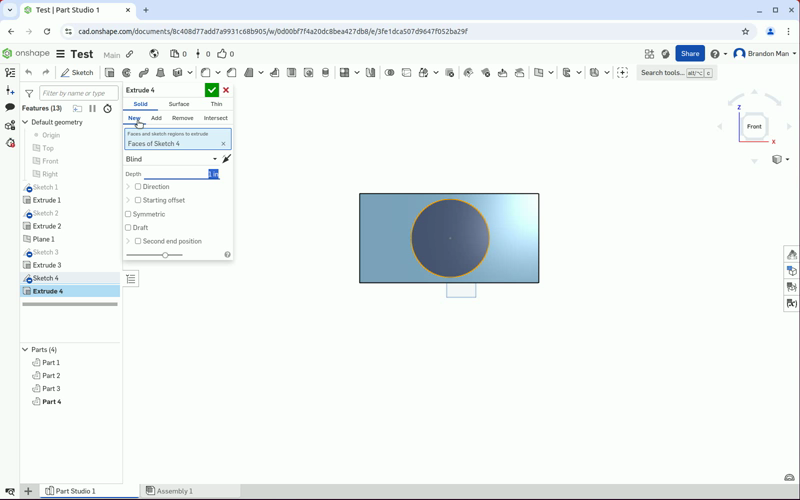
text(6.981)
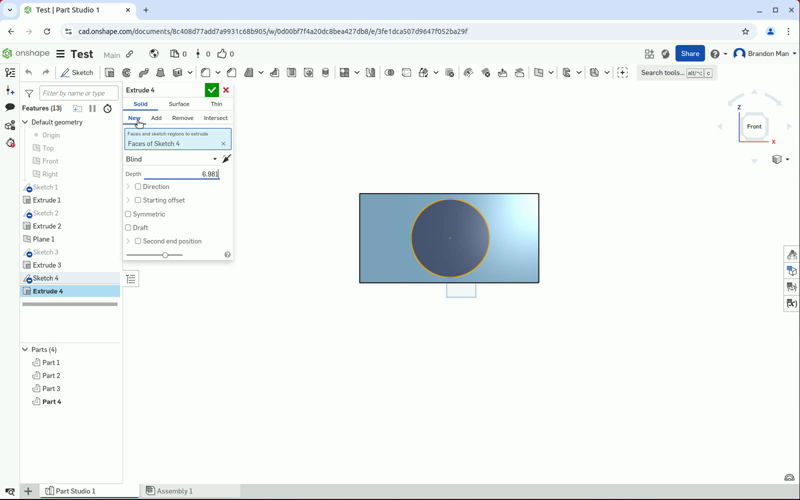
key(enter)
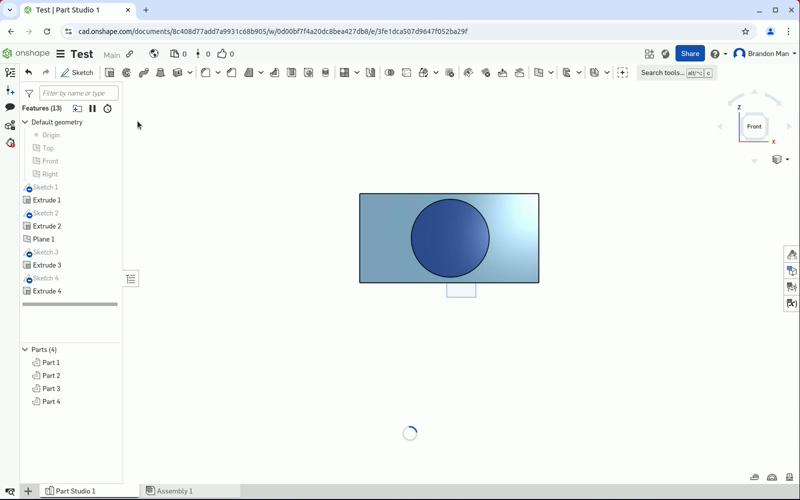
key(shift+h)
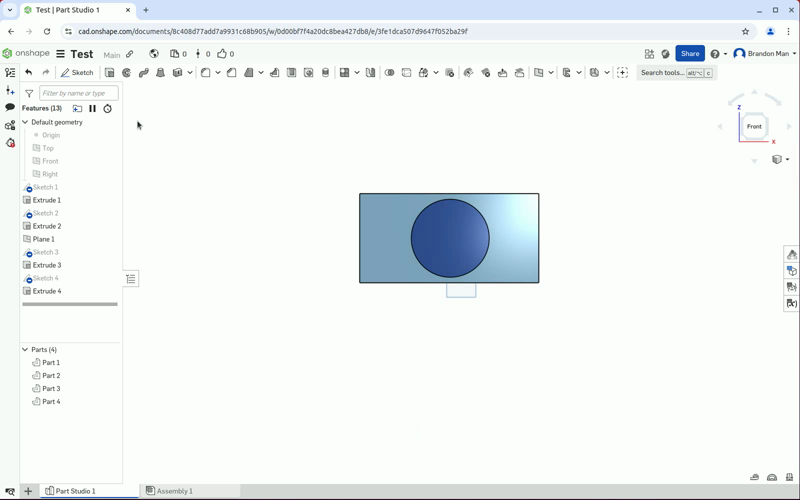
key(shift+h)
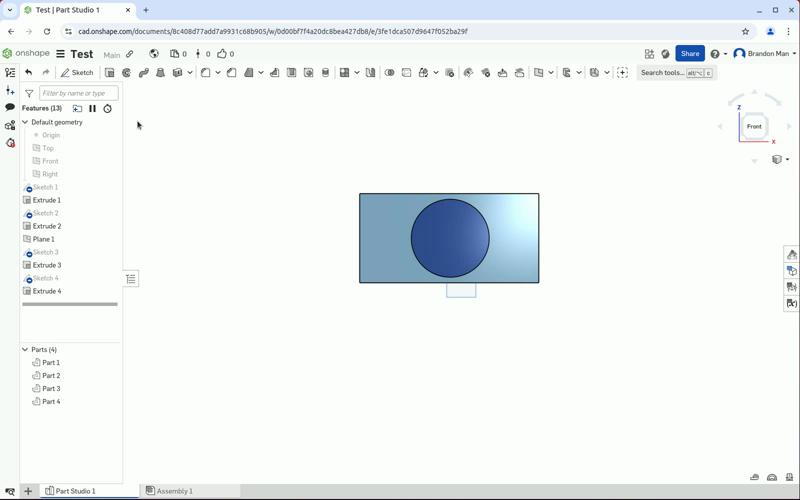
mouse_move(73, 189)
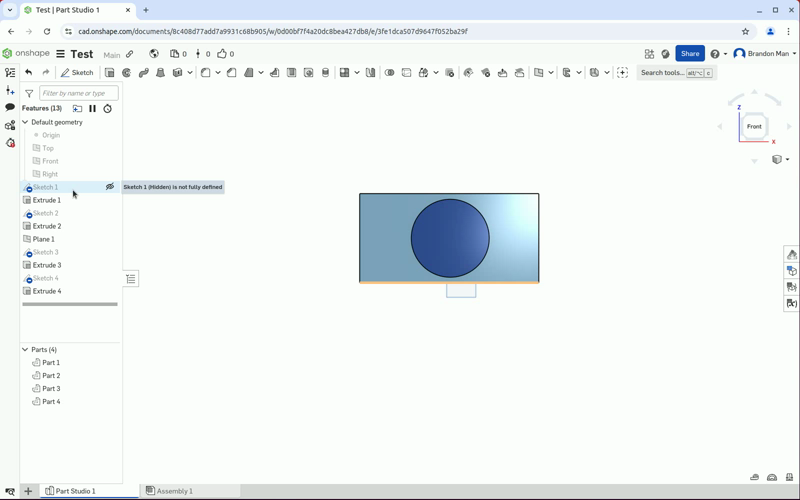
click(73, 189)
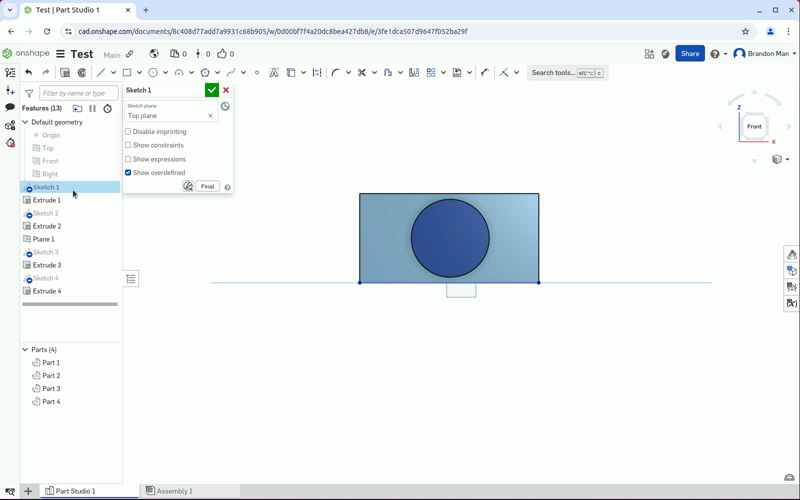
mouse_move(229, 92)
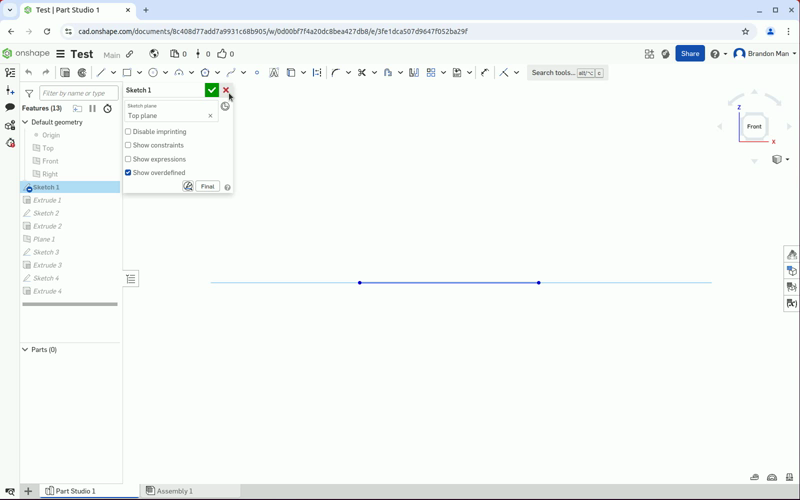
click(229, 92)
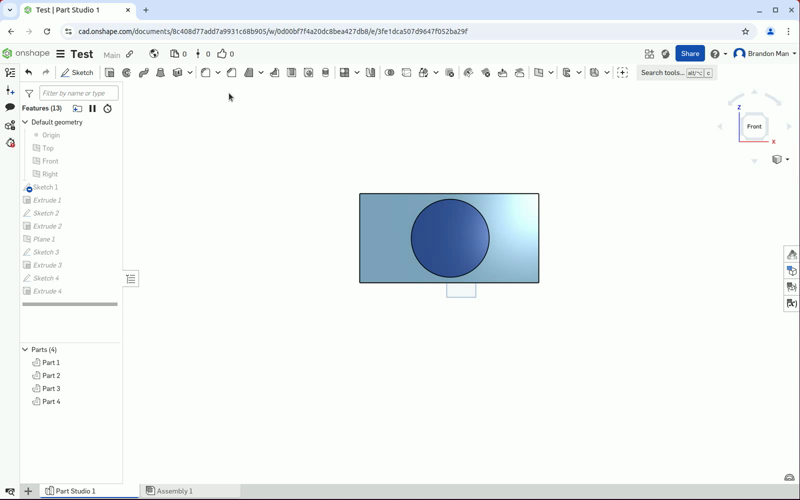
mouse_move(73, 352)
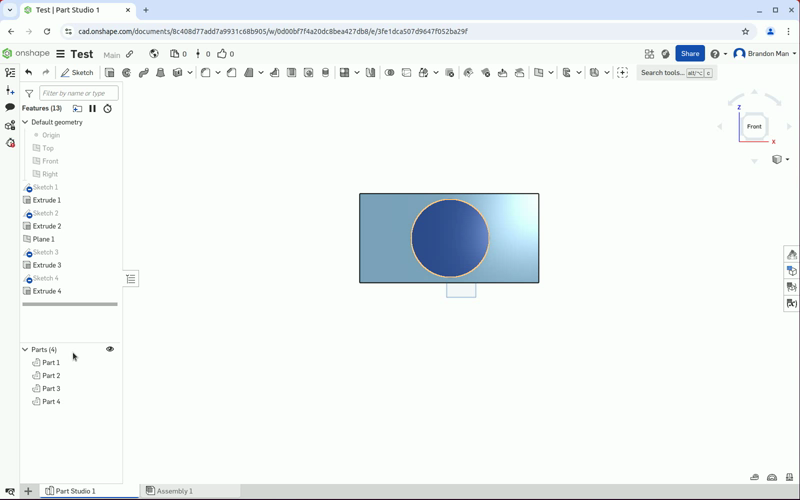
key(y)
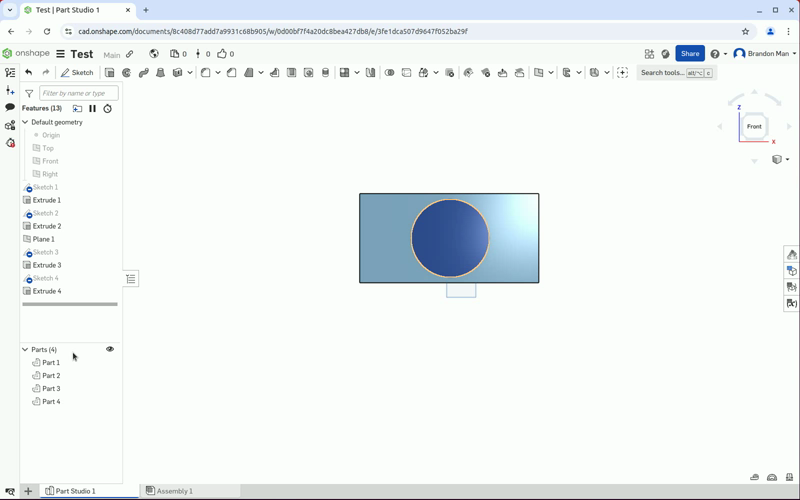
key(shift+p)
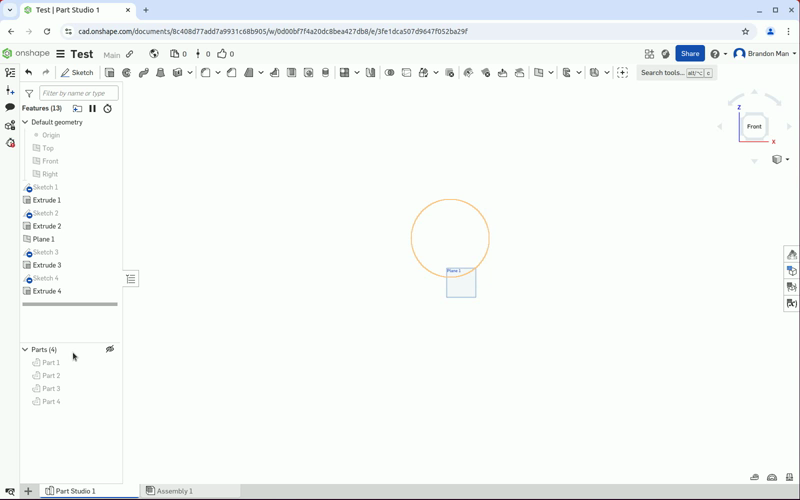
key(space)
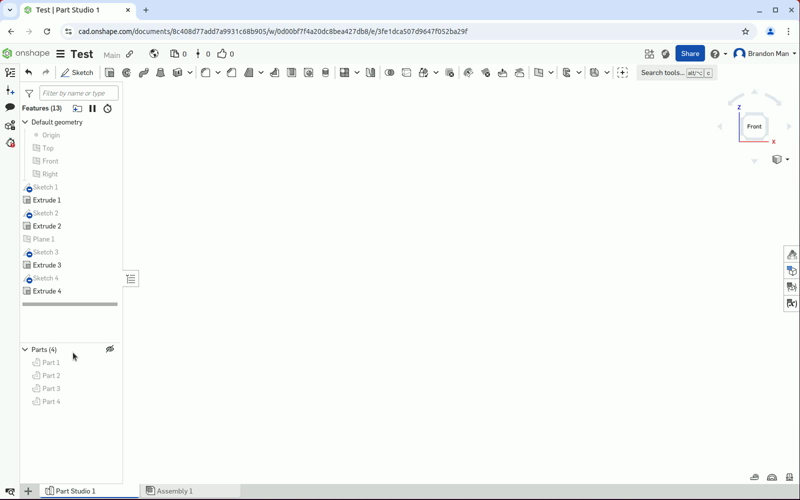
key_down(shift)
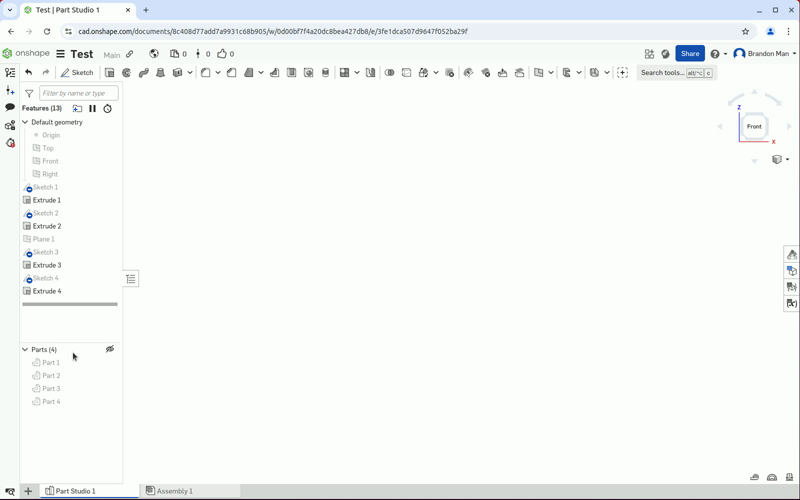
key(down)
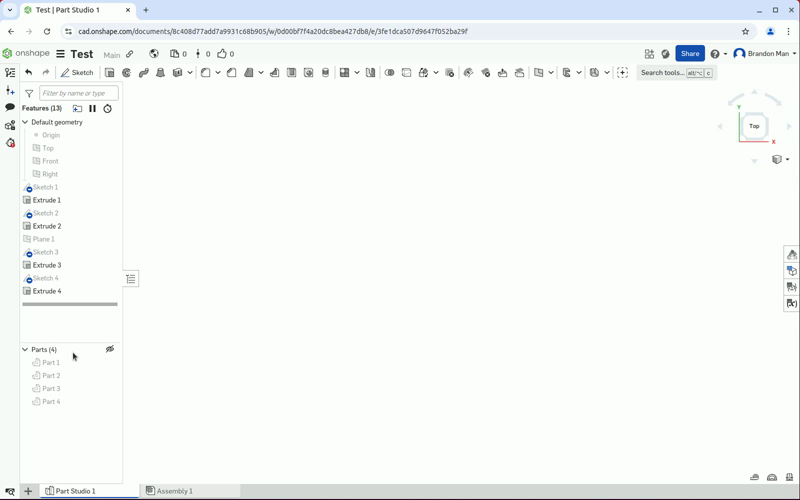
key_up(shift)
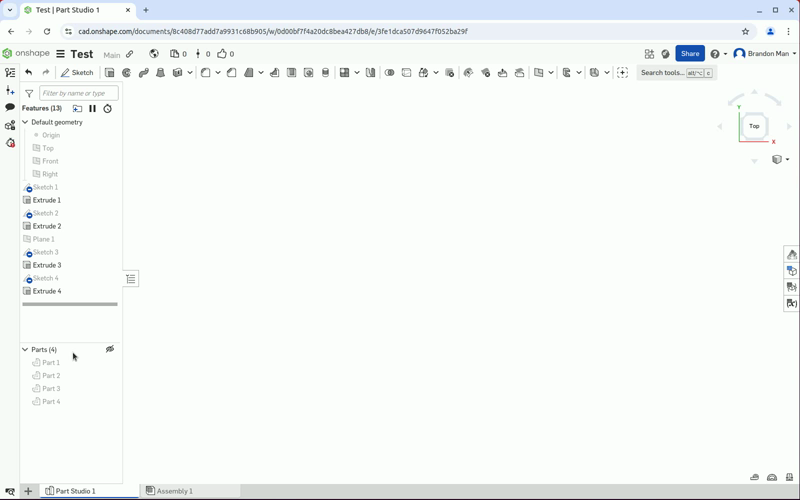
mouse_move(73, 352)
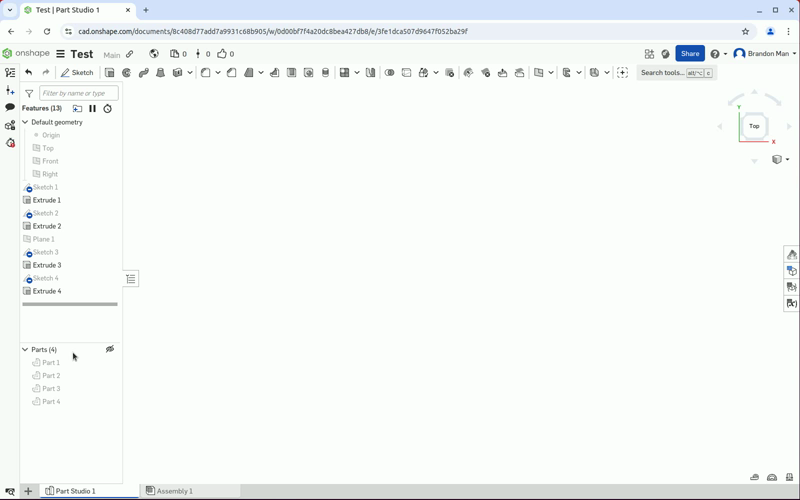
key(shift+y)
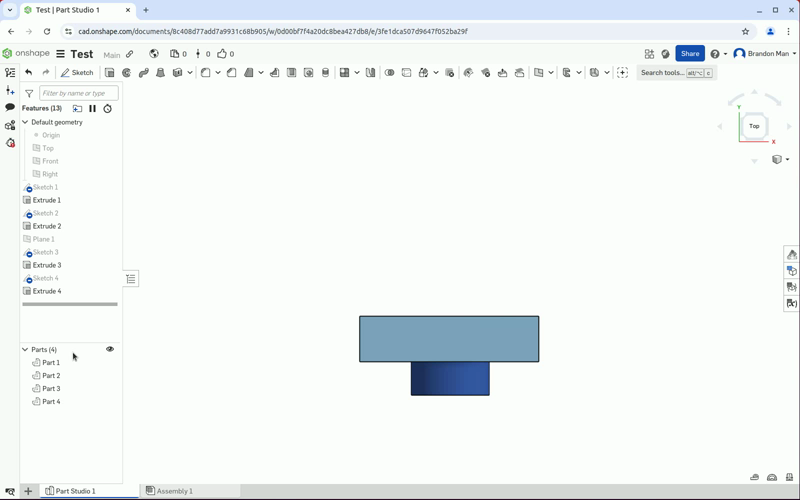
mouse_move(541, 75)
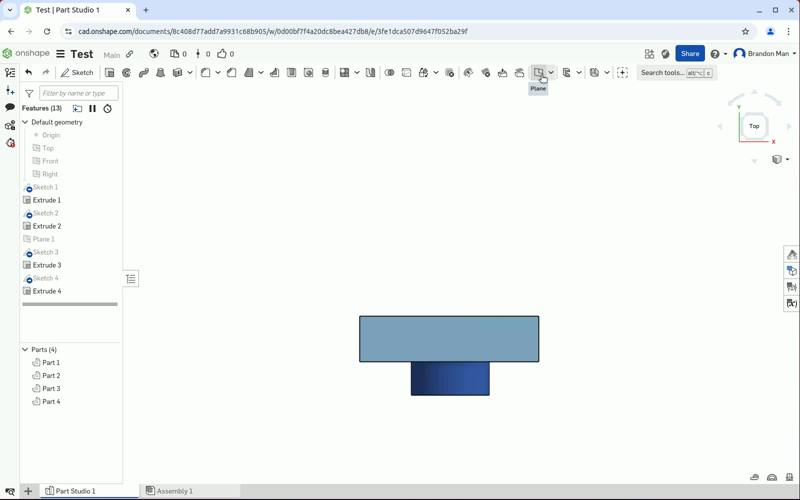
click(541, 75)
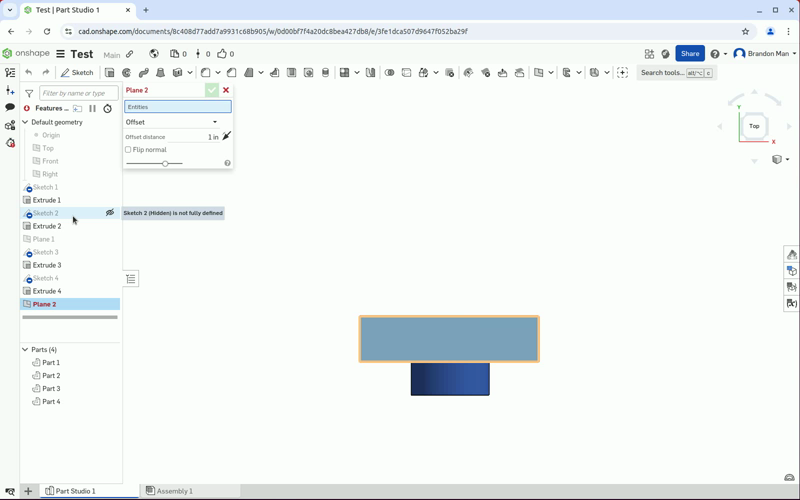
scroll(3)
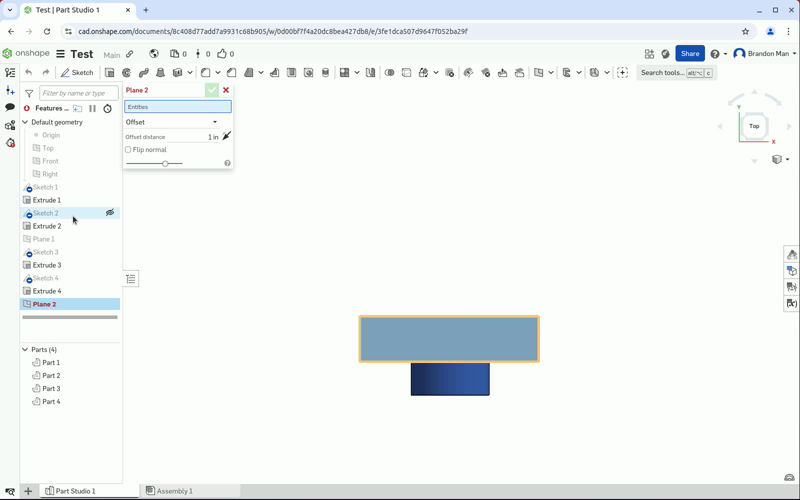
mouse_move(73, 150)
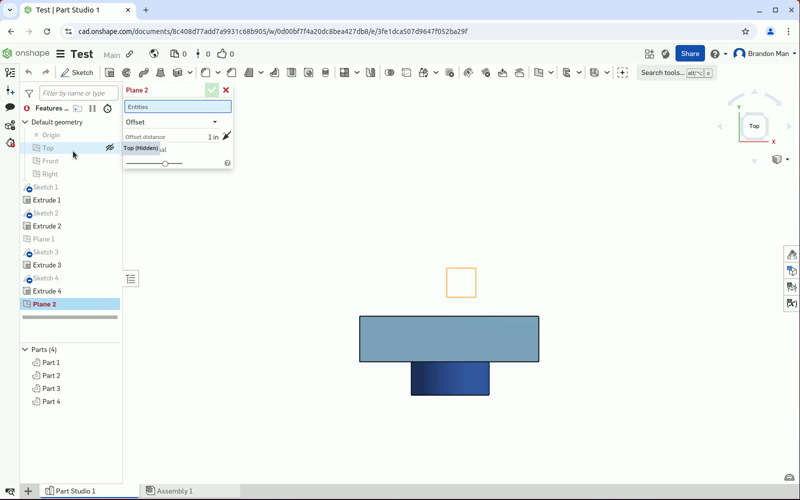
click(73, 150)
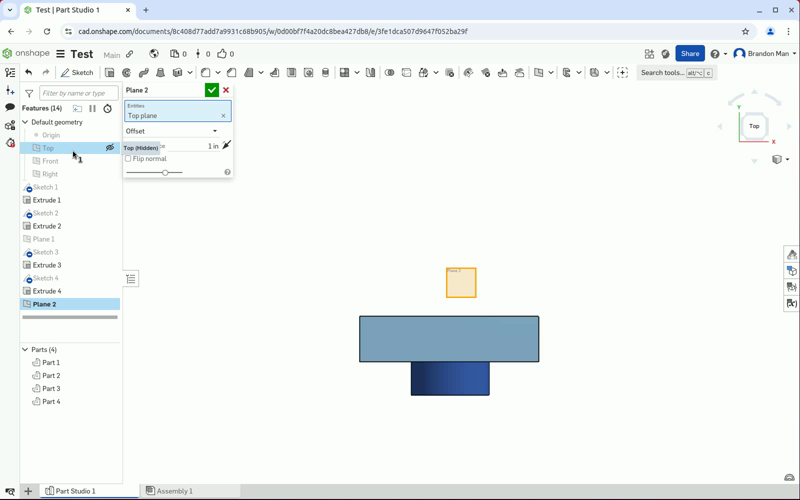
key(tab, 2)
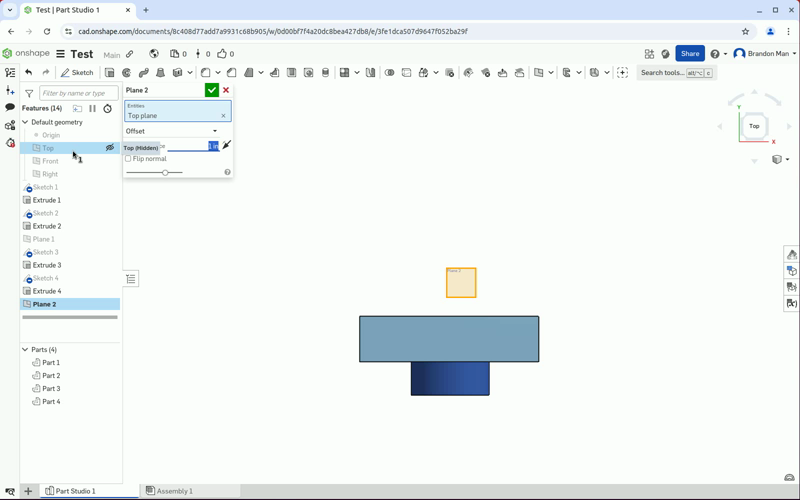
text(18.302)
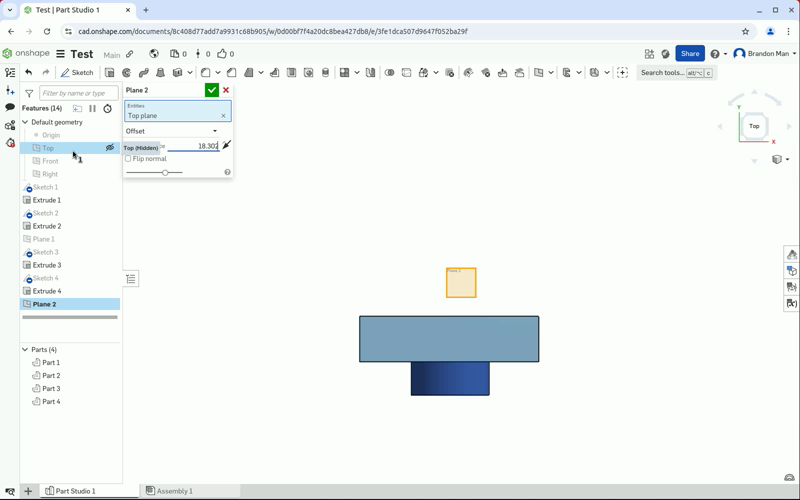
key(enter, 2)
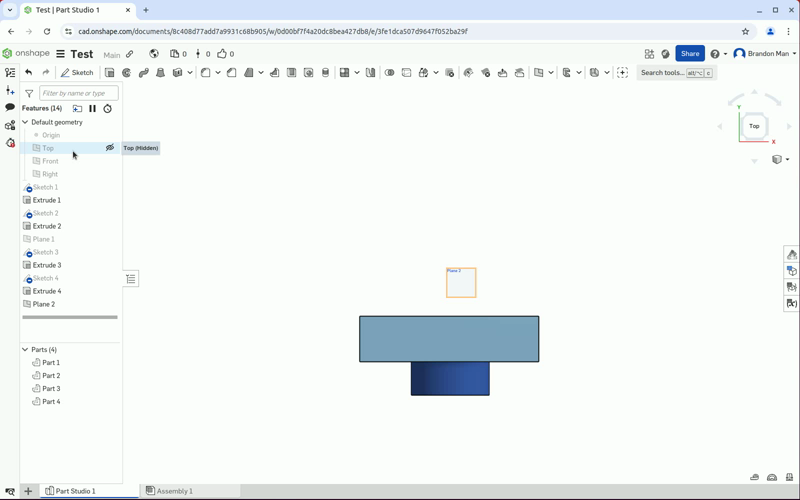
key(shift+s)
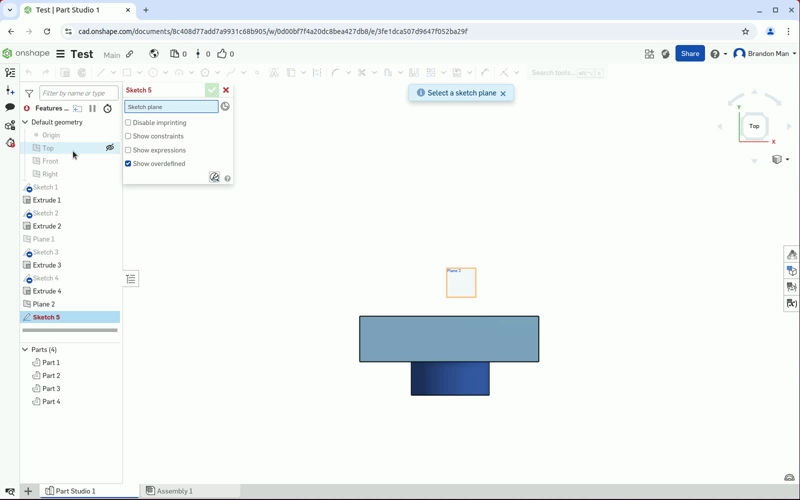
mouse_move(73, 306)
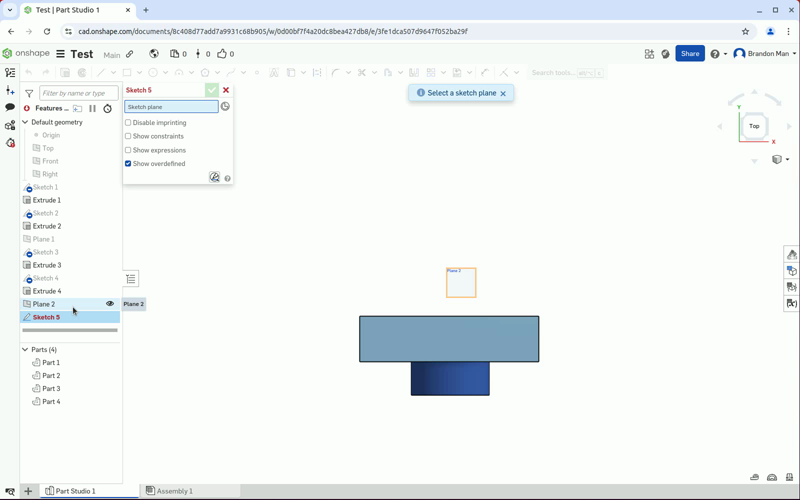
click(73, 306)
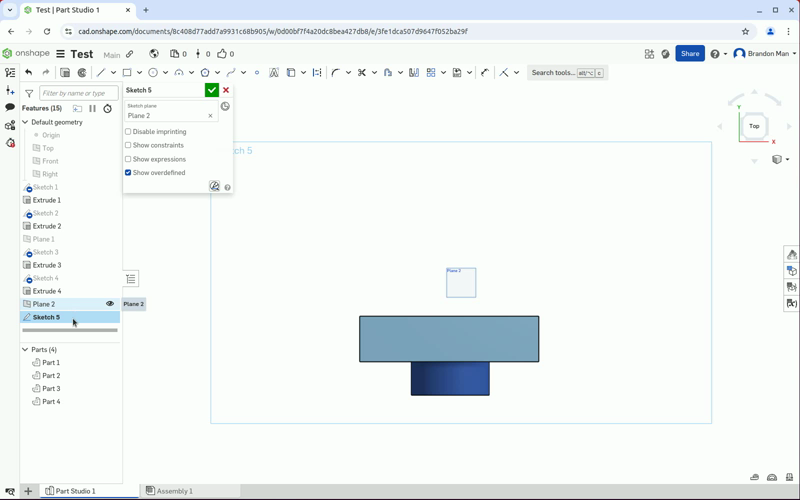
mouse_move(73, 352)
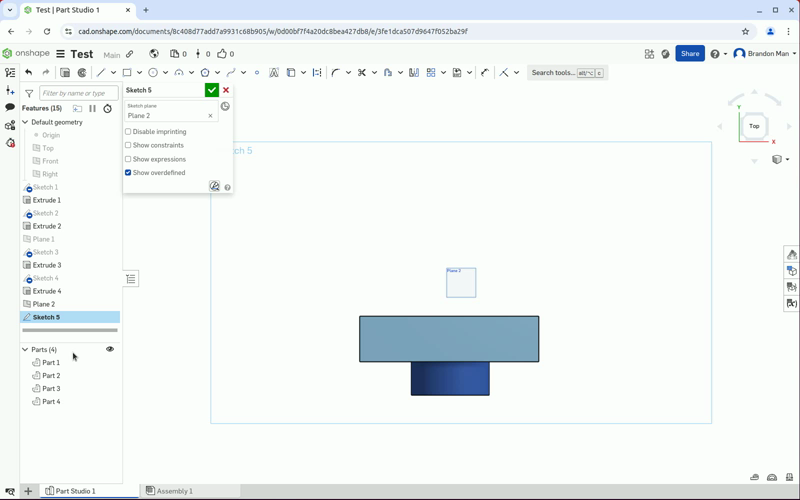
key(y)
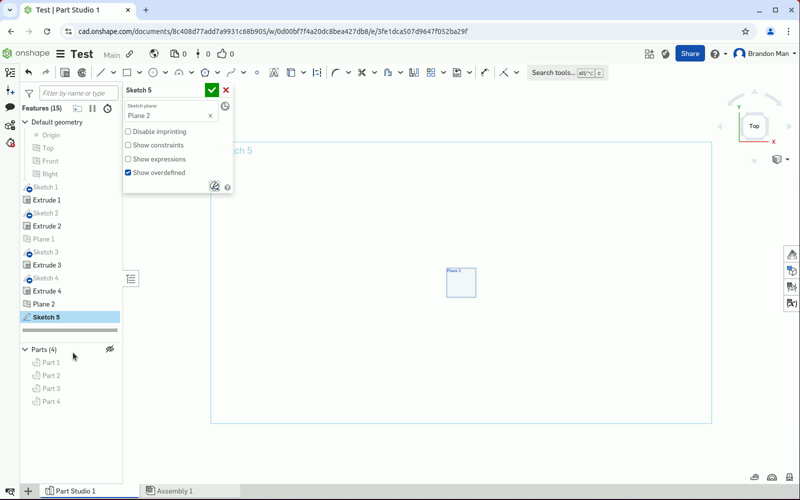
key(l)
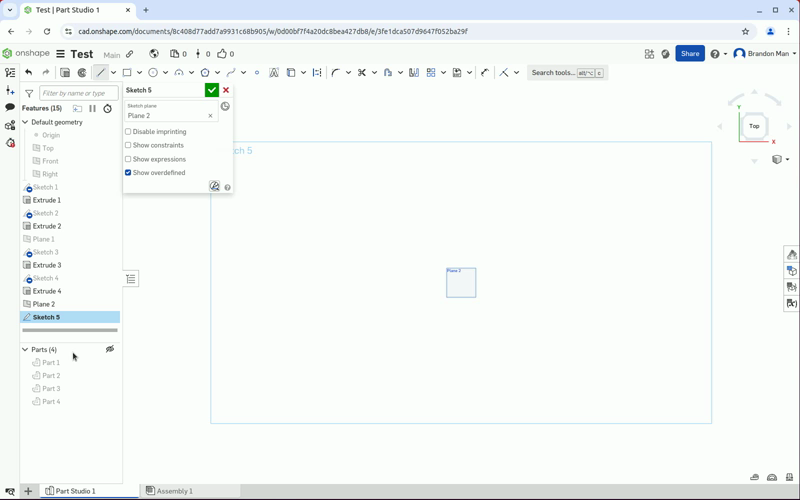
key_down(shift)
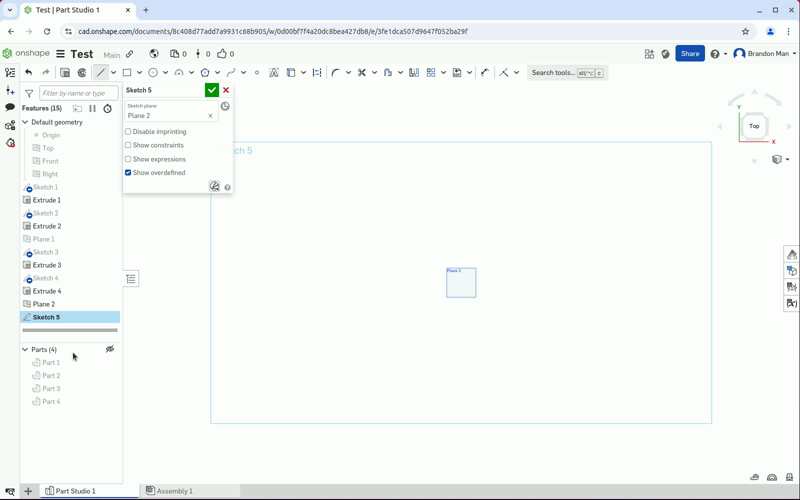
mouse_move(412, 361)
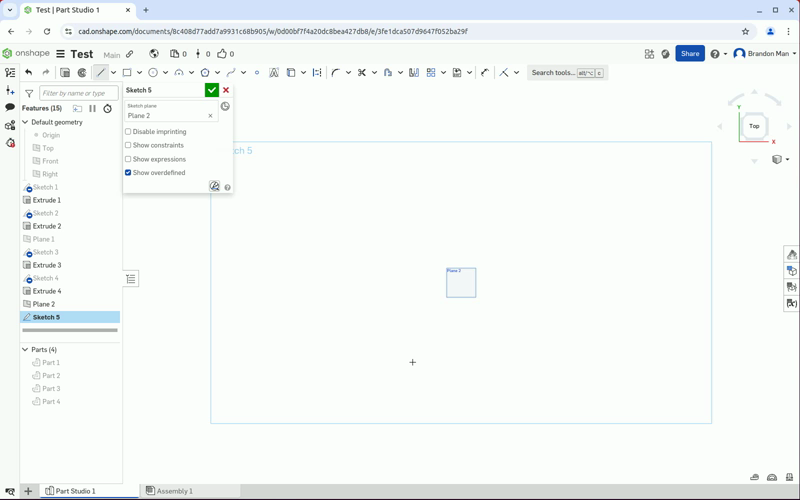
click(412, 361)
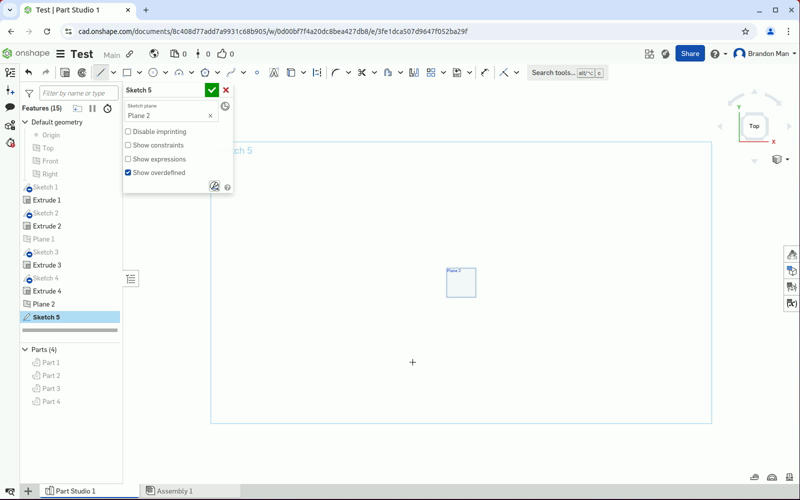
key_up(shift)
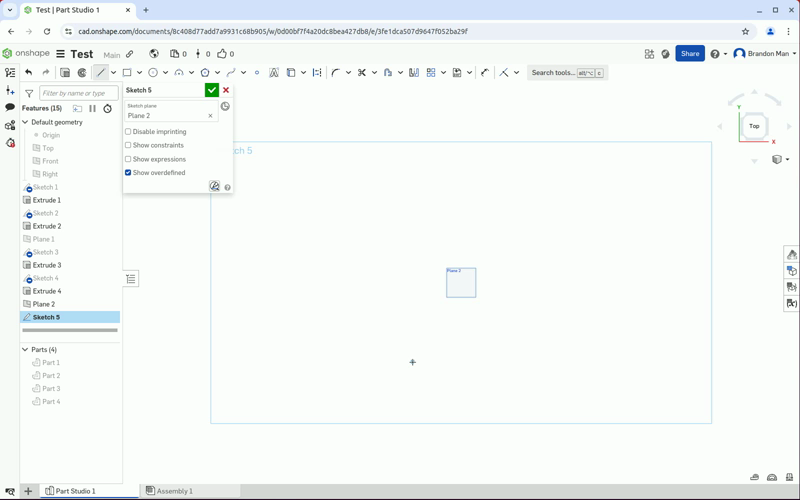
key_down(shift)
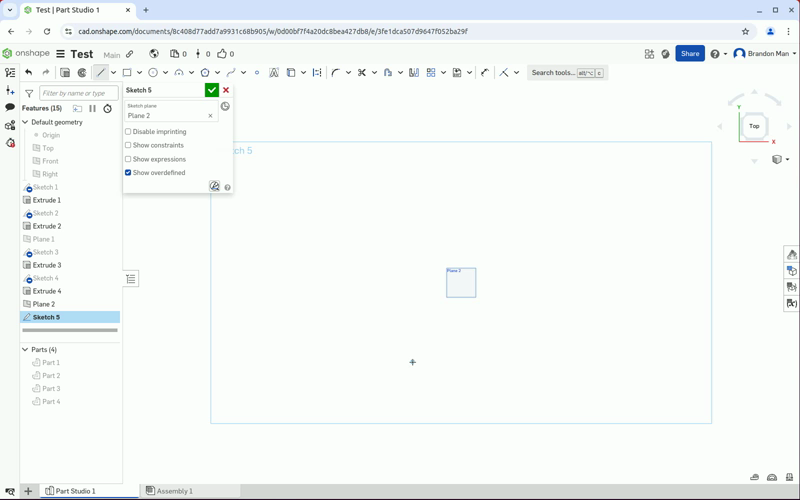
mouse_move(486, 361)
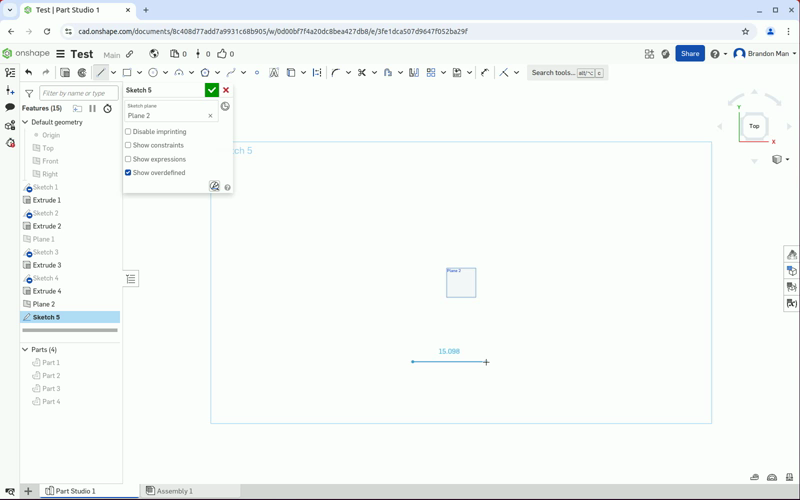
click(486, 361)
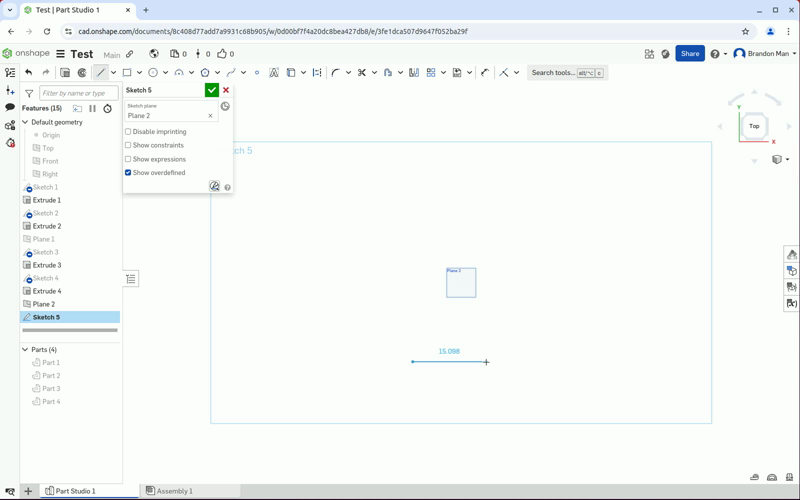
key_up(shift)
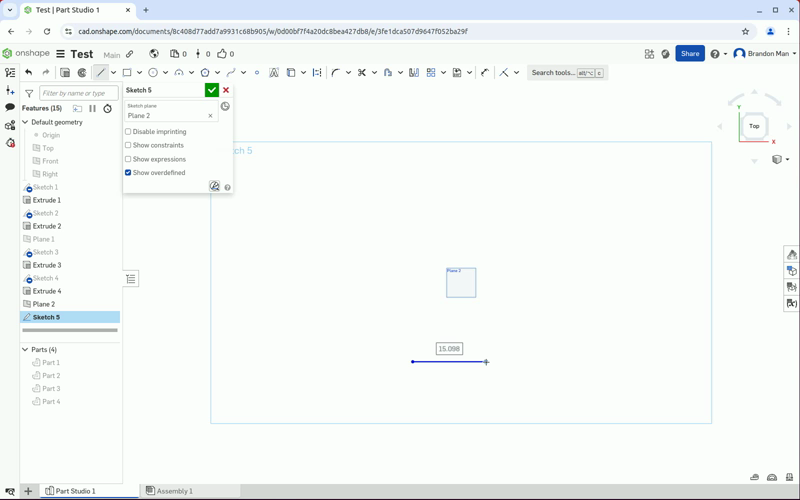
key_down(shift)
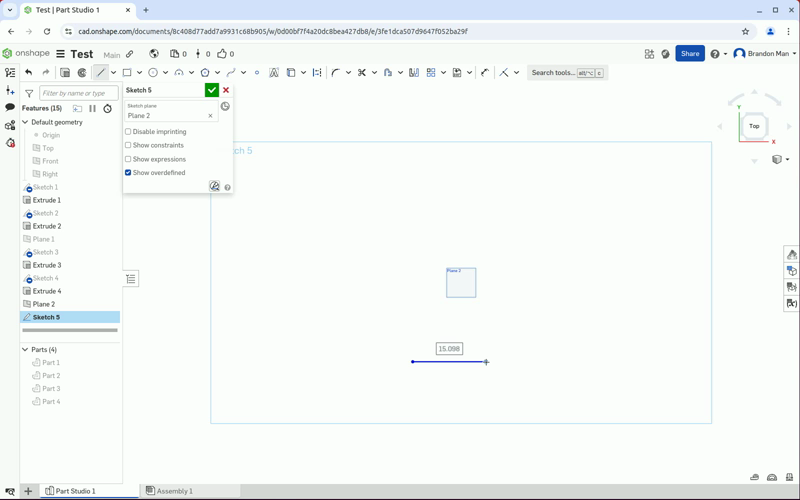
mouse_move(516, 361)
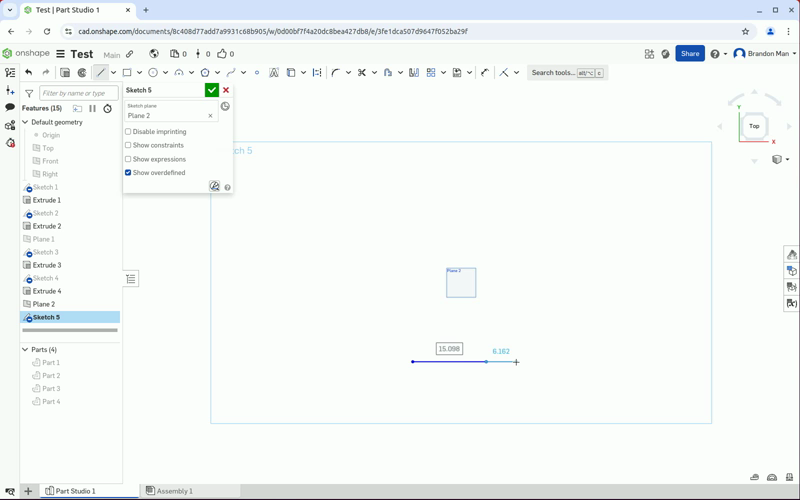
mouse_move(486, 316)
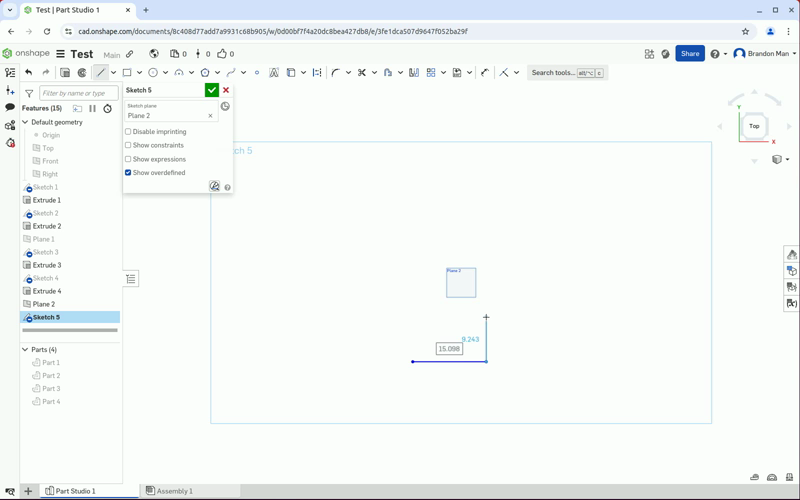
click(486, 316)
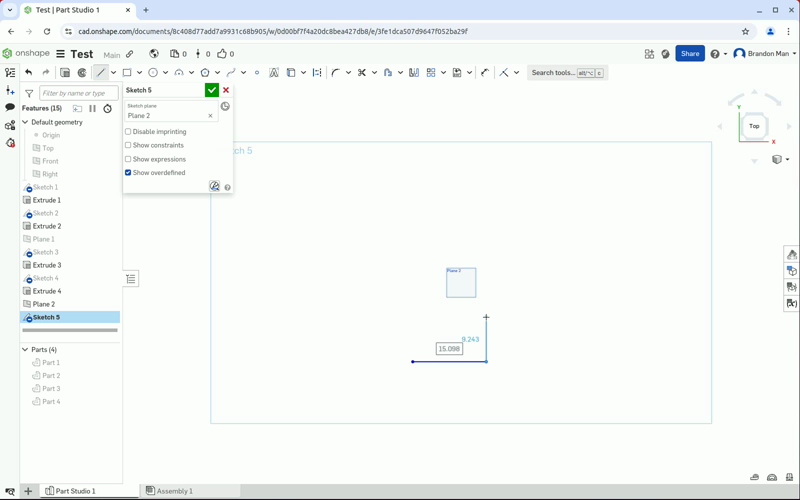
key_up(shift)
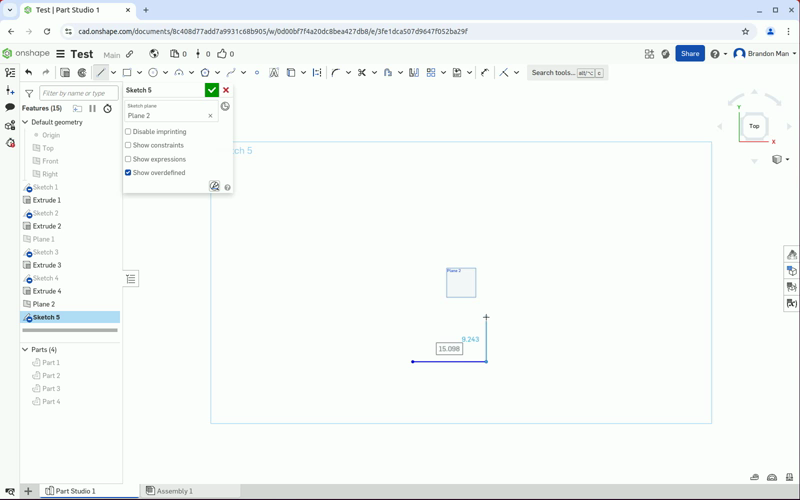
key_down(shift)
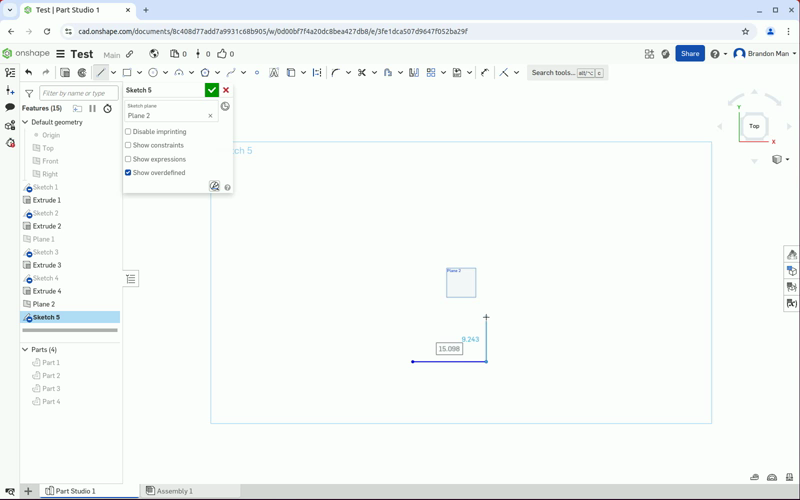
mouse_move(412, 316)
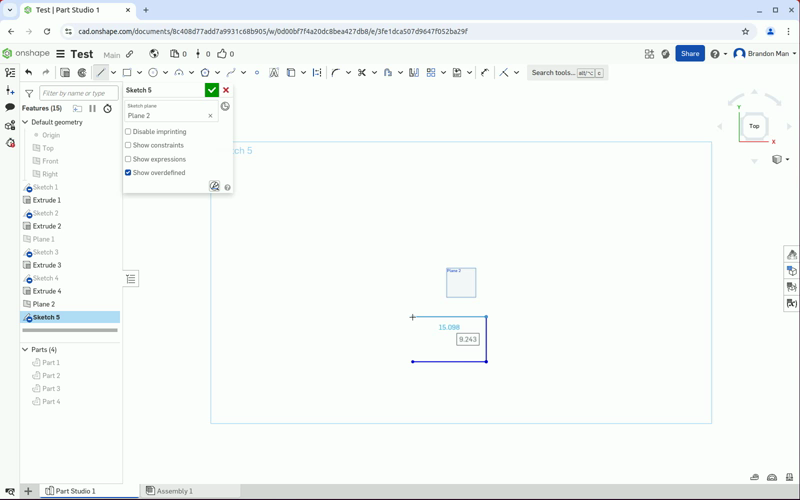
click(412, 316)
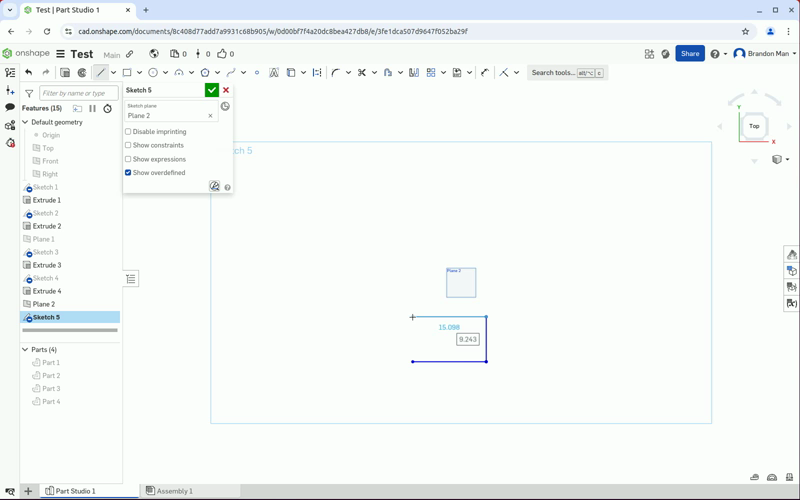
key_up(shift)
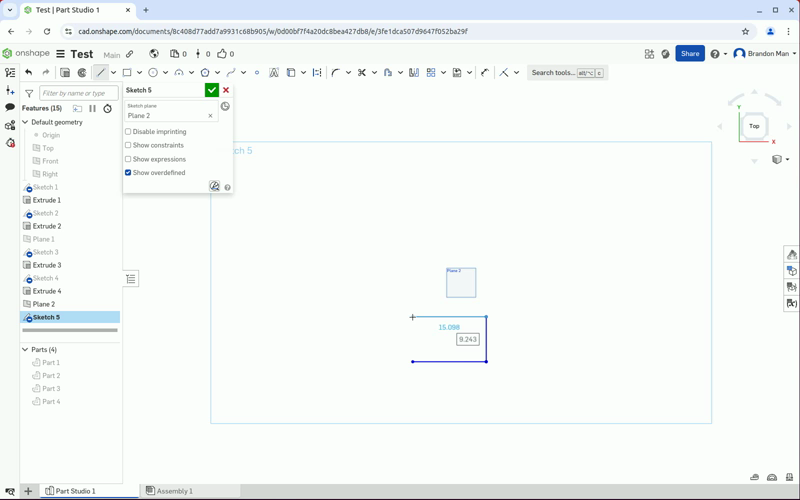
mouse_move(442, 316)
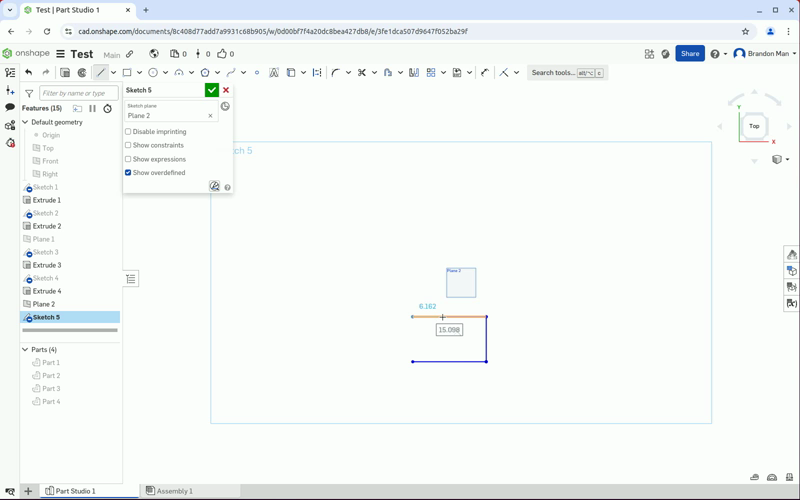
key_down(shift)
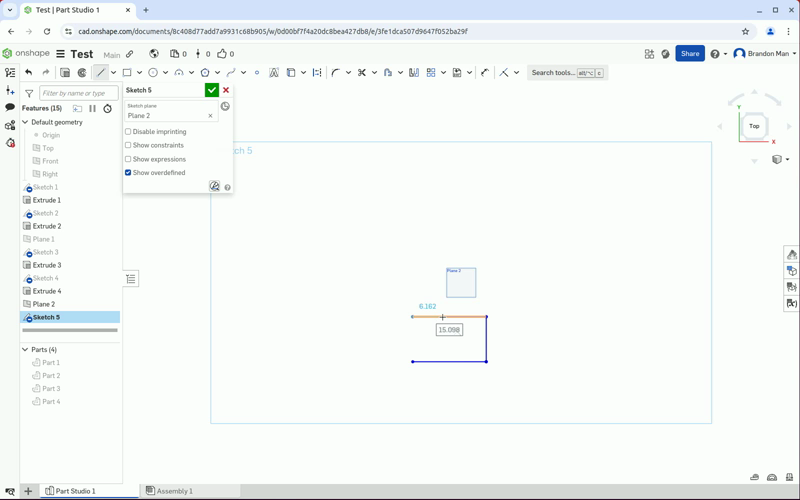
mouse_move(412, 361)
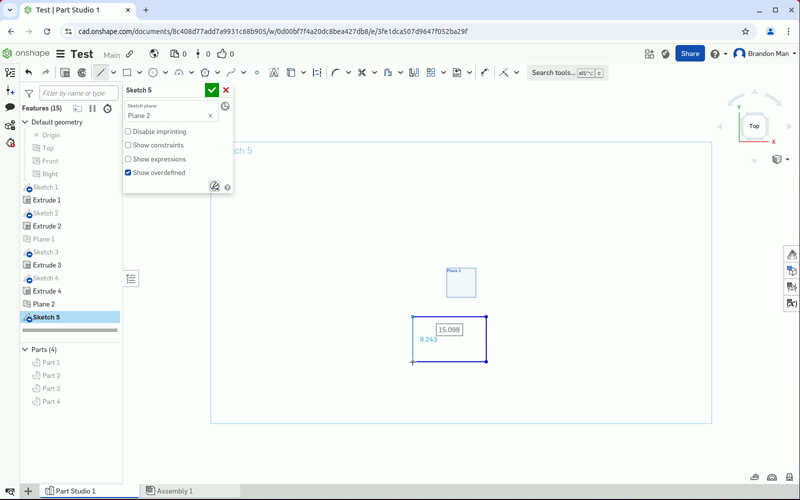
key_up(shift)
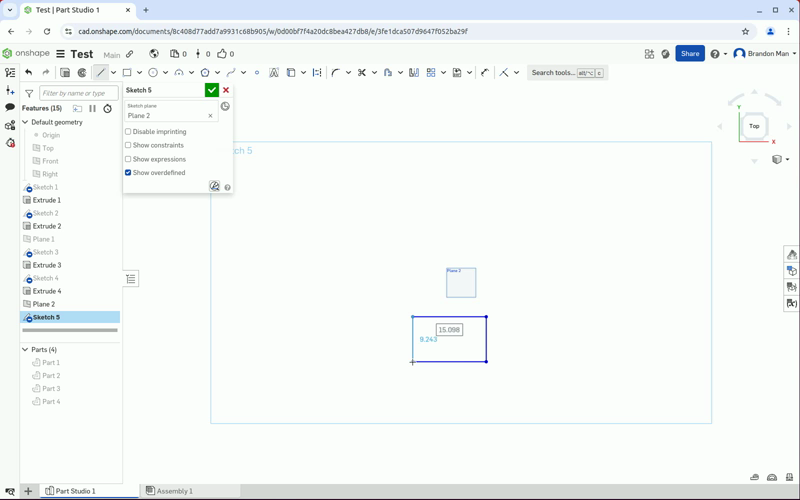
click(412, 361)
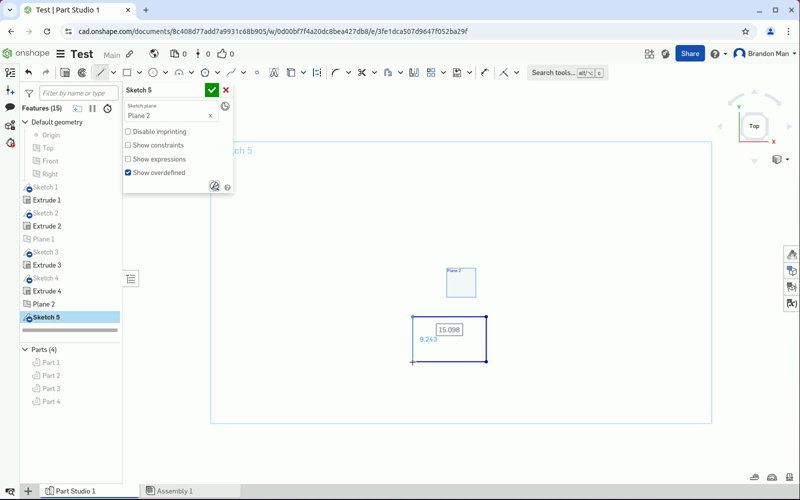
key(esc)
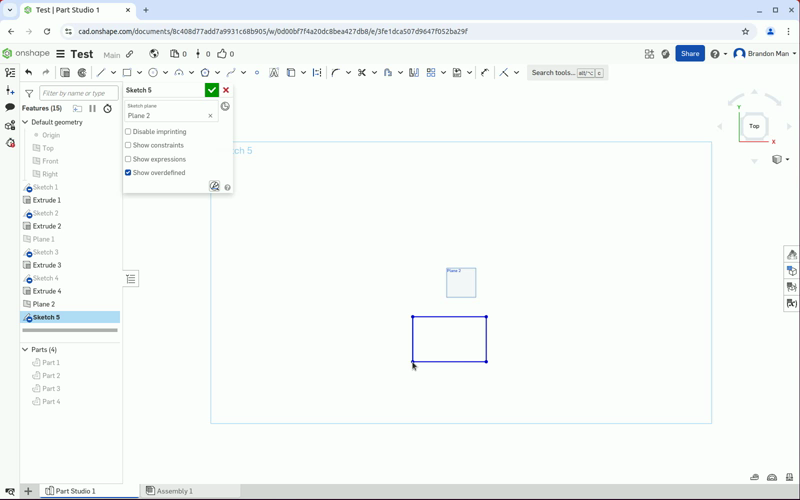
mouse_move(468, 356)
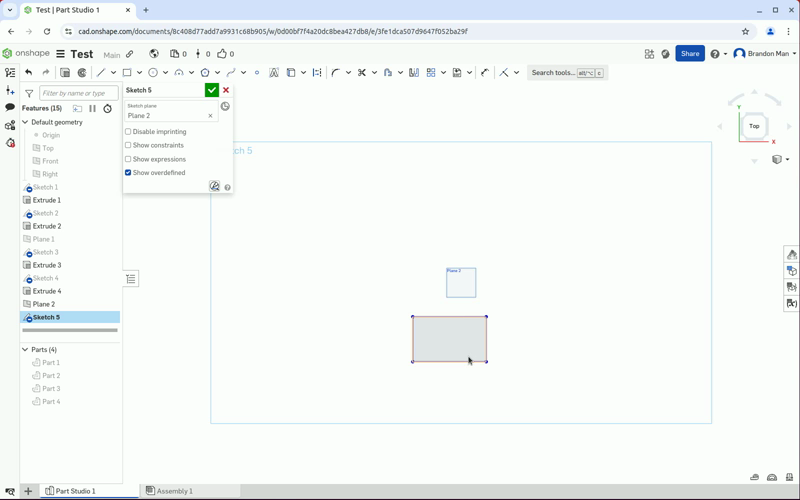
click(468, 356)
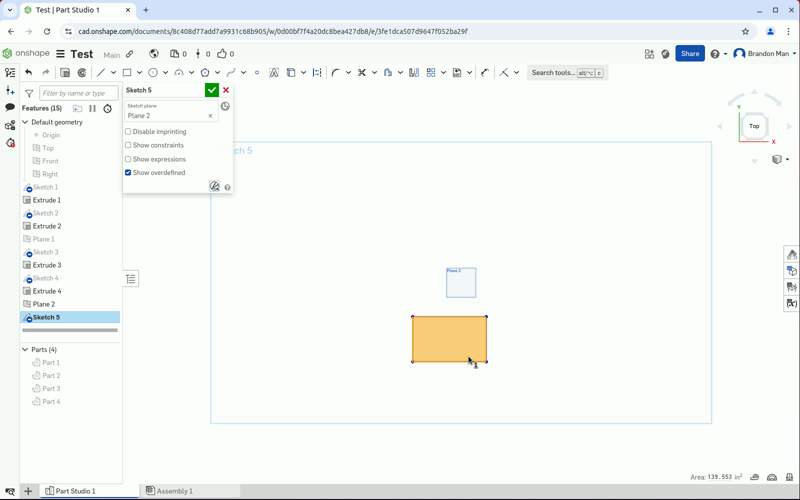
mouse_move(73, 352)
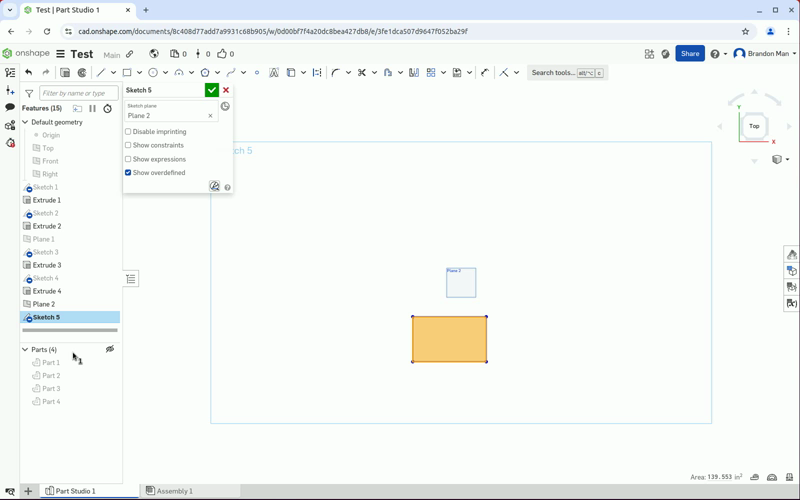
key(shift+y)
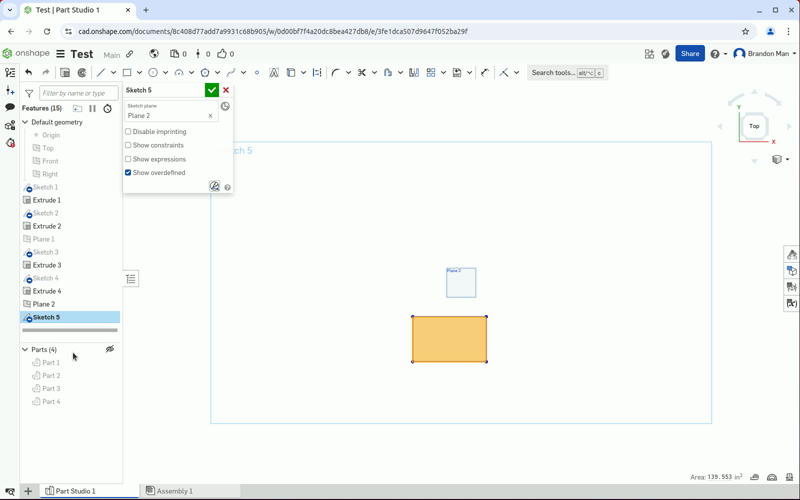
key(shift+e)
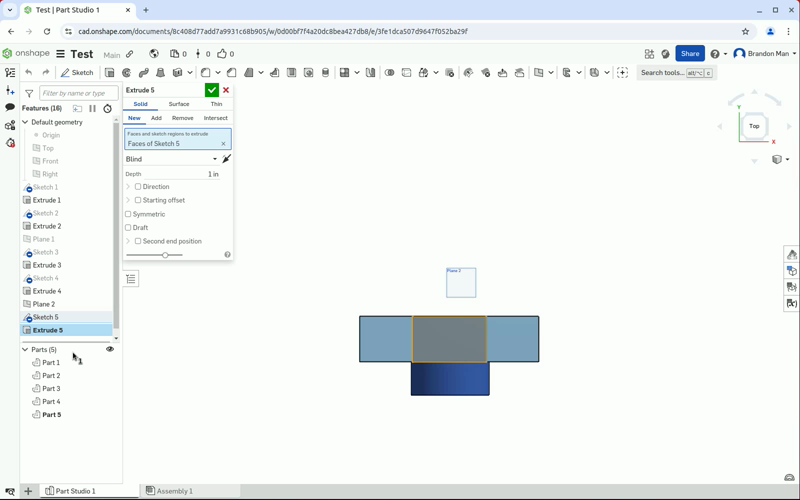
mouse_move(143, 106)
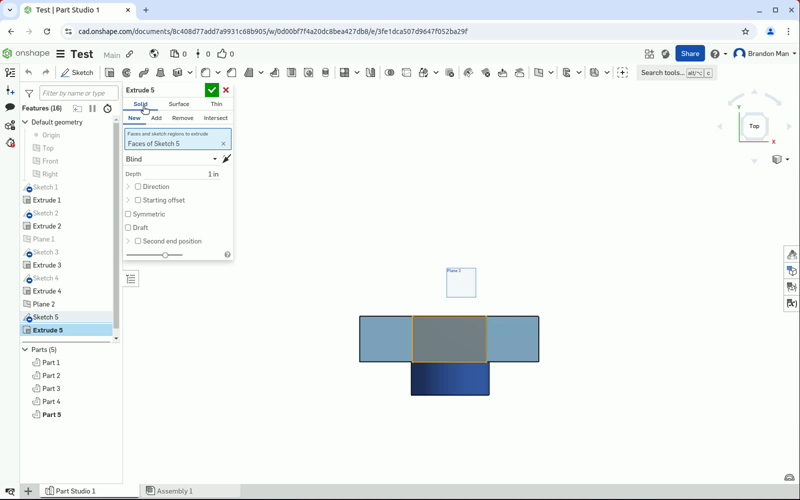
click(143, 106)
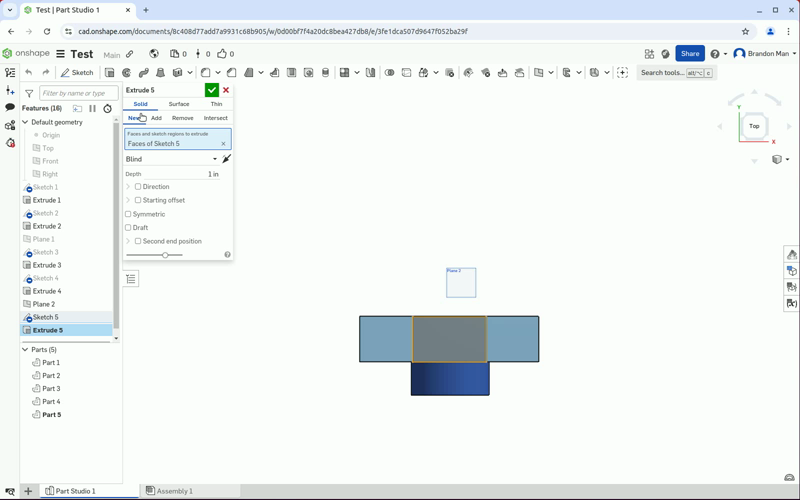
mouse_move(137, 120)
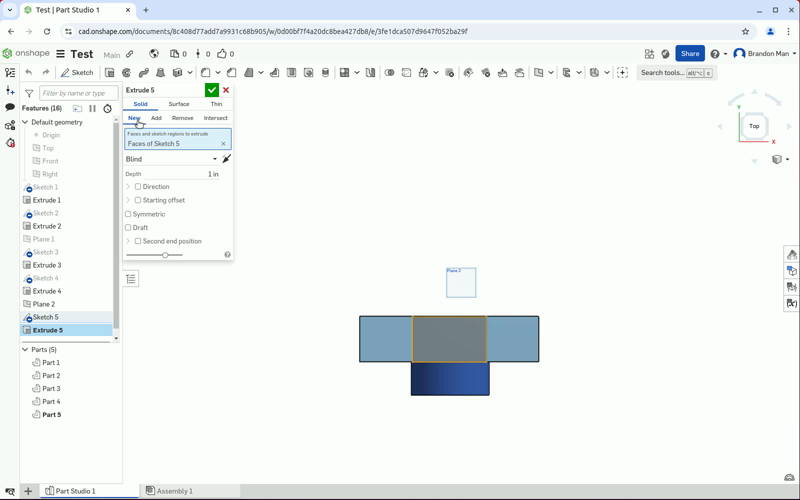
click(137, 120)
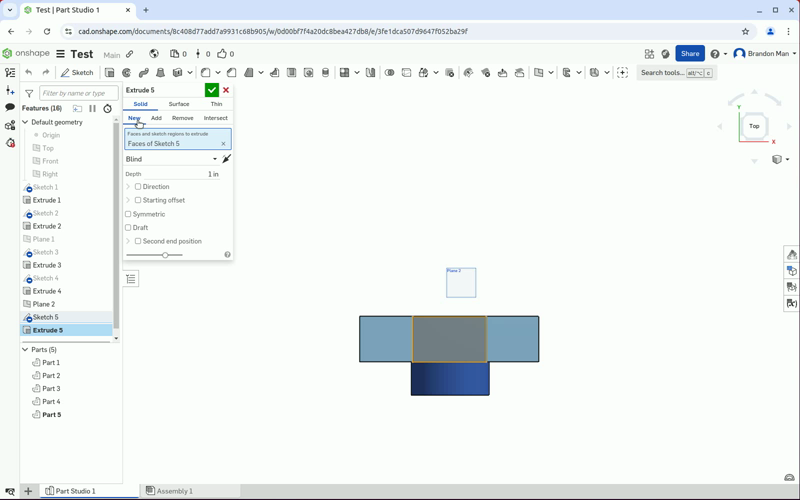
key(tab, 4)
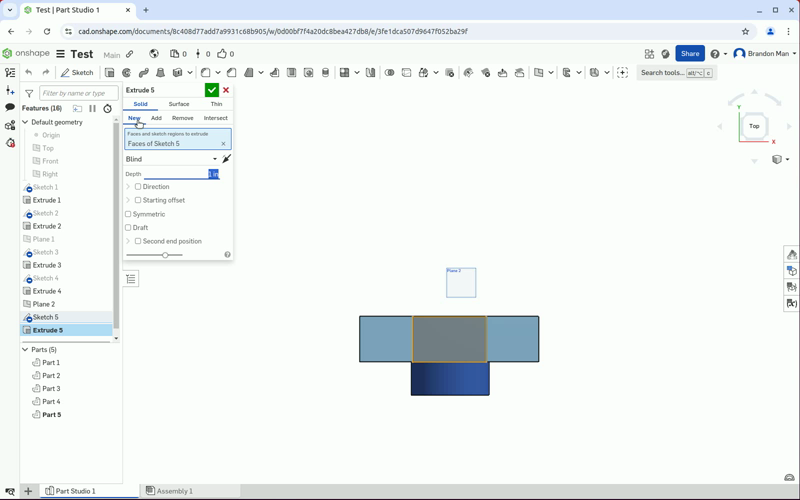
text(2.648)
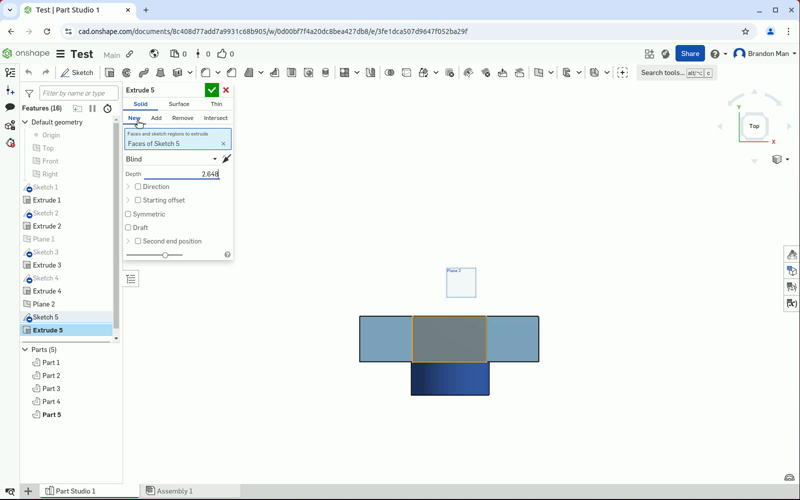
key(enter)
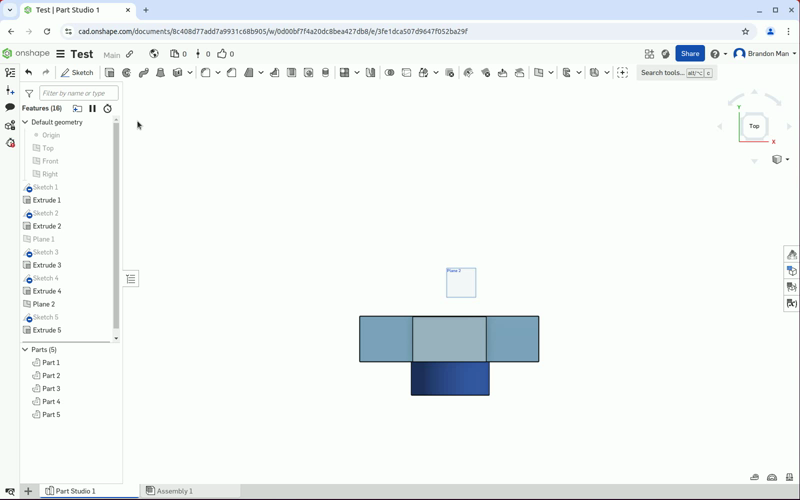
key(shift+h)
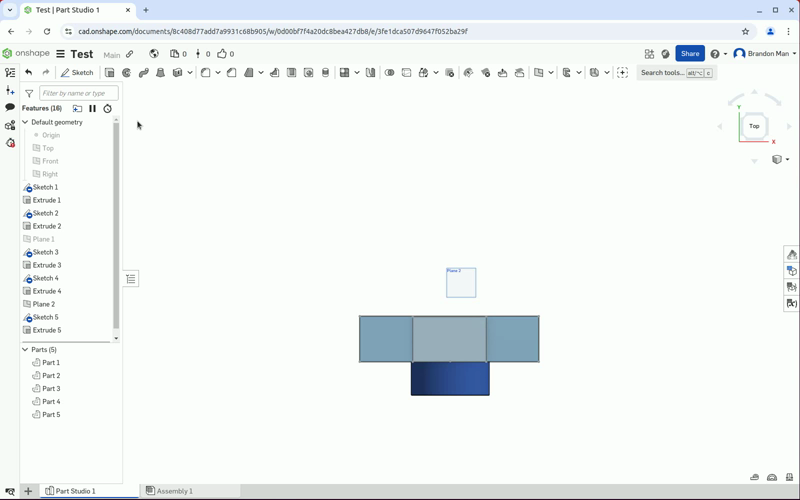
key(shift+h)
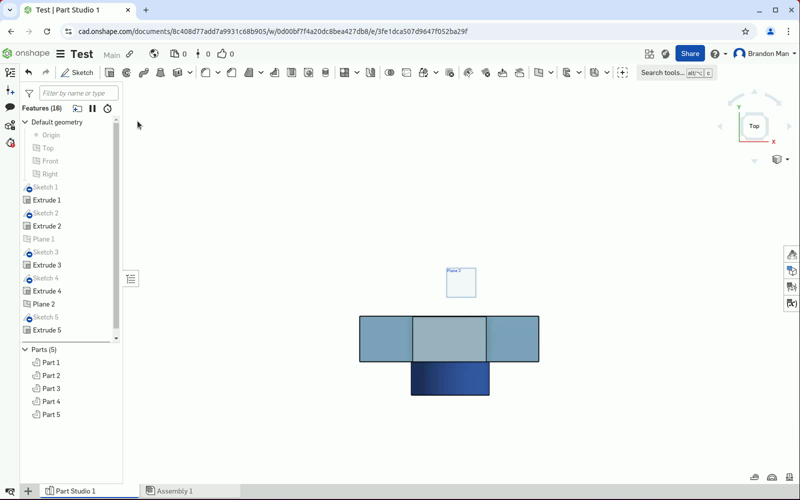
mouse_move(69, 189)
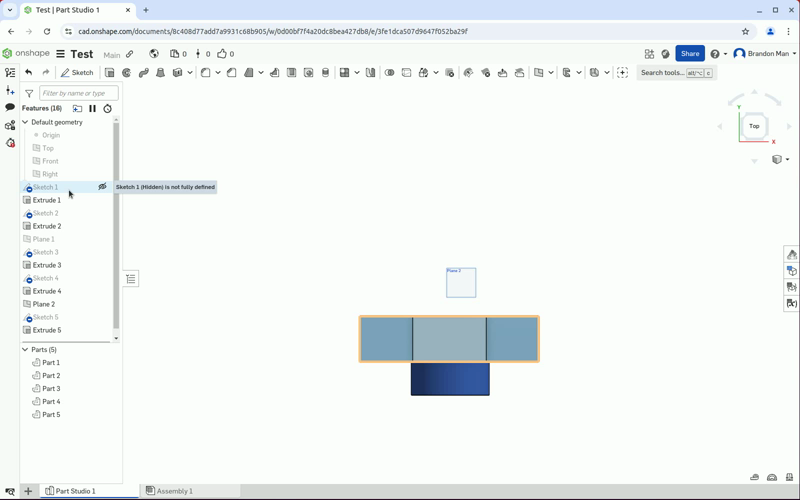
click(69, 189)
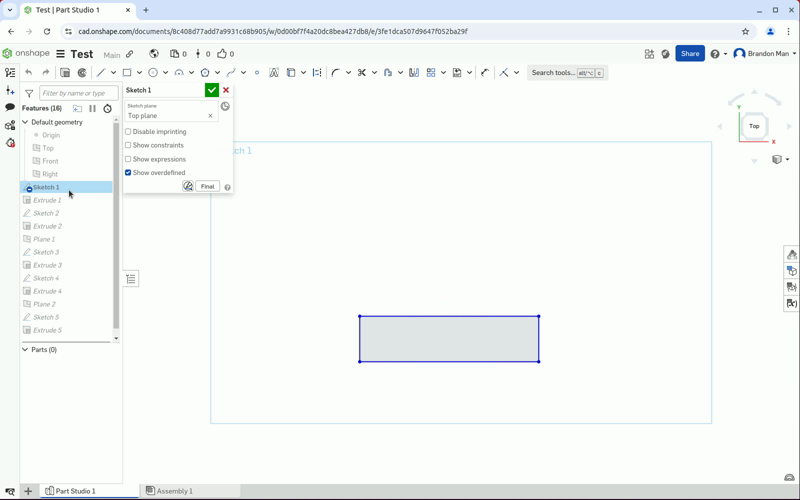
mouse_move(229, 92)
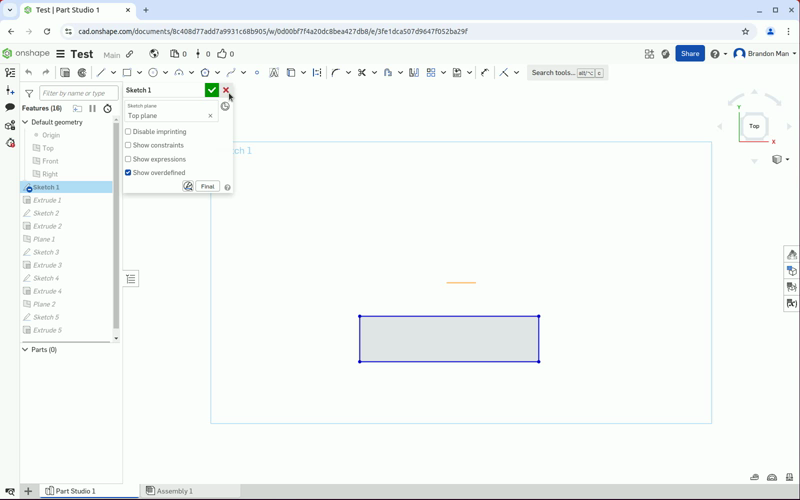
click(229, 92)
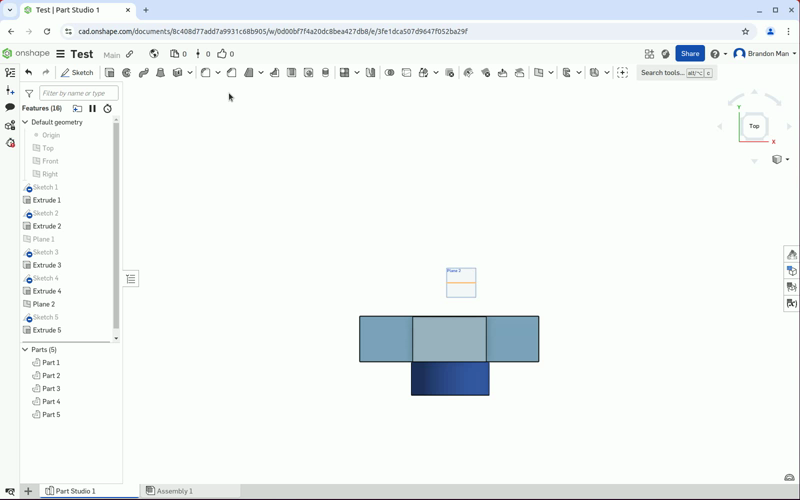
mouse_move(73, 352)
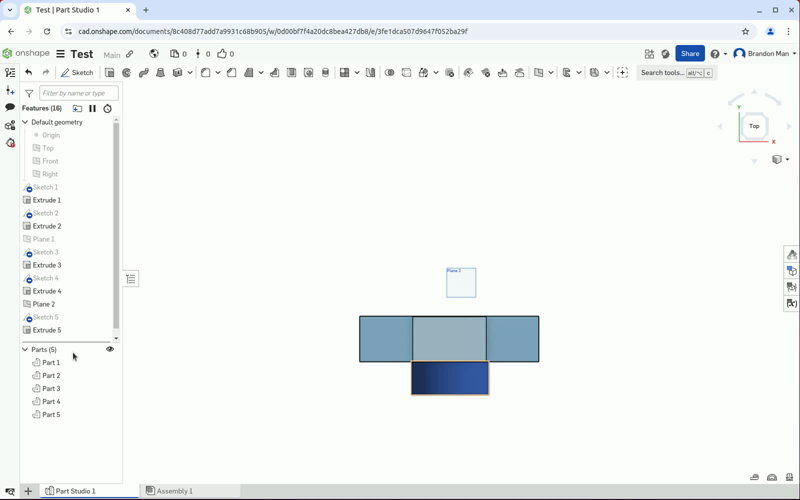
key(y)
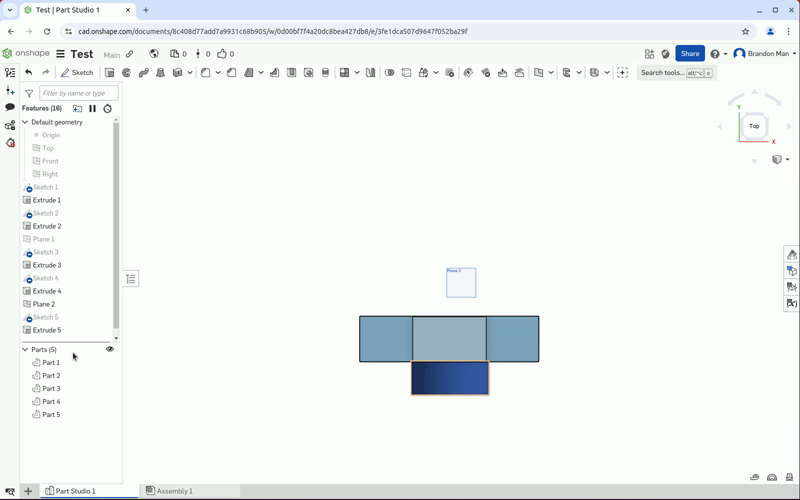
key(shift+p)
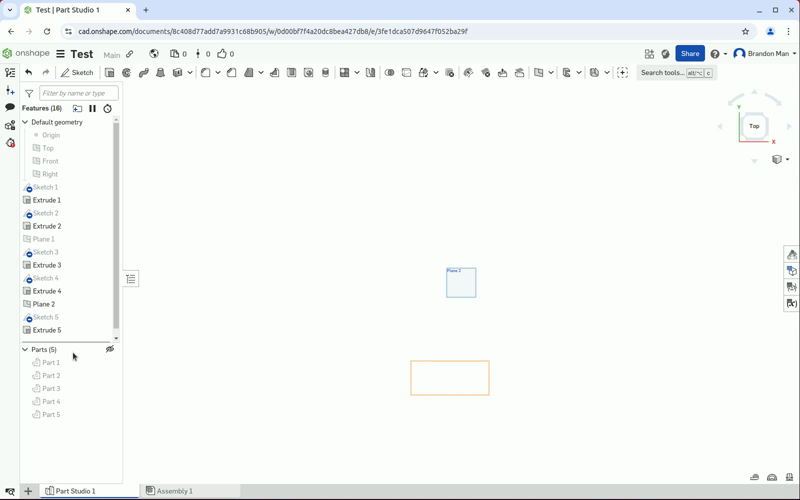
key(space)
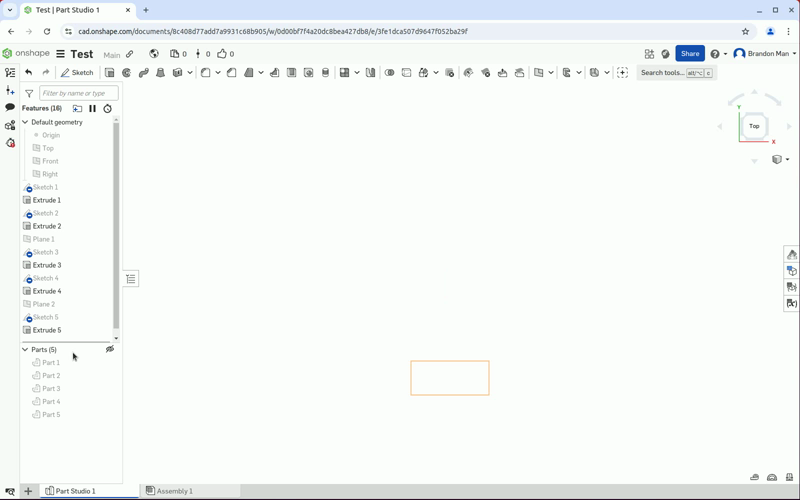
key_down(shift)
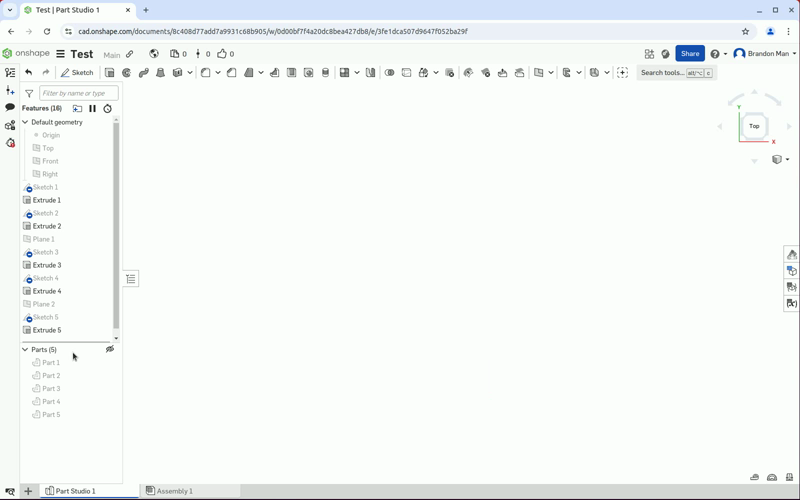
key(up)
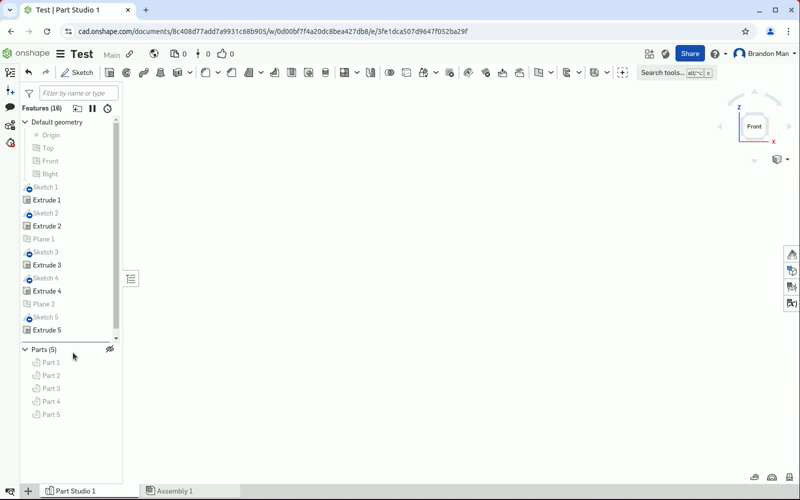
key_up(shift)
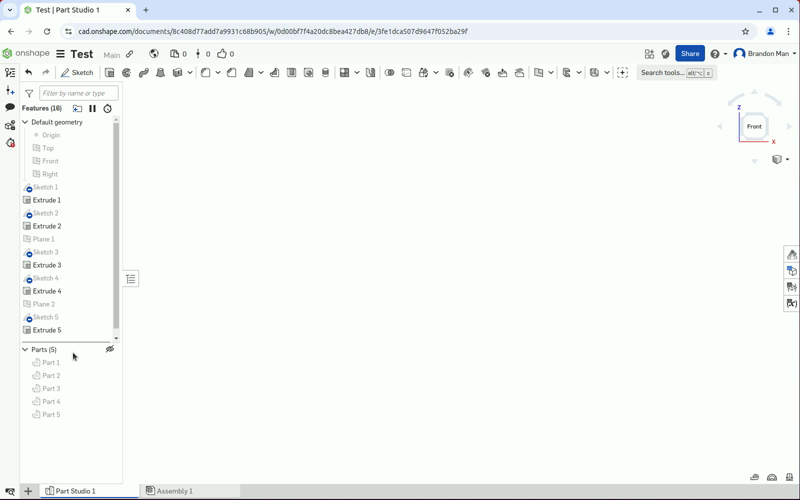
key(space)
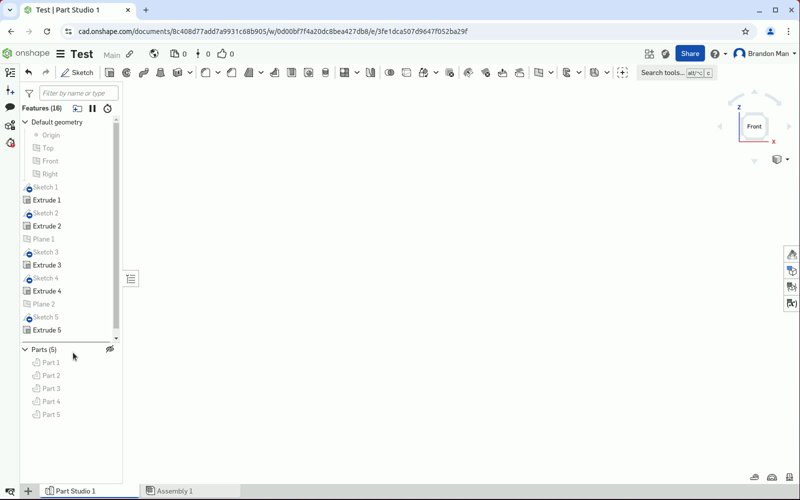
key_down(shift)
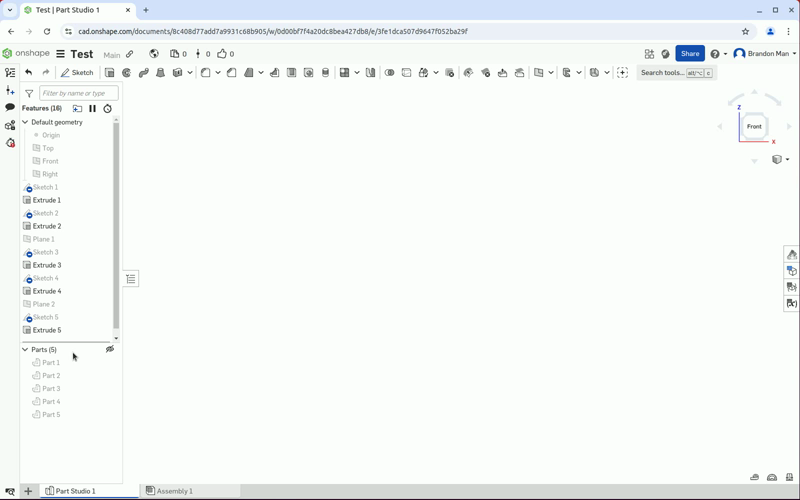
key(left)
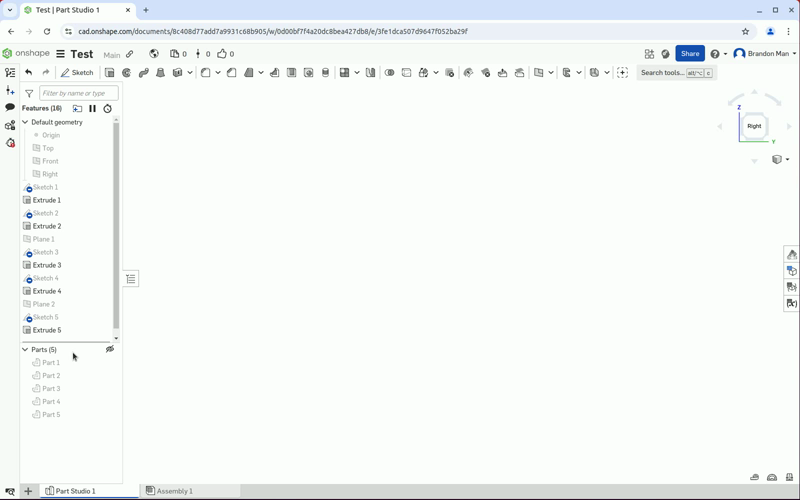
key_up(shift)
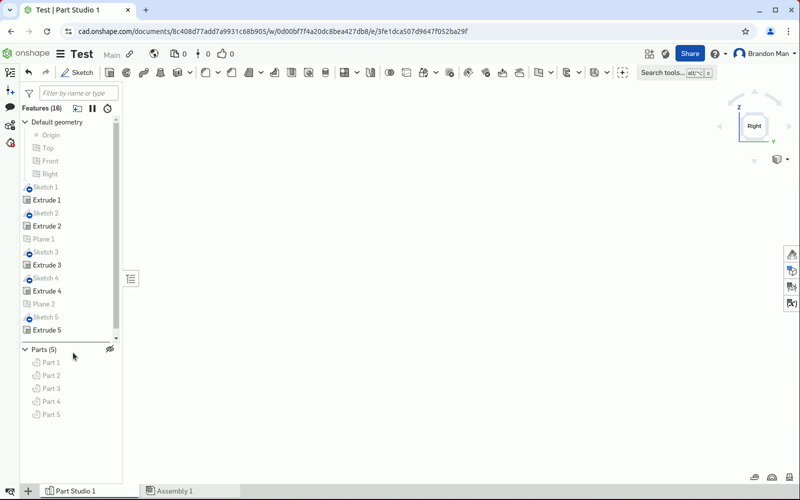
mouse_move(73, 352)
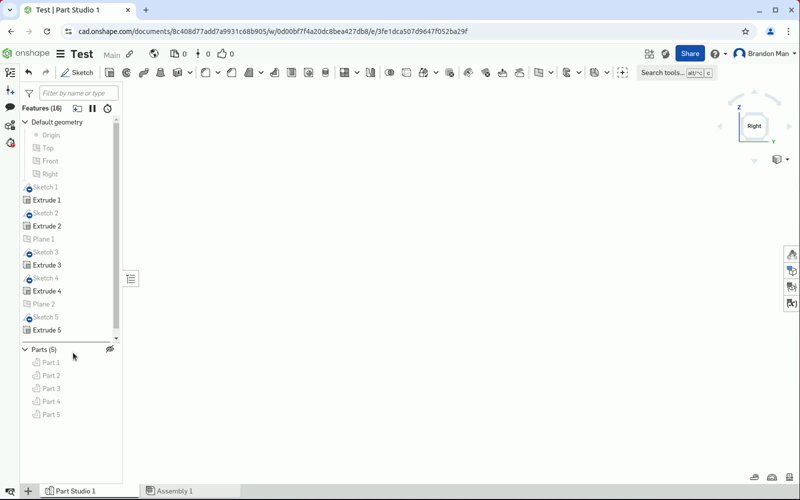
key(shift+y)
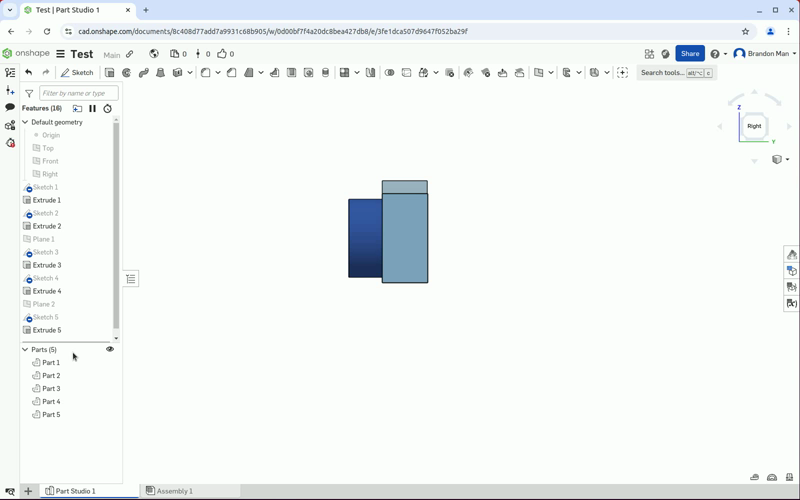
mouse_move(541, 75)
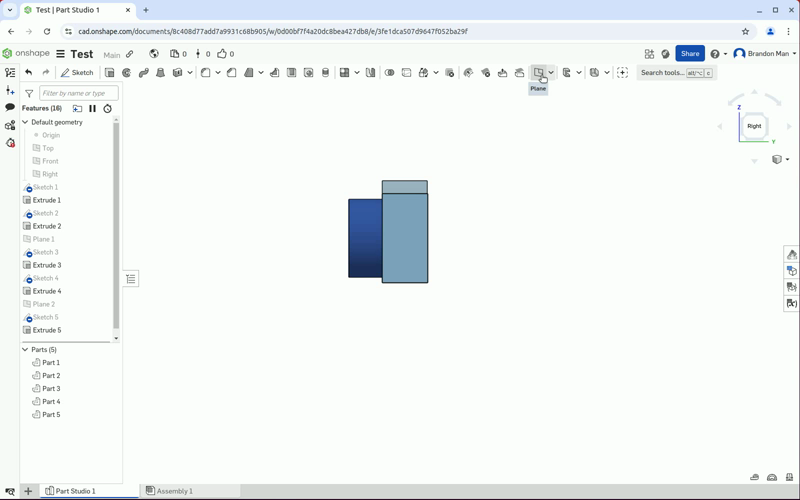
click(541, 75)
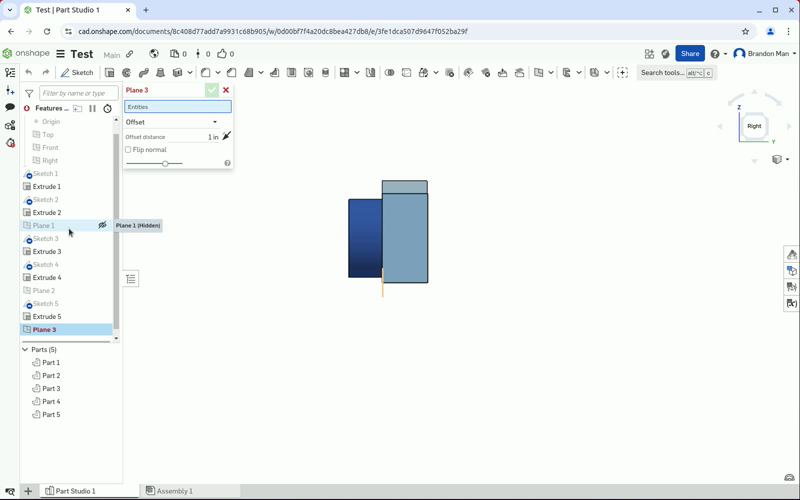
scroll(3)
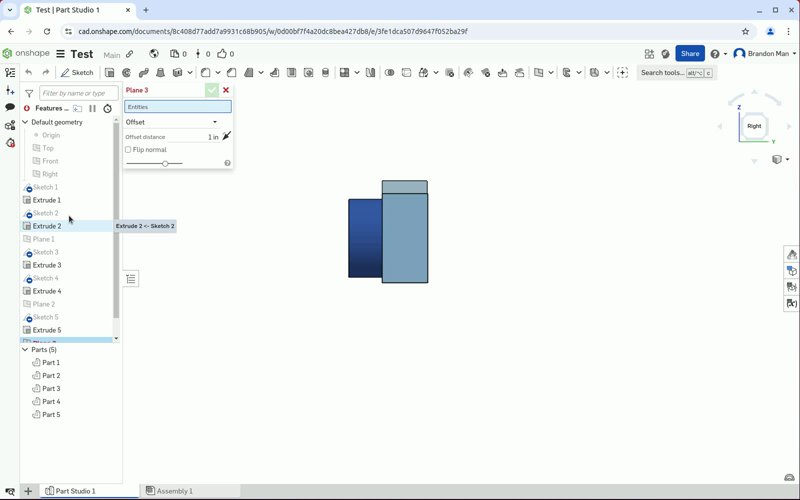
mouse_move(69, 176)
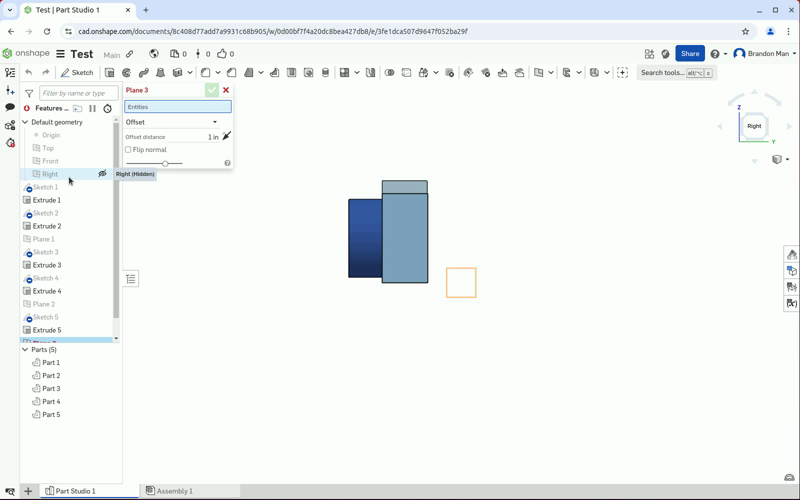
click(69, 176)
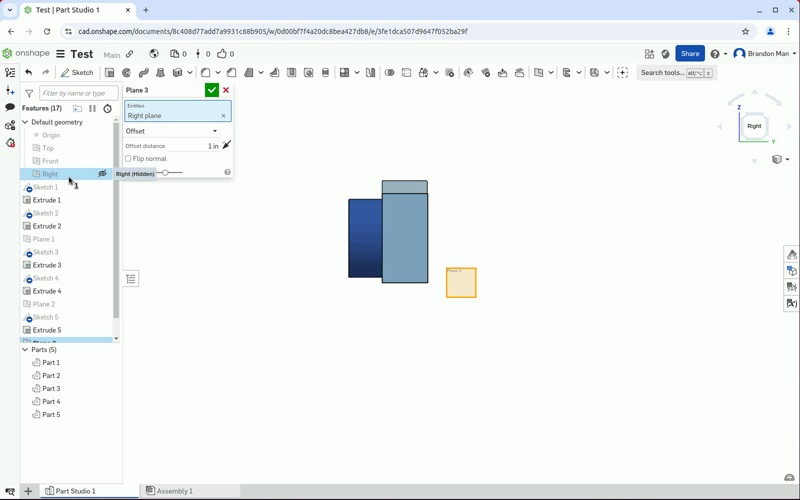
key(tab, 2)
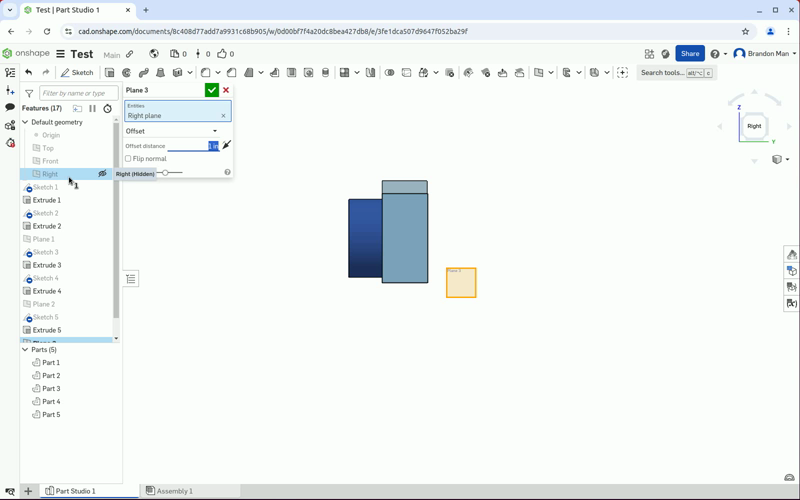
text(5.053)
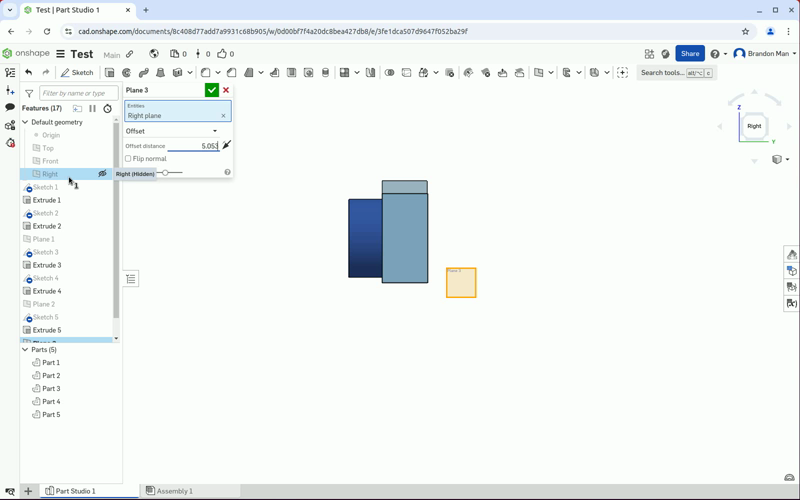
key(enter, 2)
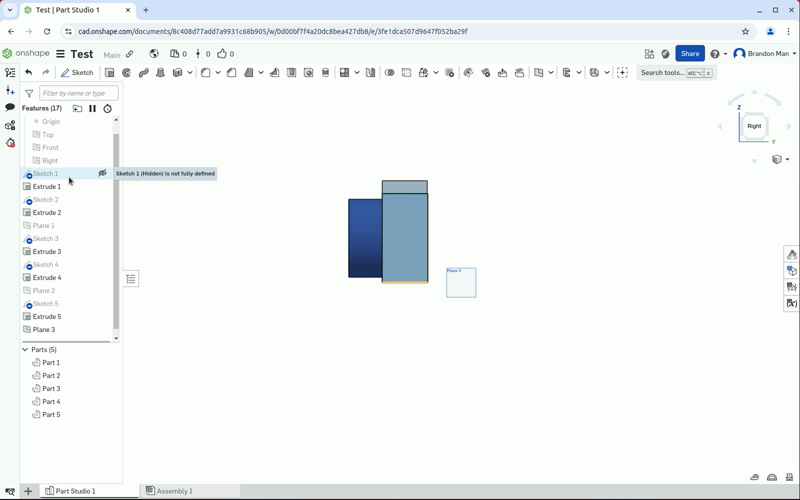
key(shift+s)
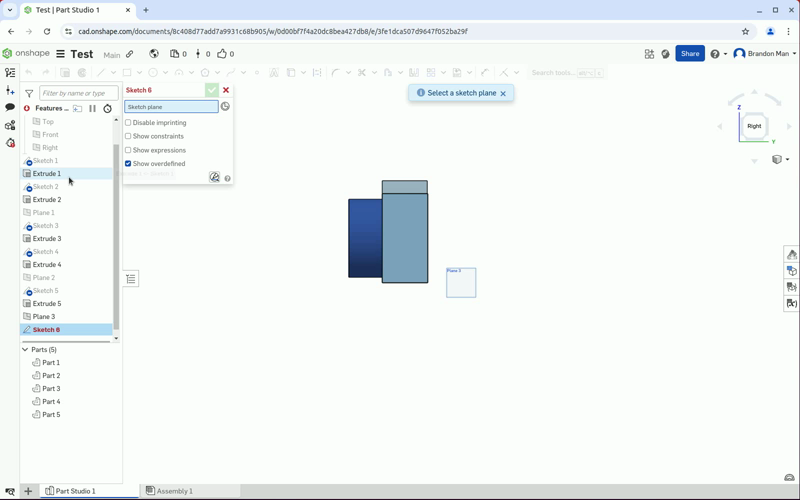
mouse_move(69, 319)
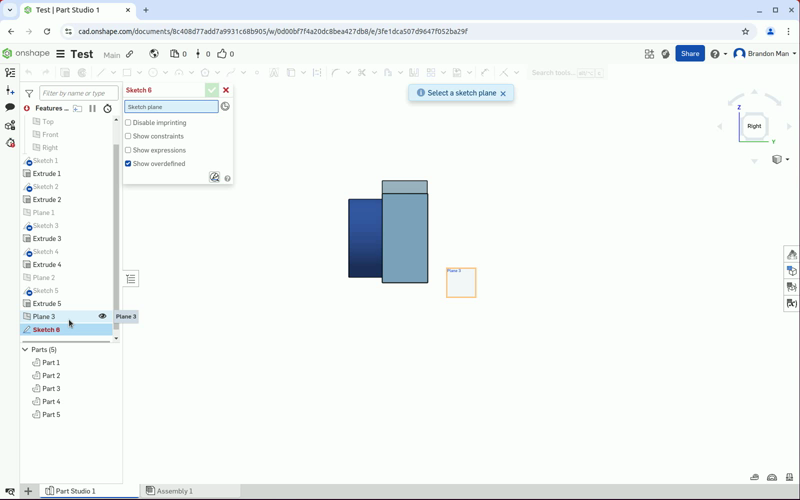
click(69, 319)
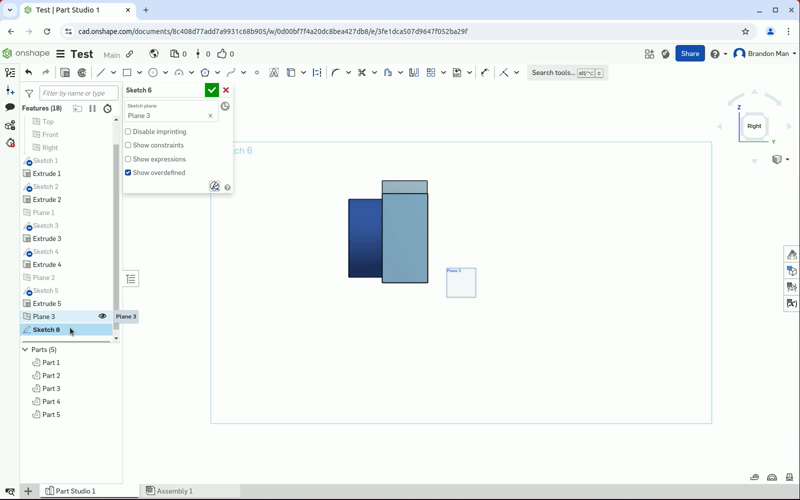
mouse_move(73, 352)
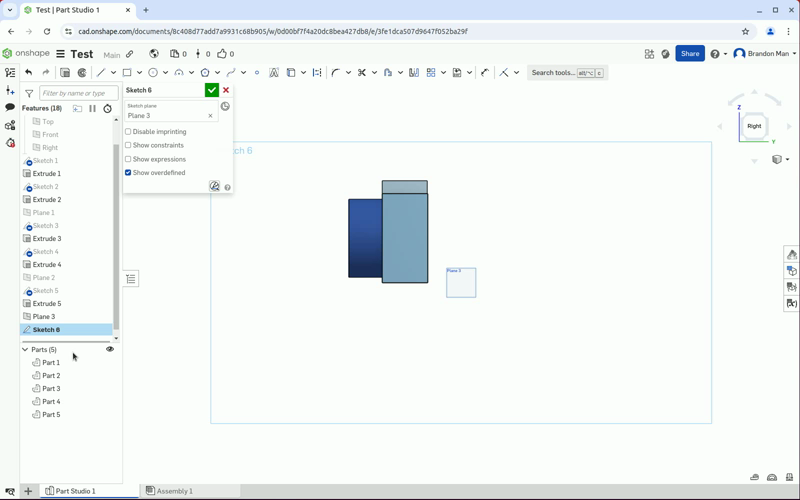
key(y)
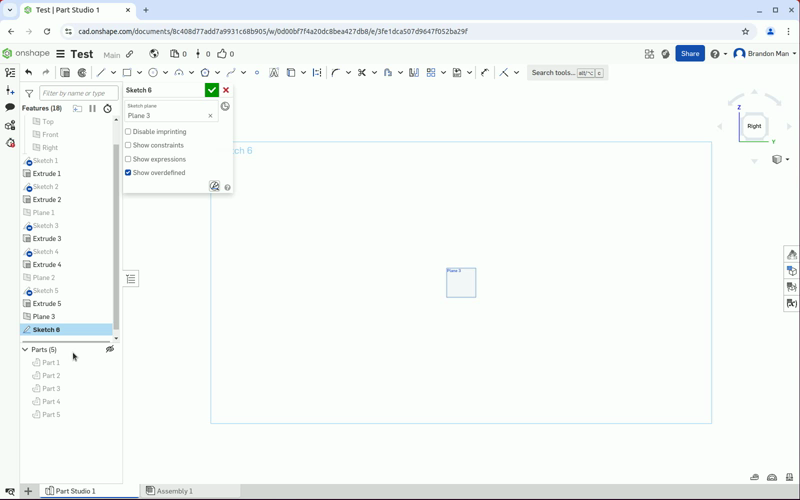
key(l)
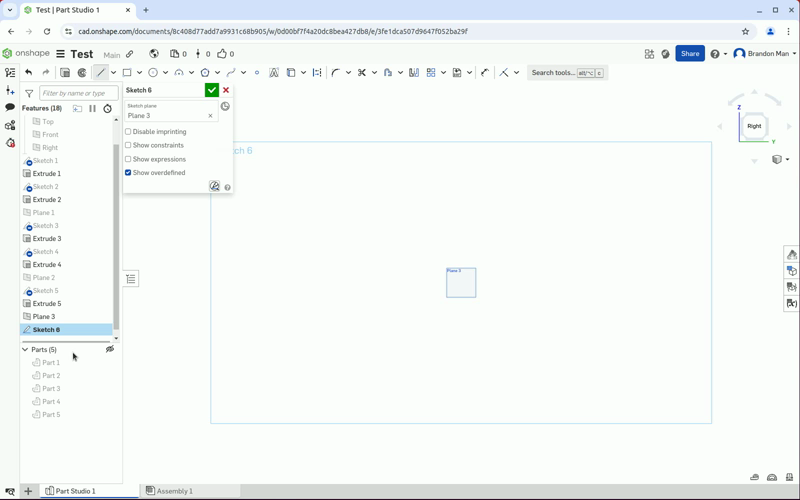
key_down(shift)
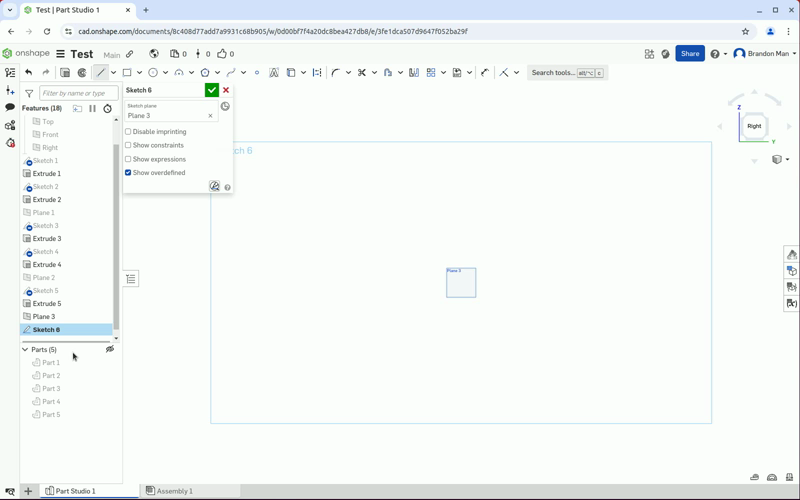
mouse_move(382, 193)
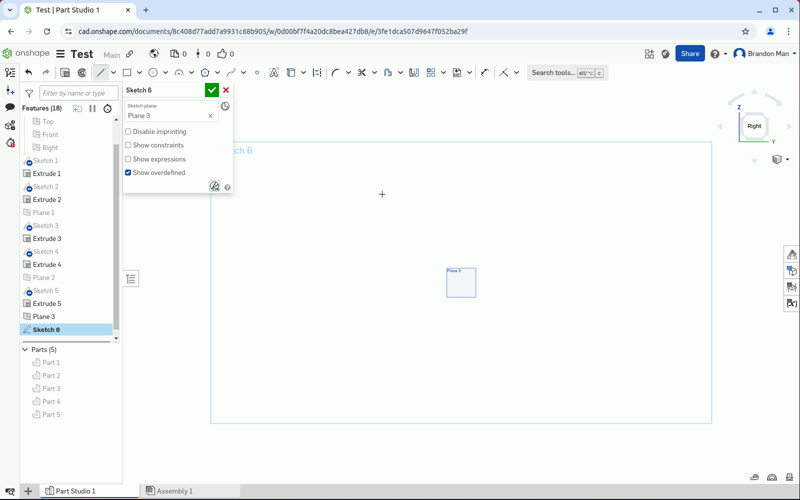
click(382, 193)
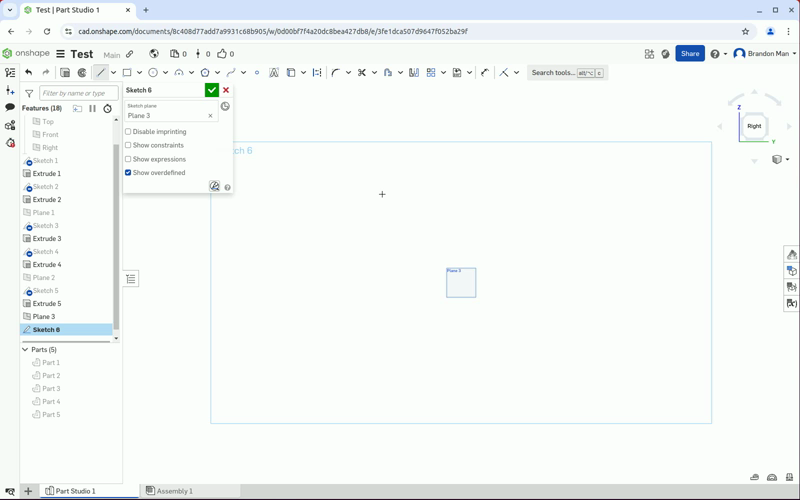
key_up(shift)
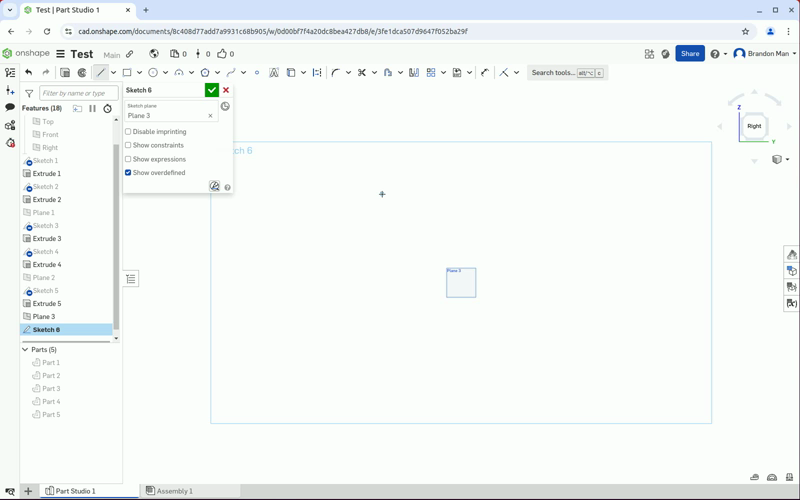
key_down(shift)
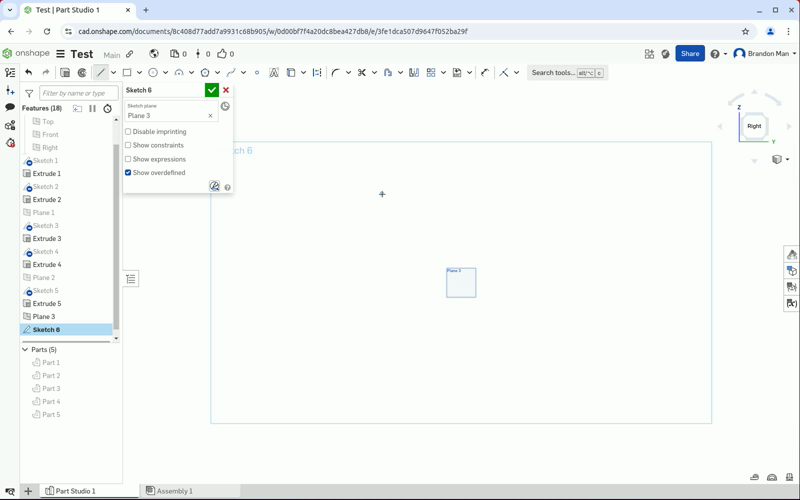
mouse_move(412, 193)
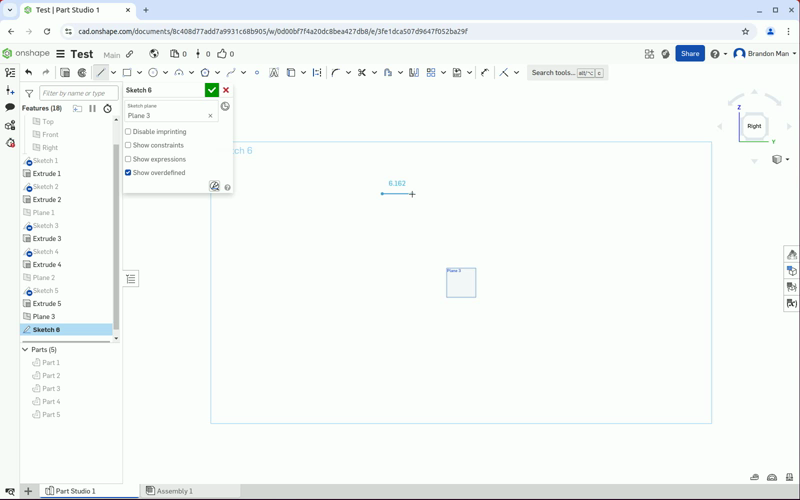
mouse_move(405, 180)
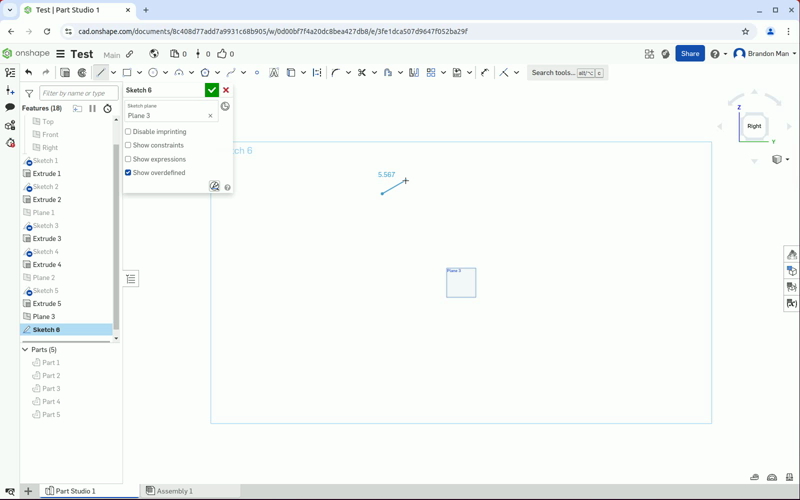
click(405, 180)
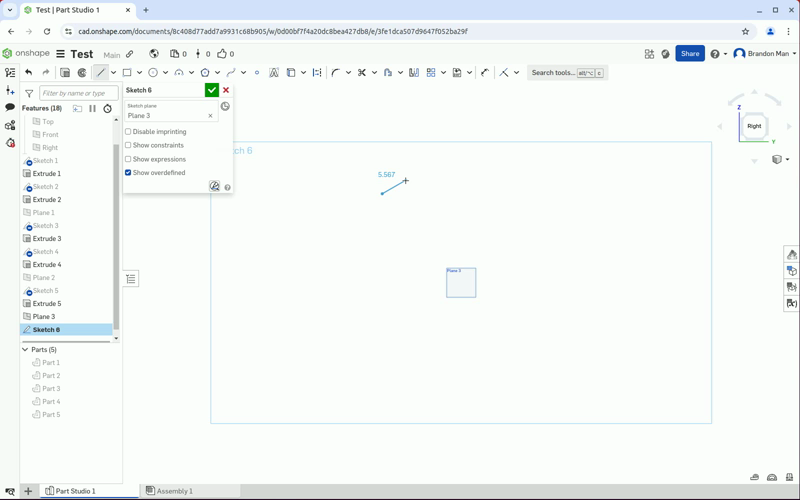
key_up(shift)
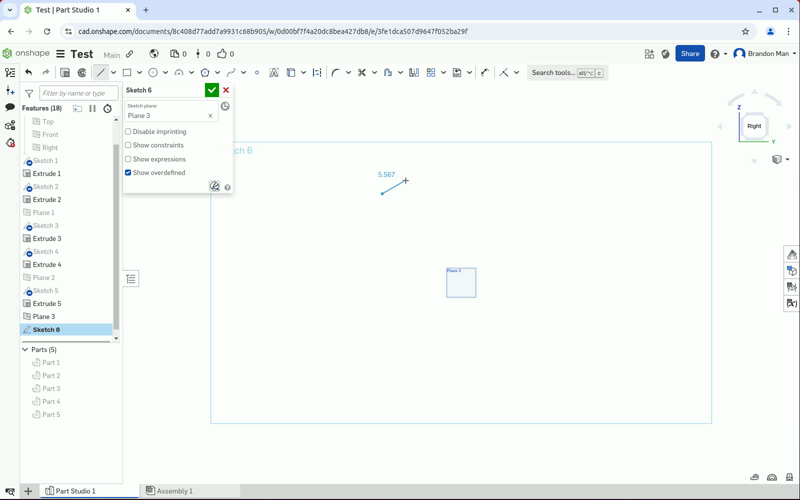
key_down(shift)
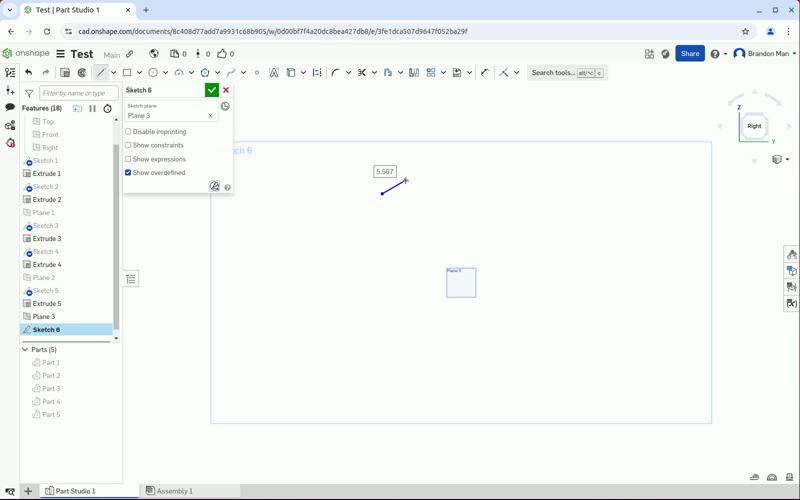
mouse_move(435, 180)
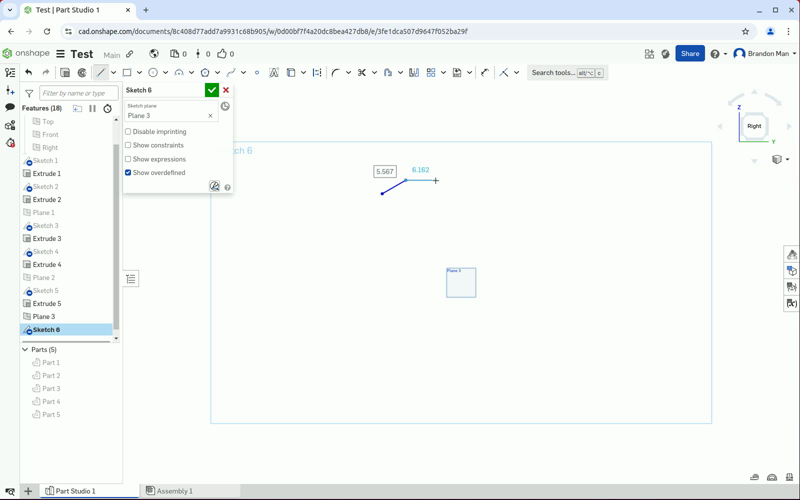
mouse_move(382, 180)
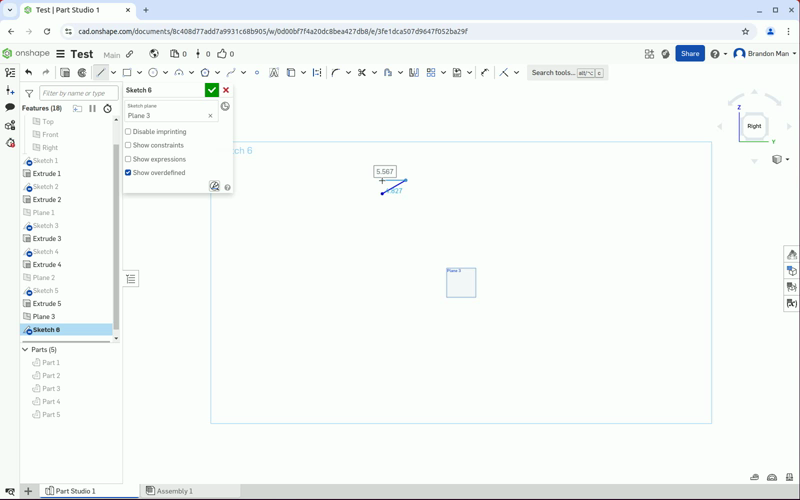
click(382, 180)
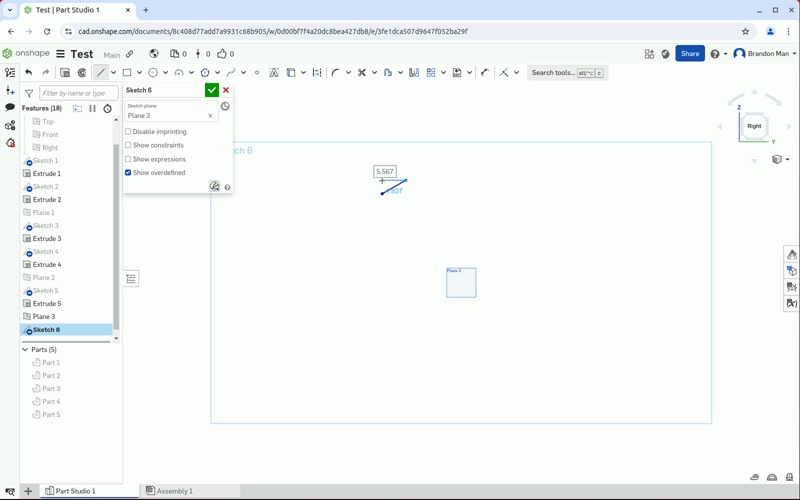
key_up(shift)
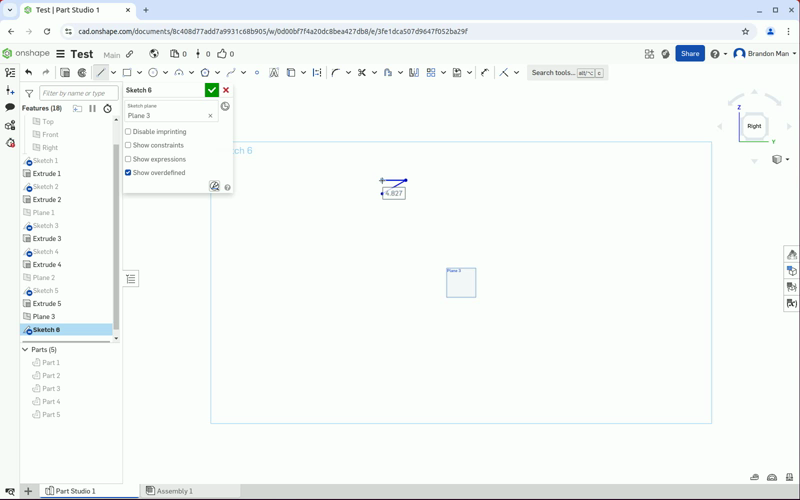
mouse_move(412, 180)
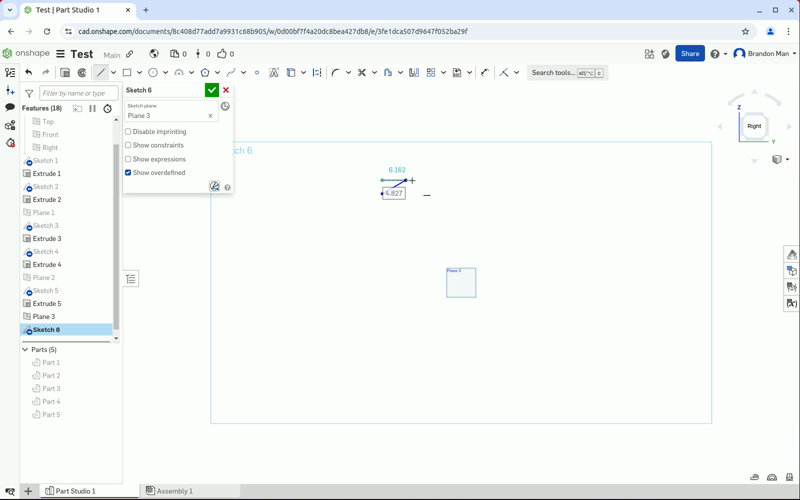
key_down(shift)
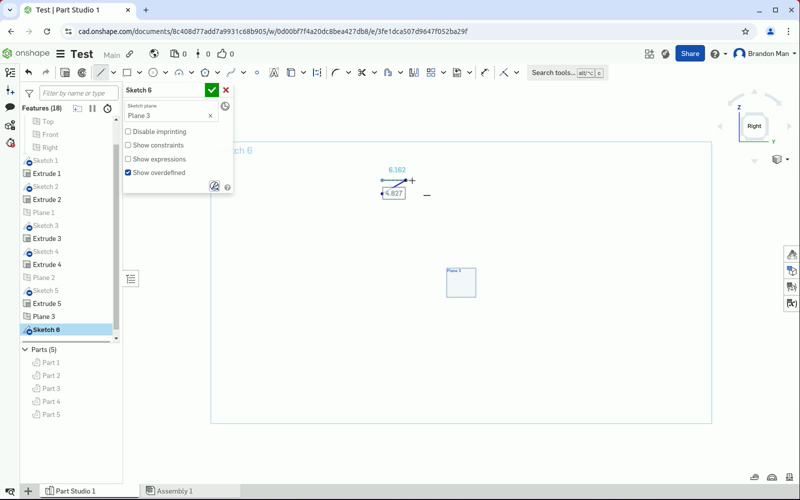
mouse_move(382, 193)
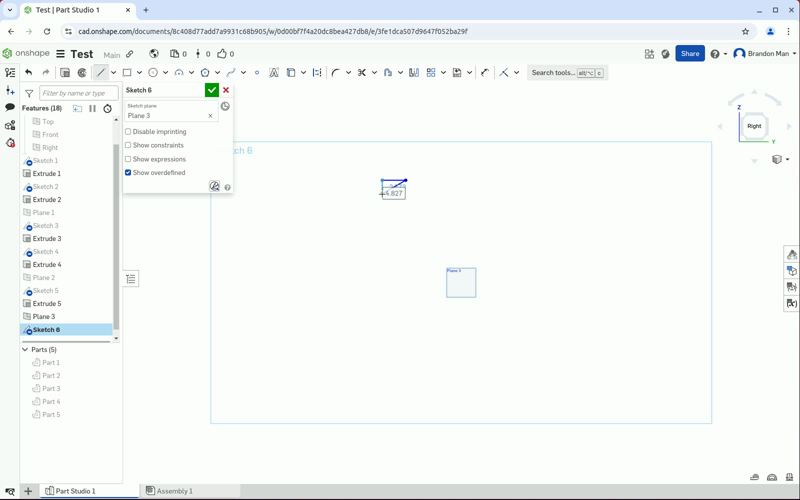
key_up(shift)
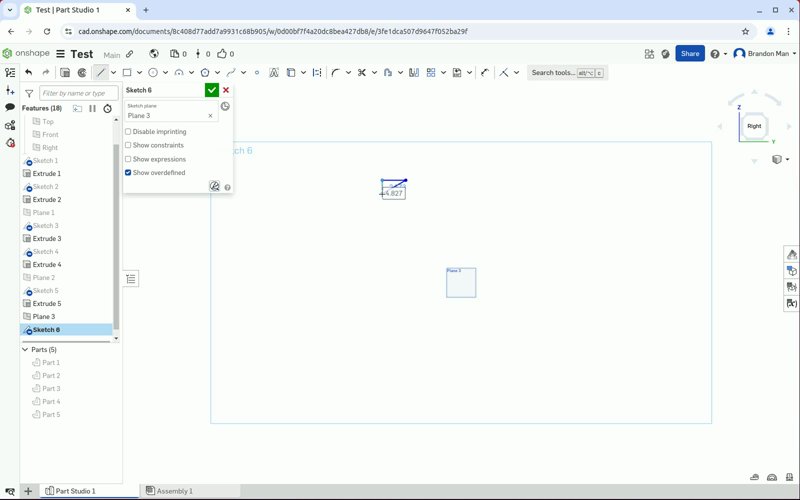
click(382, 193)
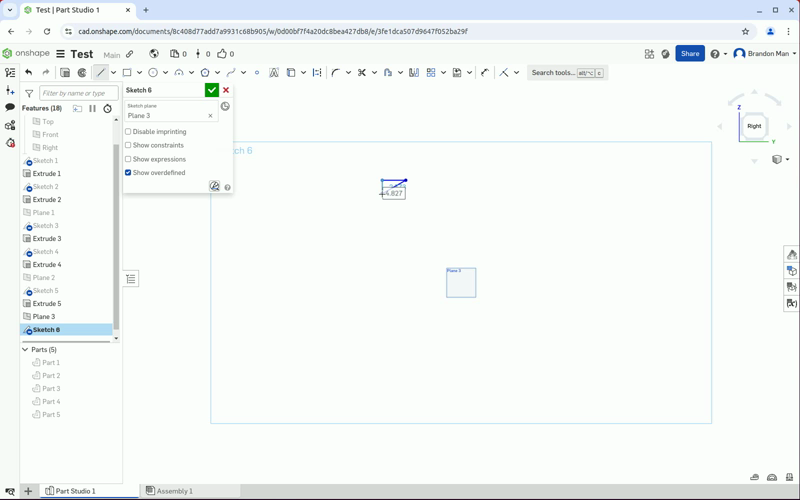
key(esc)
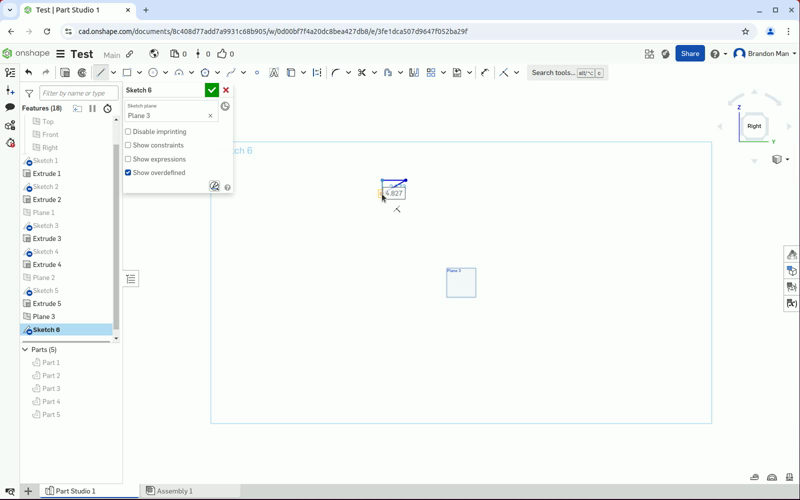
mouse_move(391, 186)
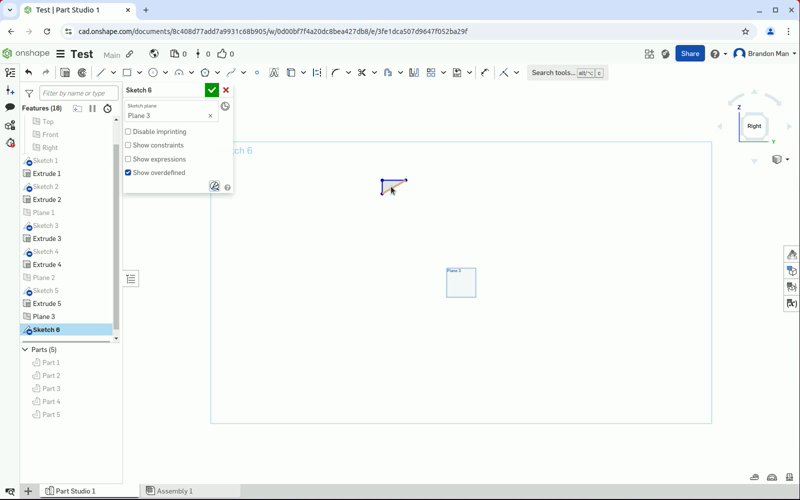
scroll(6)
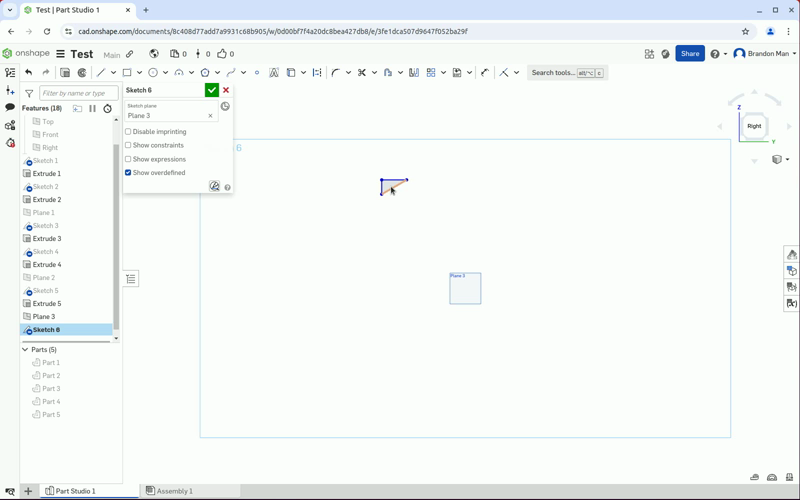
scroll(6)
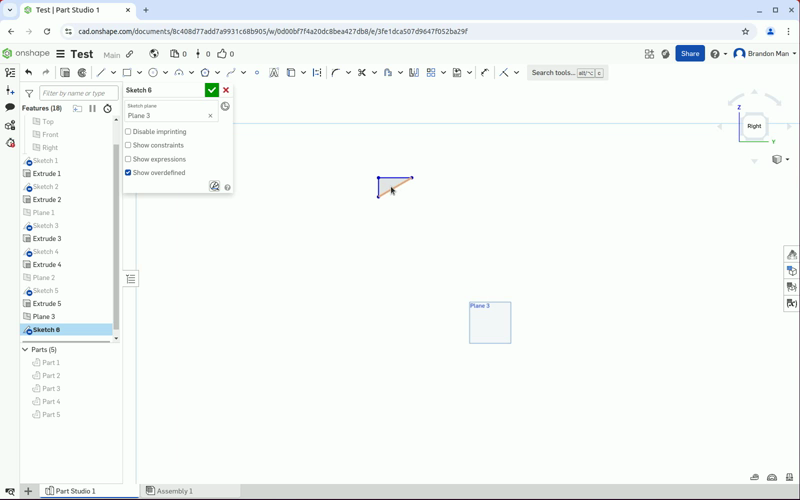
scroll(6)
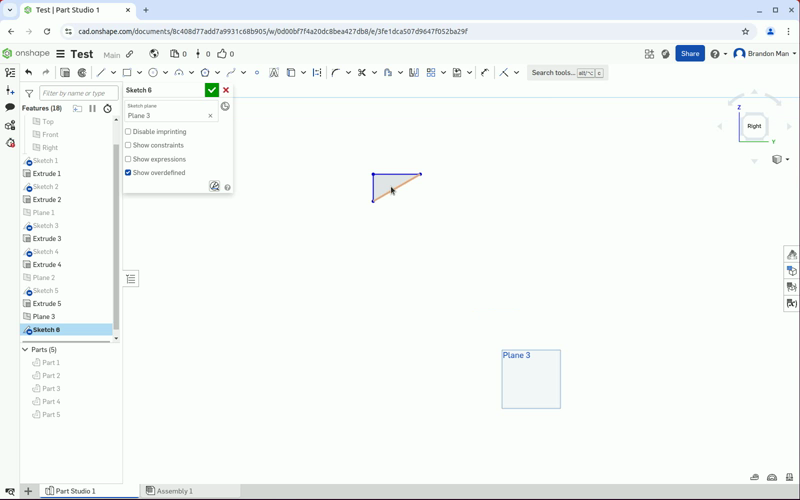
scroll(6)
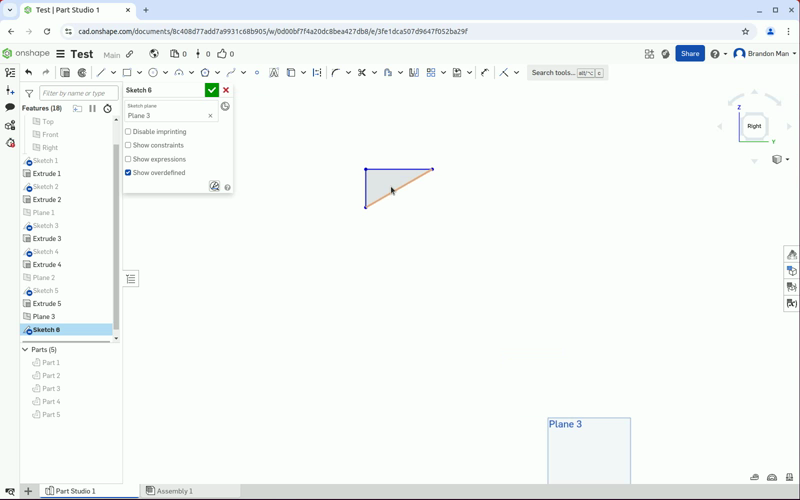
scroll(6)
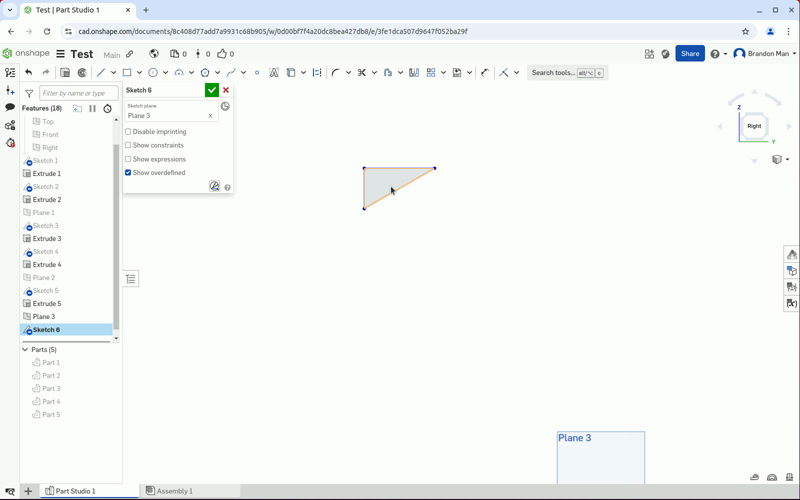
scroll(6)
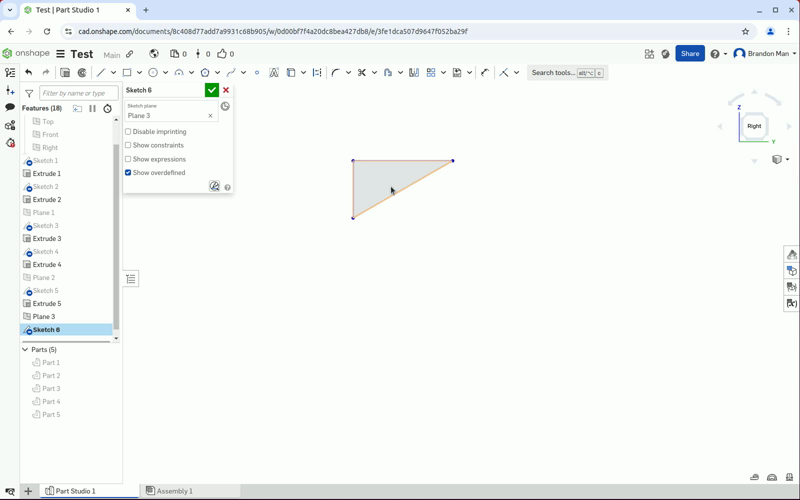
scroll(6)
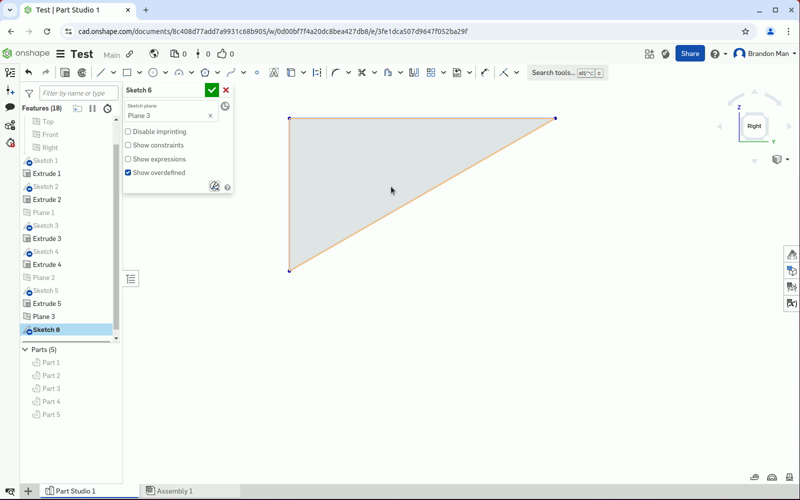
click(391, 186)
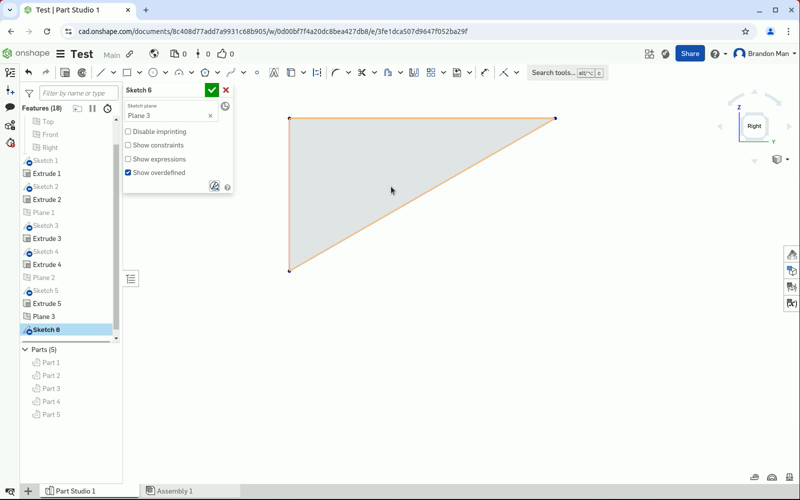
scroll(-6)
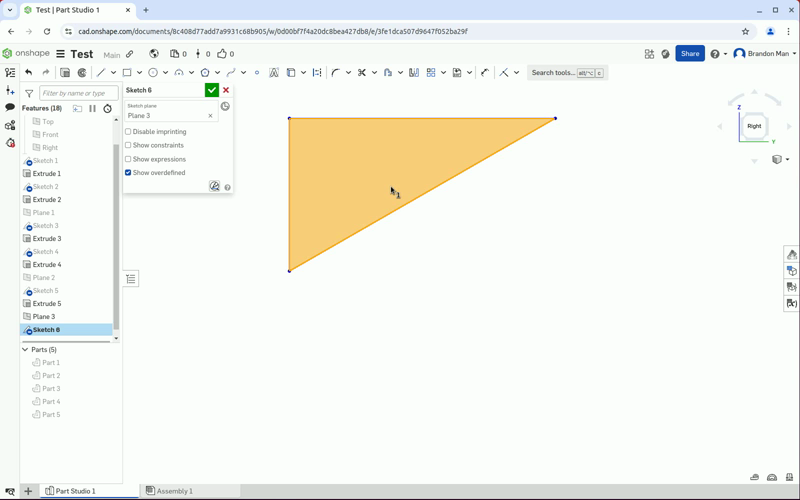
scroll(-6)
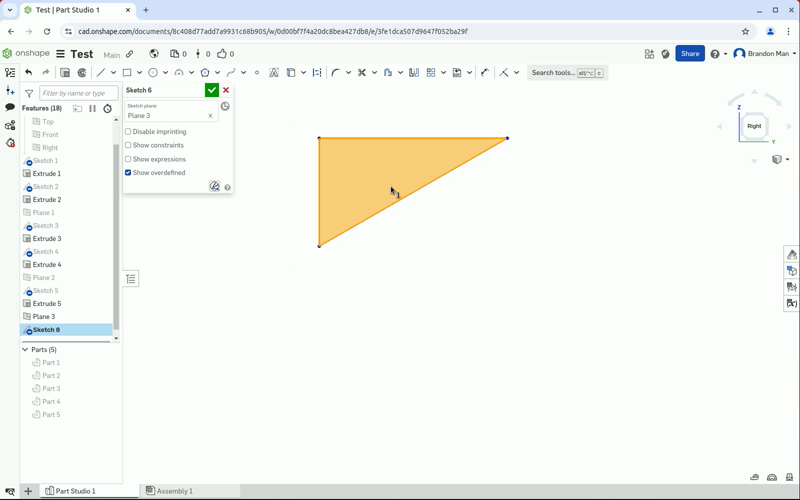
scroll(-6)
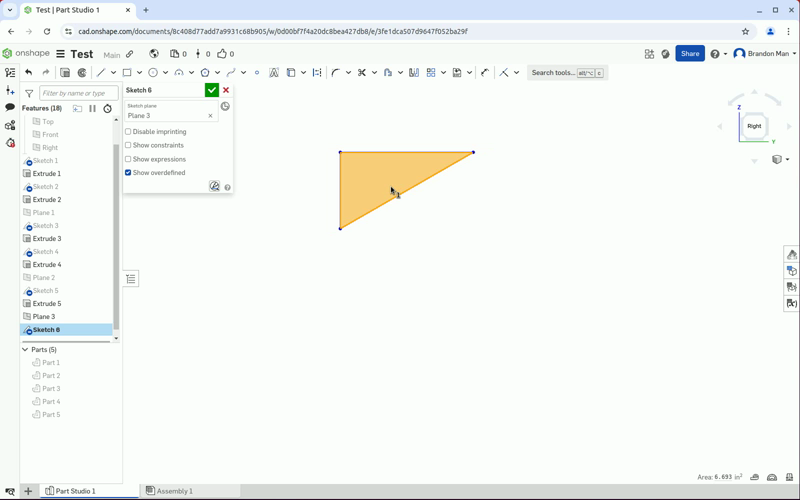
scroll(-6)
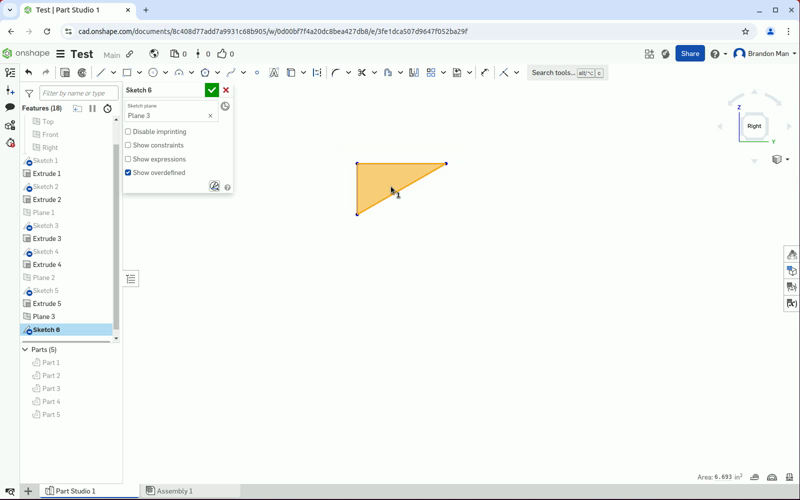
scroll(-6)
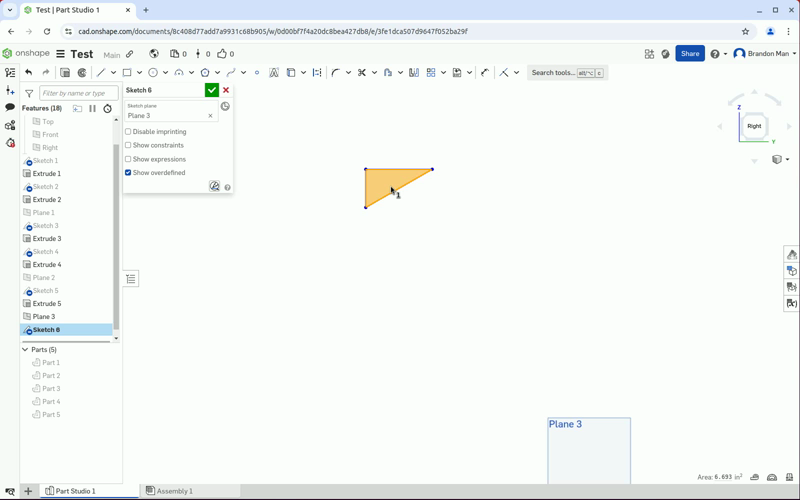
scroll(-6)
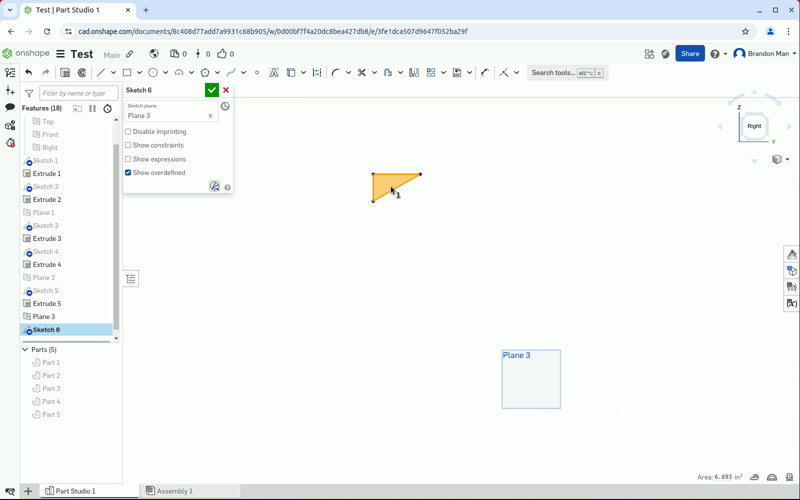
scroll(-6)
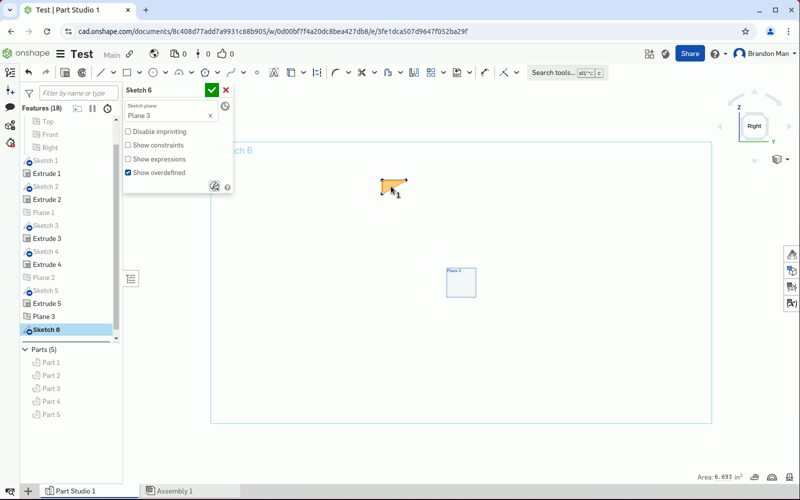
mouse_move(73, 352)
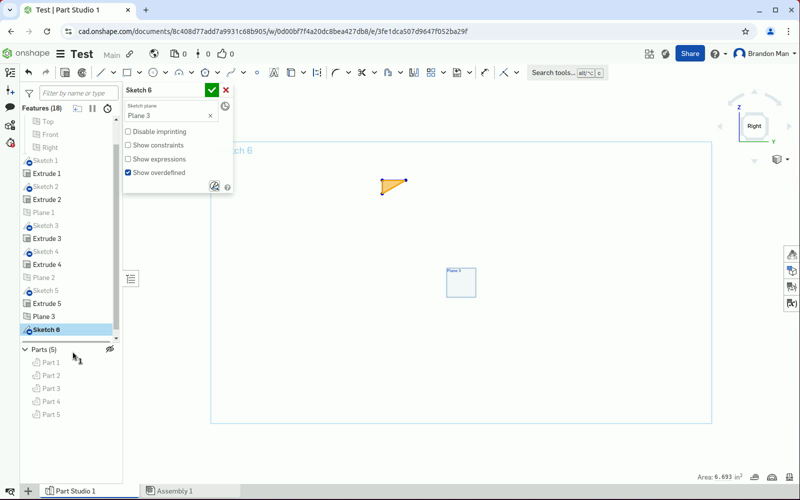
key(shift+y)
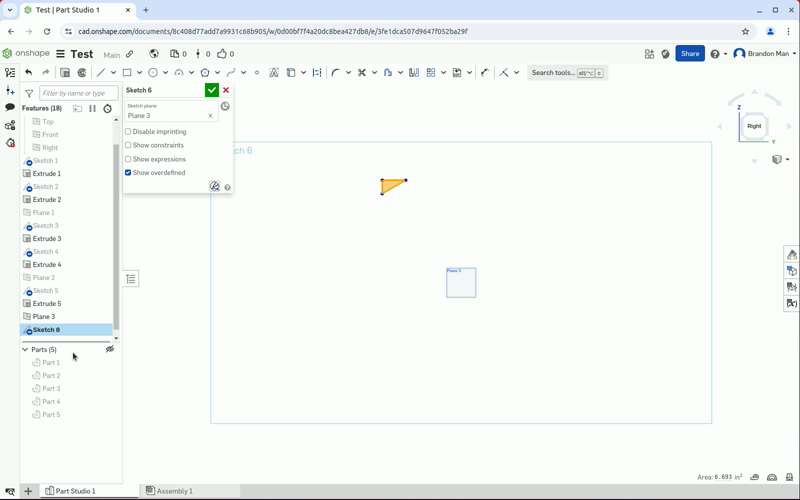
key(shift+e)
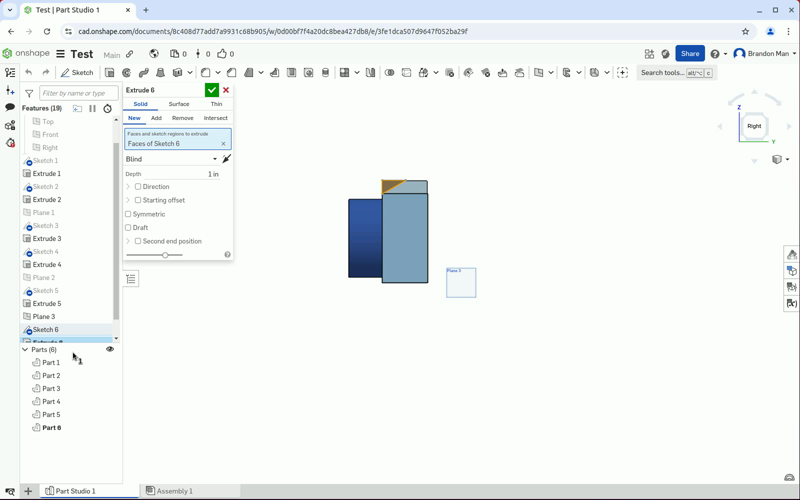
mouse_move(143, 106)
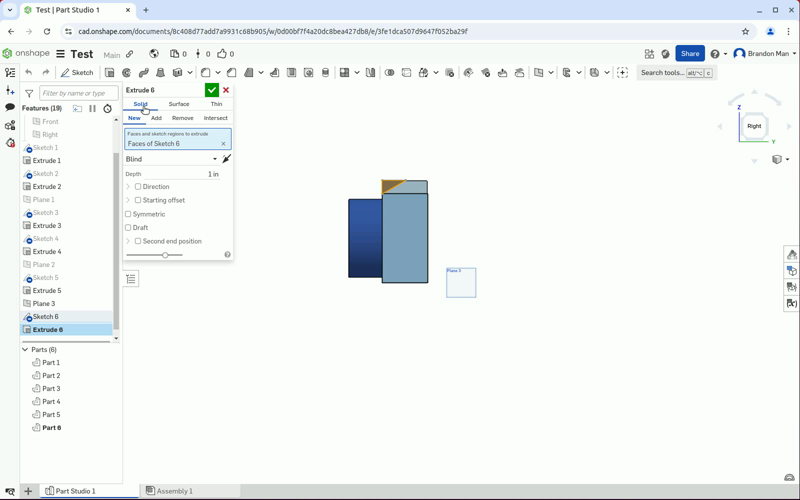
click(143, 106)
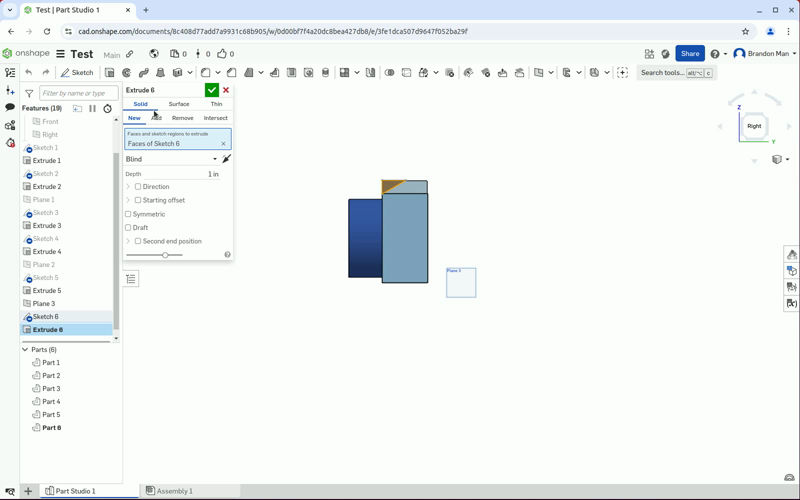
mouse_move(186, 120)
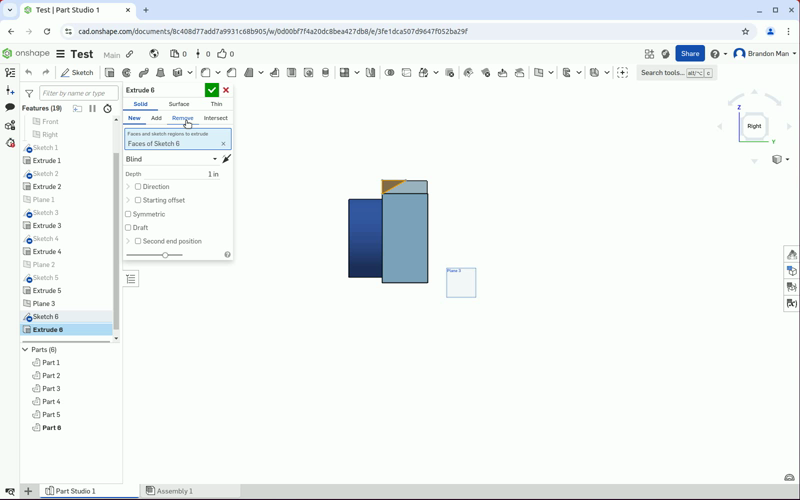
click(186, 120)
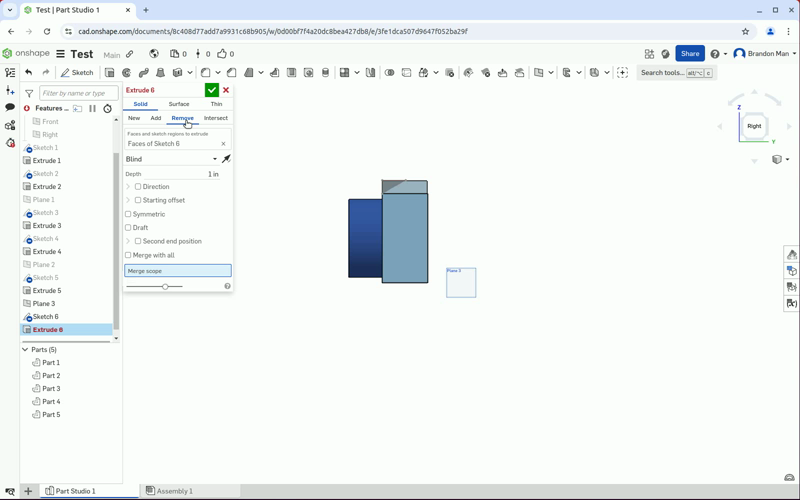
key(tab, 4)
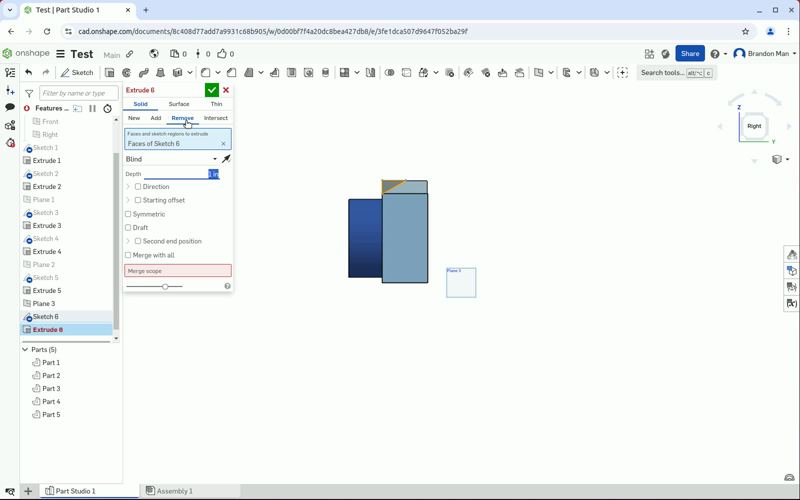
text(18.294)
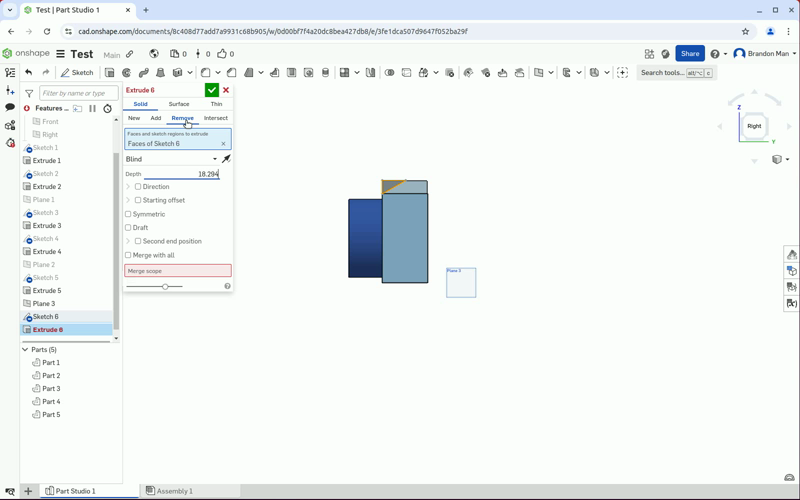
key(tab, 6)
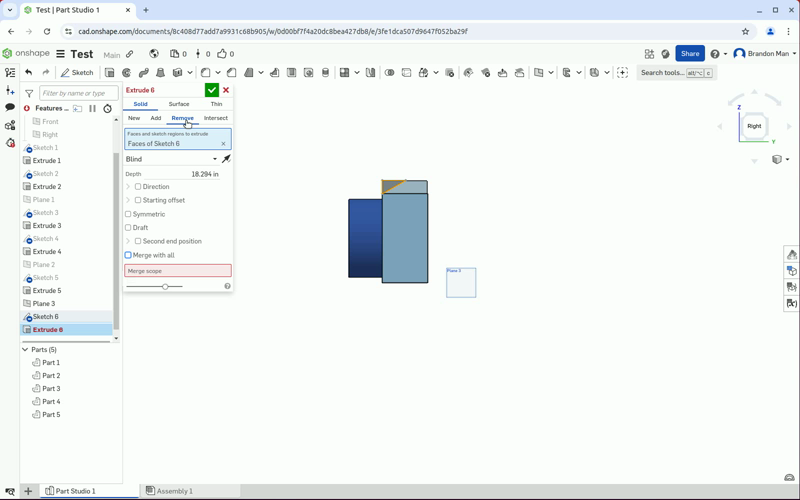
key(space)
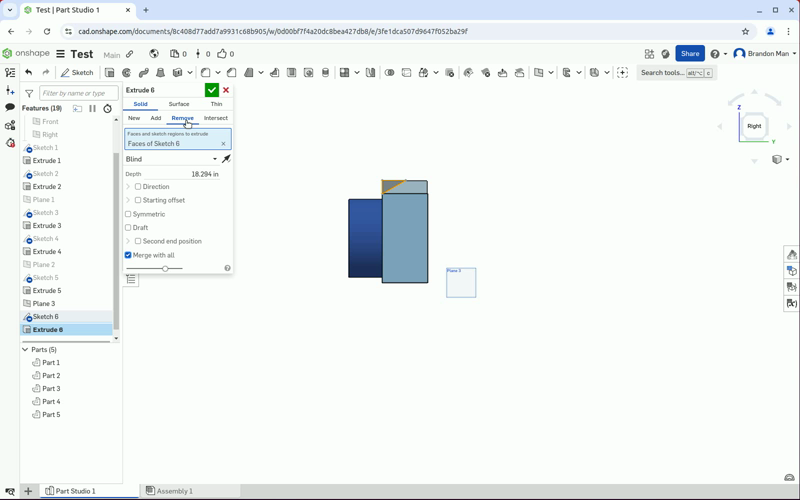
key(enter)
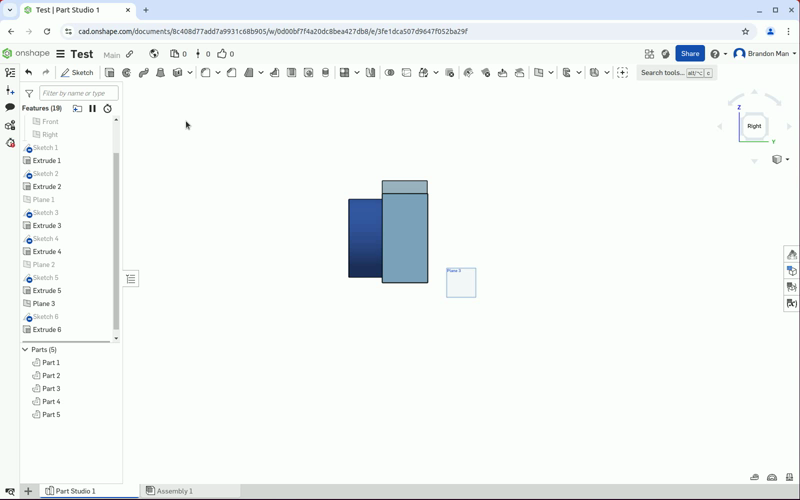
key(shift+h)
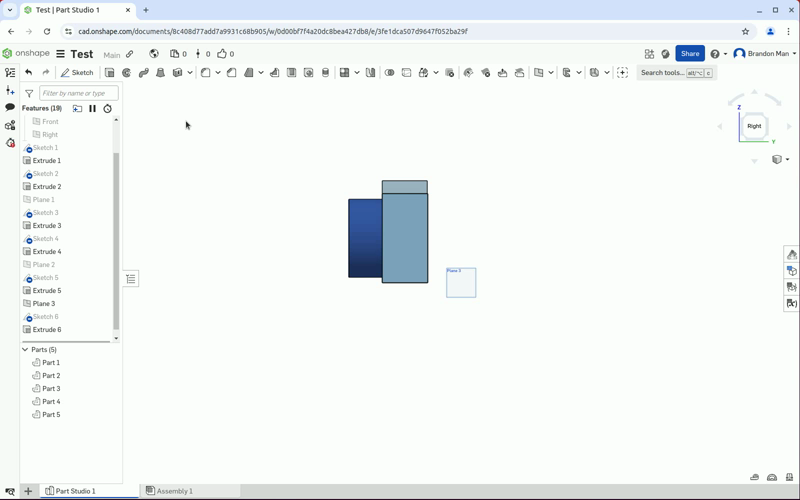
key(shift+h)
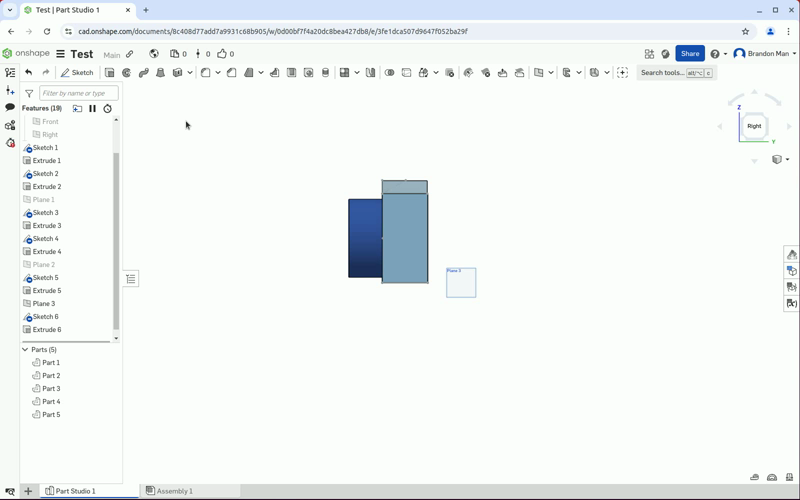
key(shift+7)
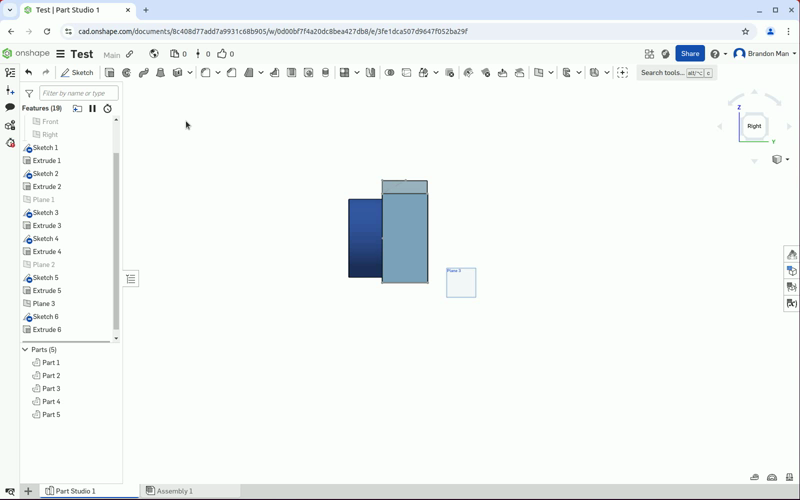
key(right, 2)
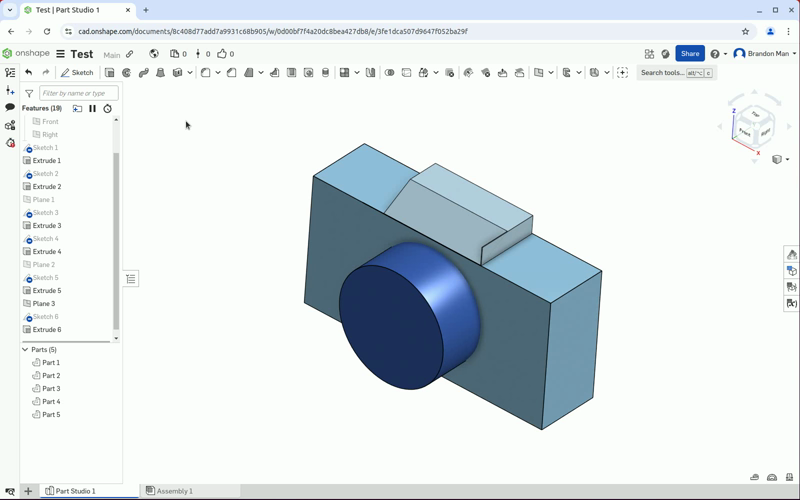
key(down, 2)
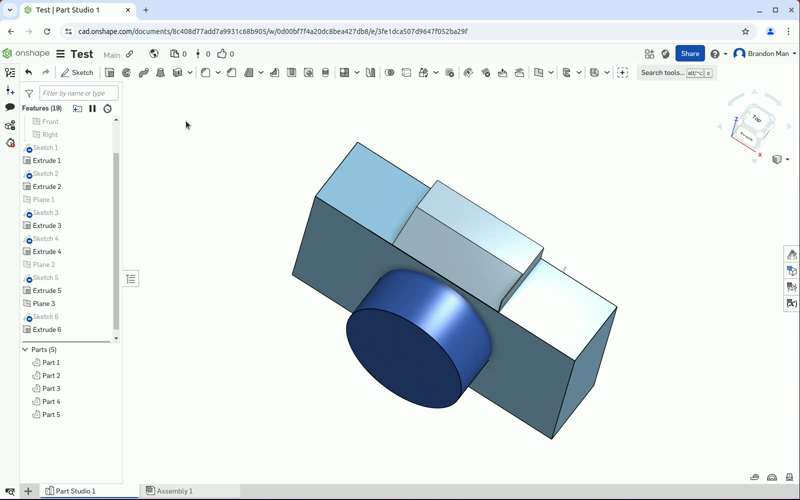
key(up, 2)
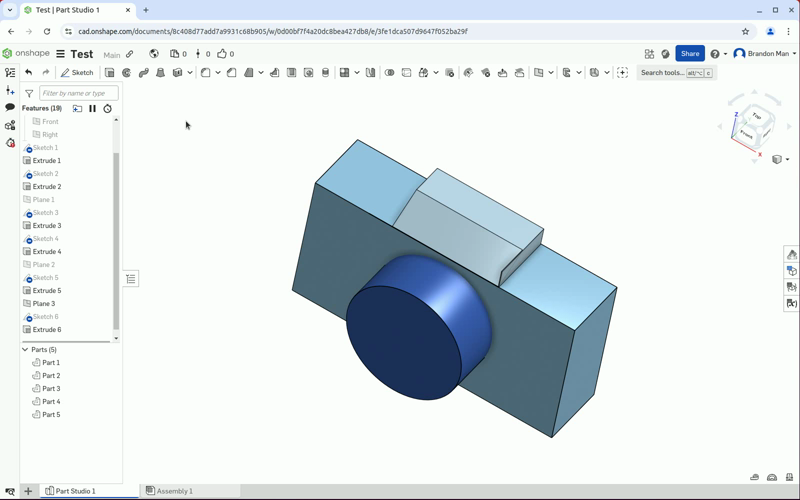
key(left, 2)
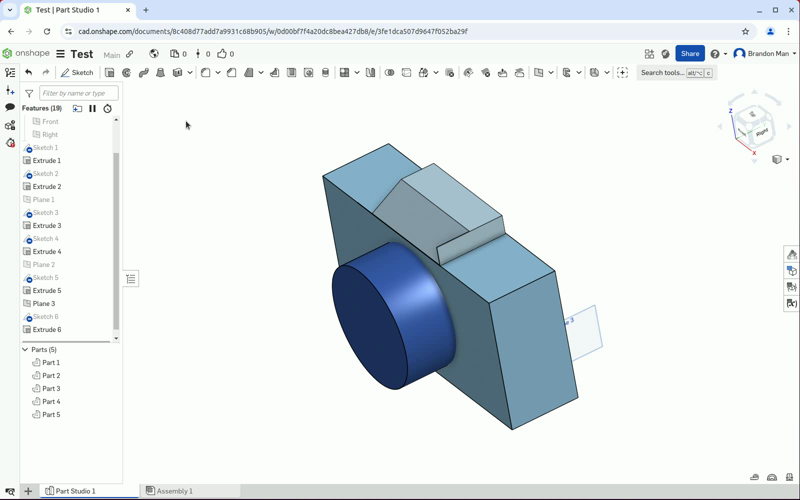
mouse_move(69, 150)
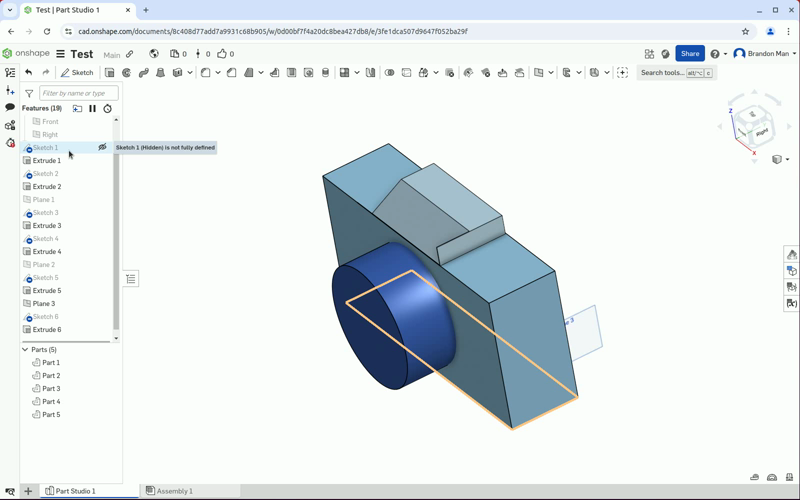
click(69, 150)